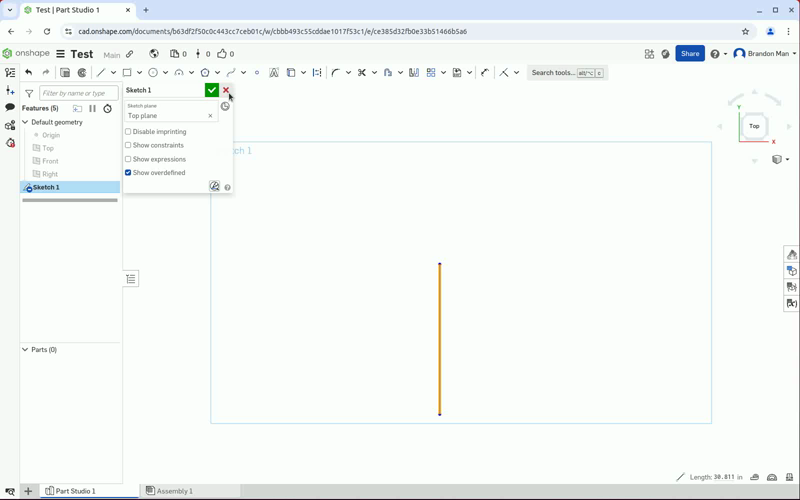
key(shift+h)
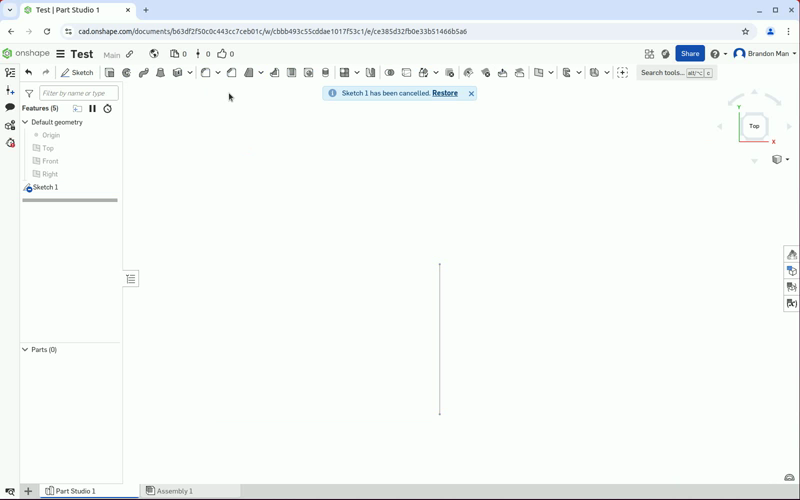
key(shift+s)
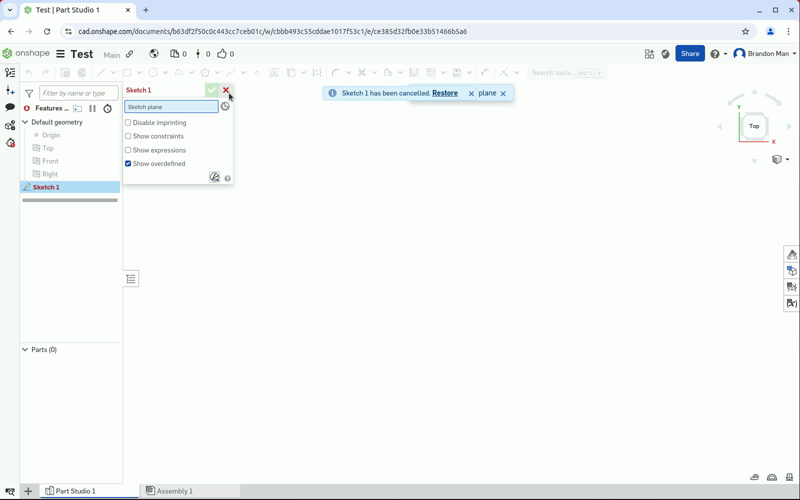
mouse_move(73, 150)
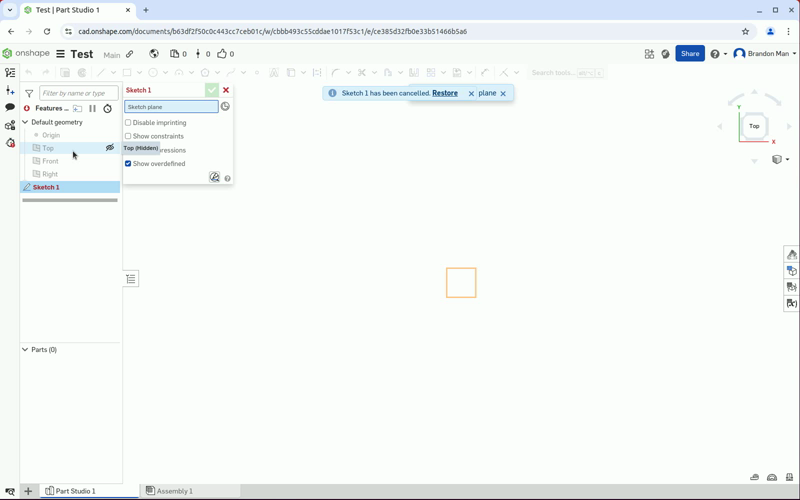
click(73, 150)
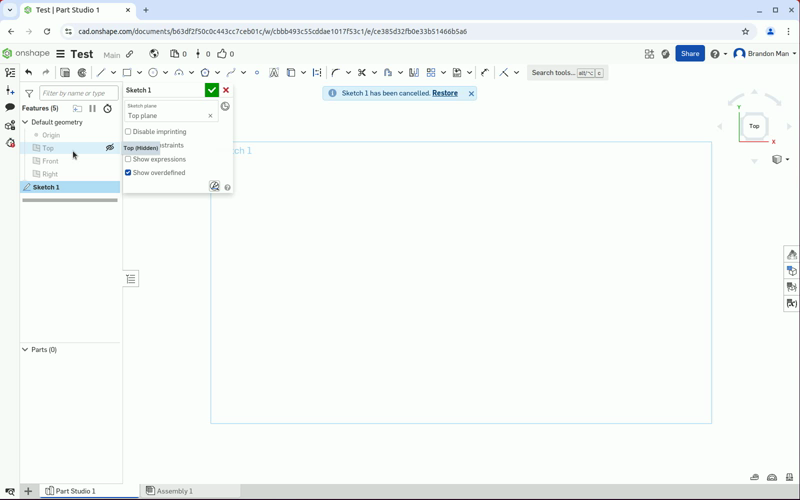
mouse_move(73, 352)
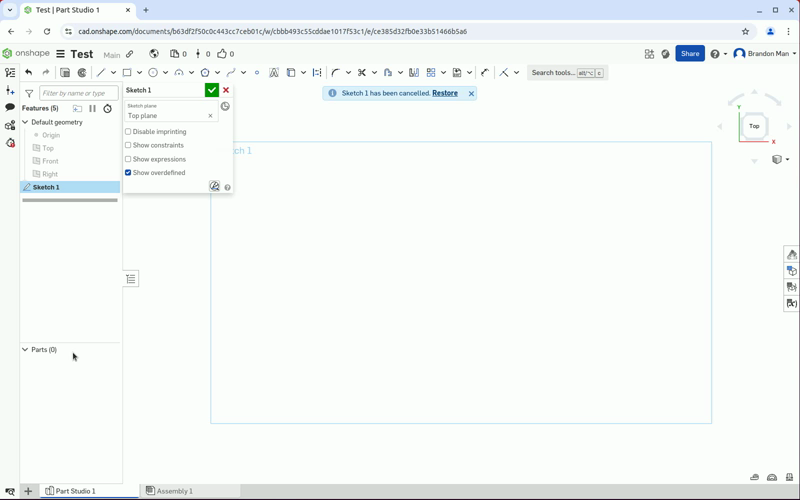
key(y)
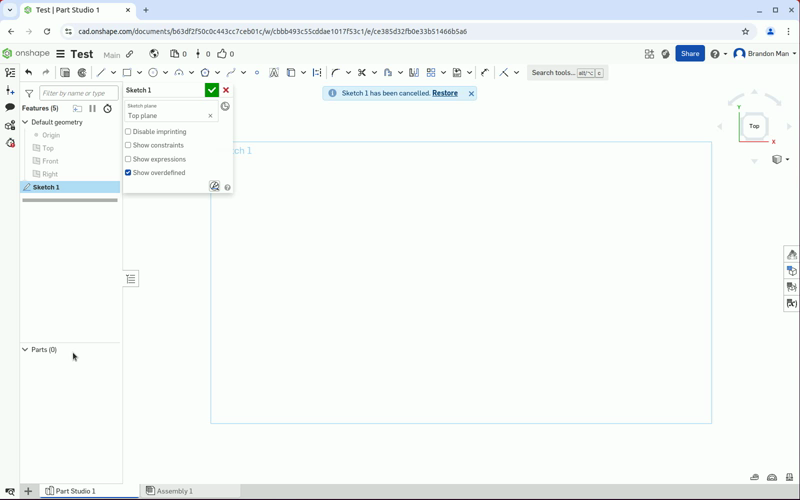
key(c)
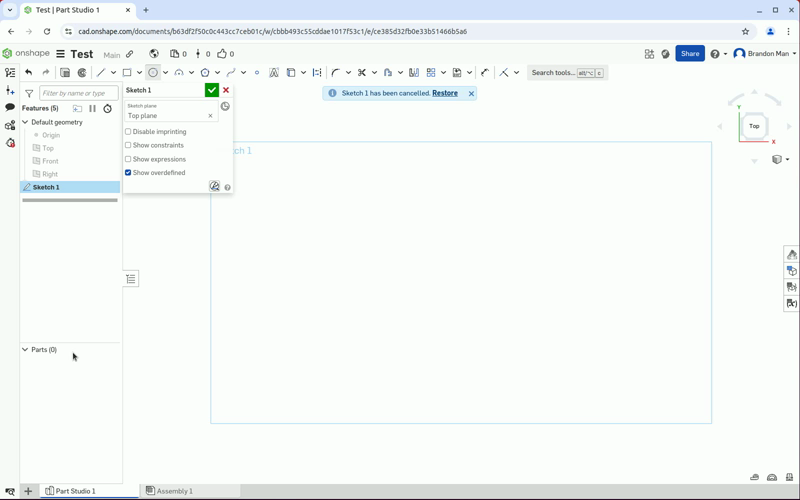
key_down(shift)
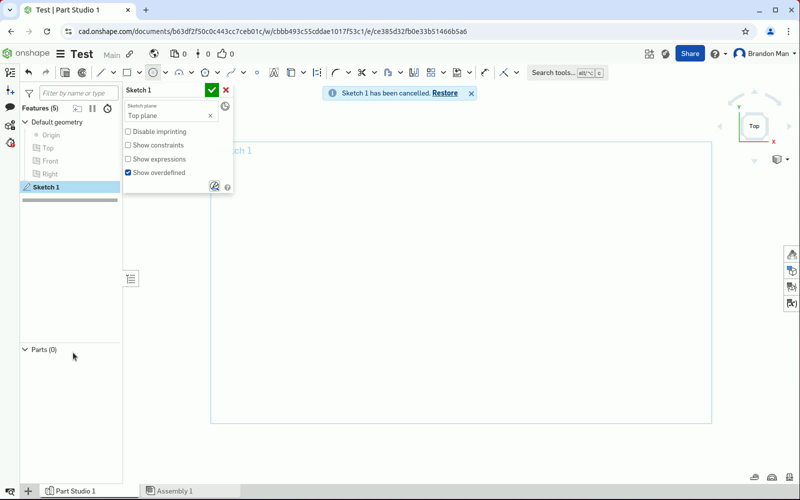
mouse_move(461, 282)
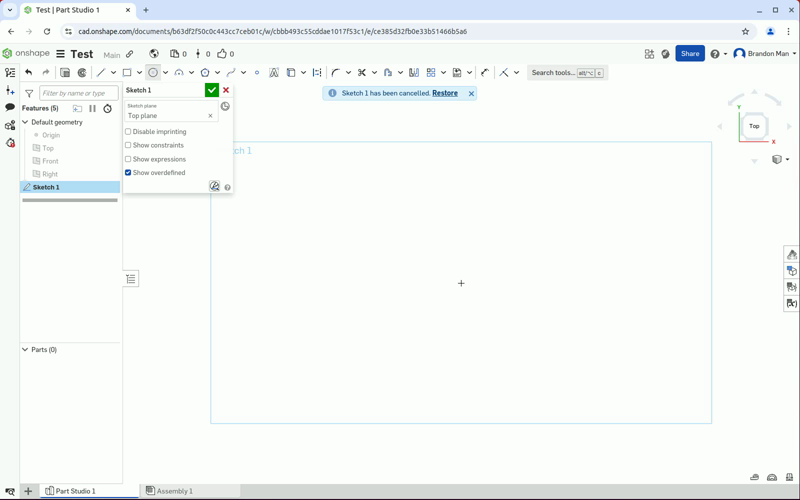
click(461, 282)
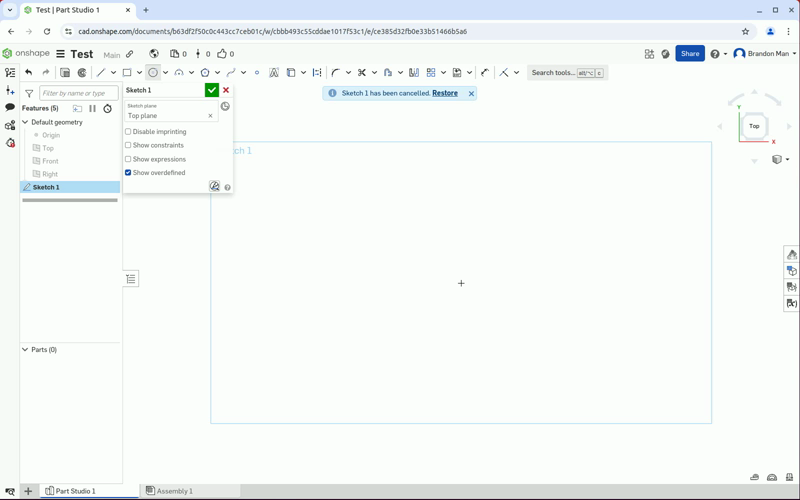
key_up(shift)
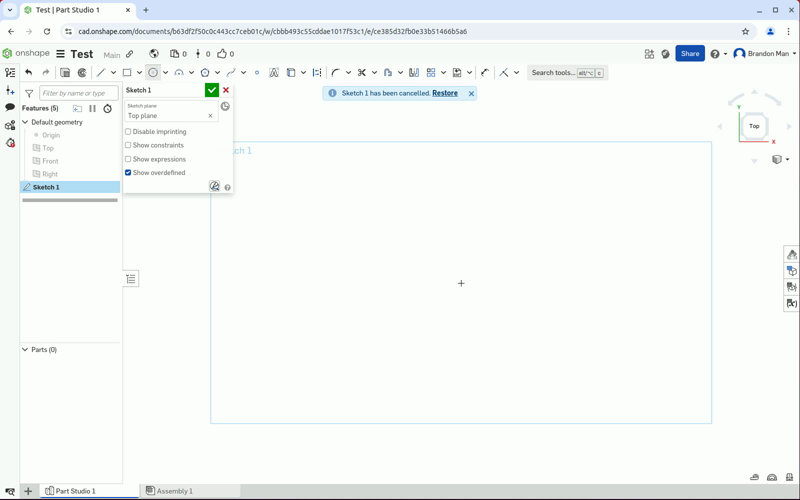
mouse_move(574, 282)
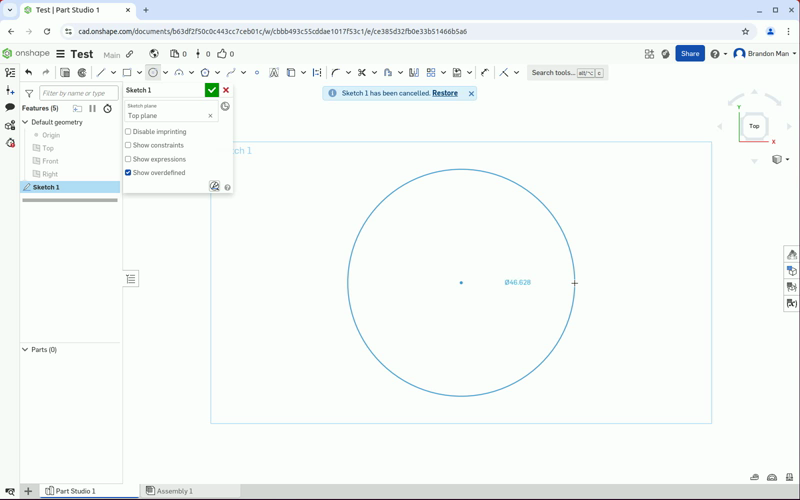
click(574, 282)
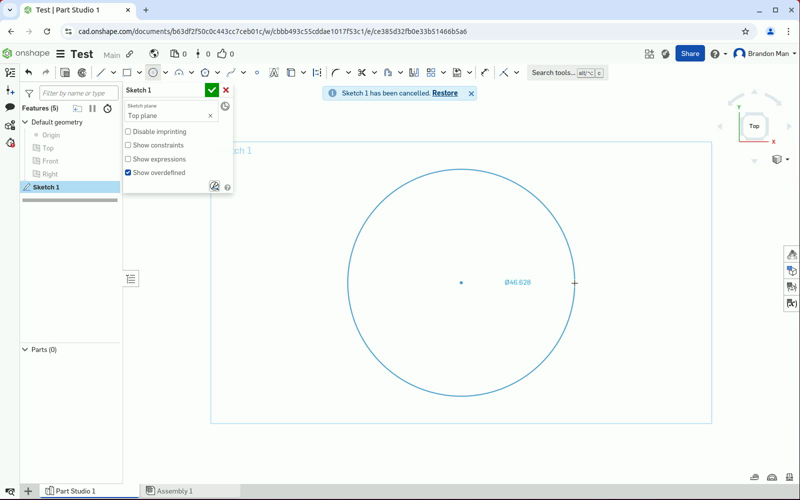
key(esc)
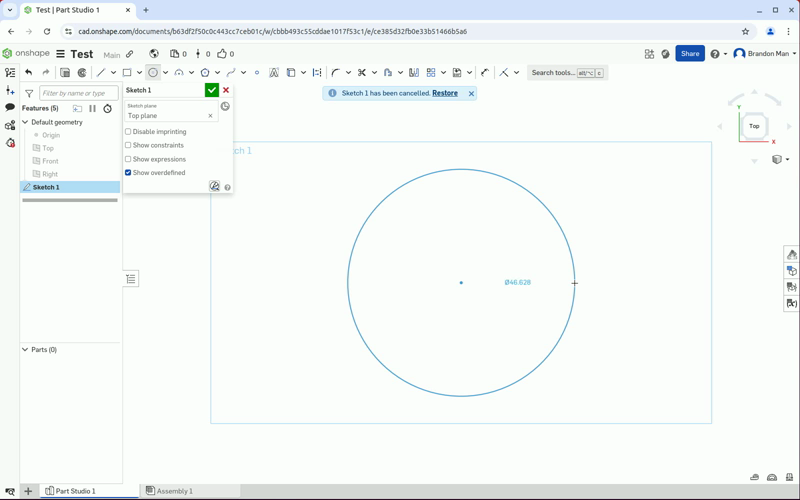
key(c)
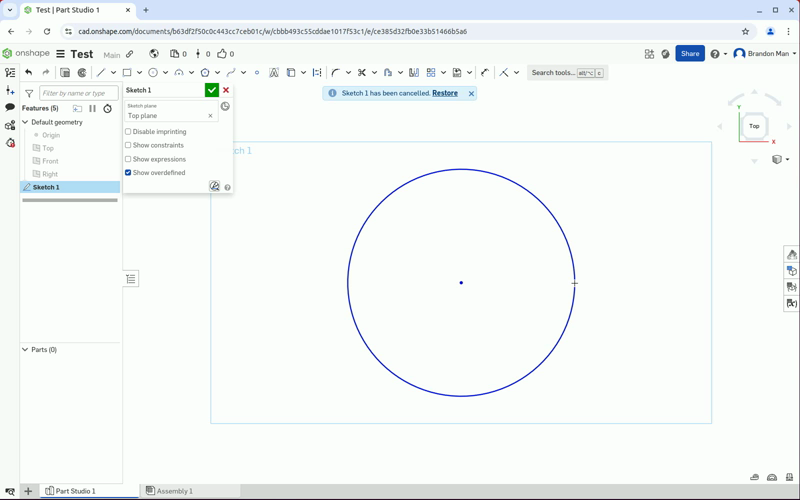
key_down(shift)
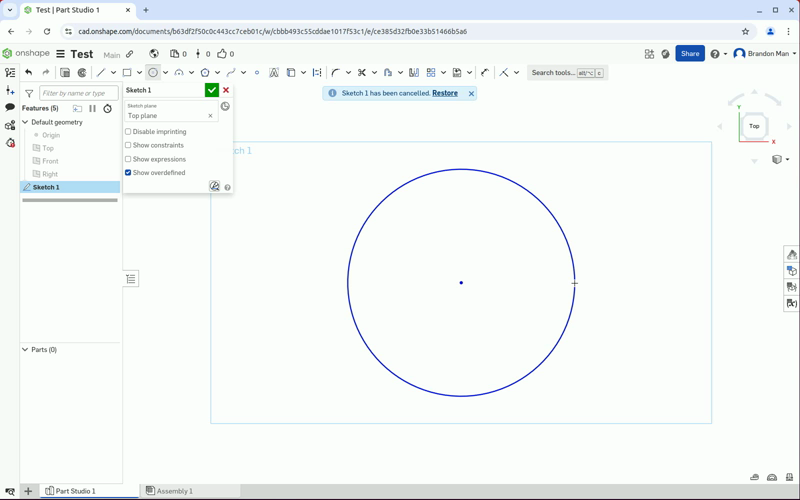
mouse_move(461, 282)
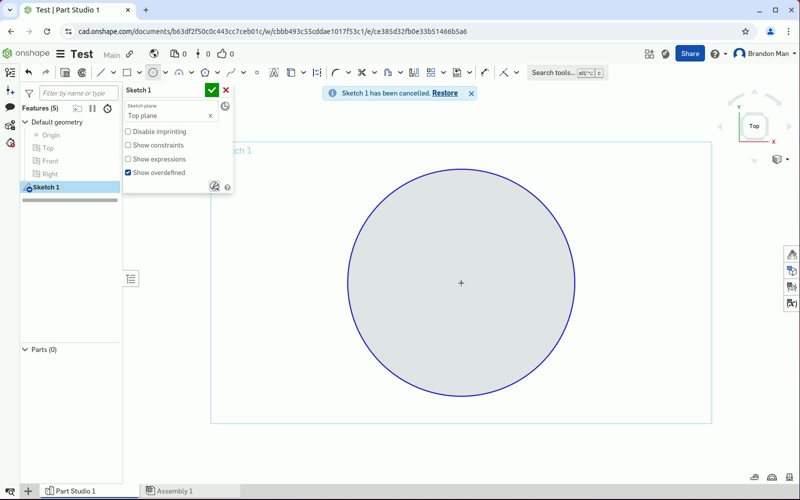
click(461, 282)
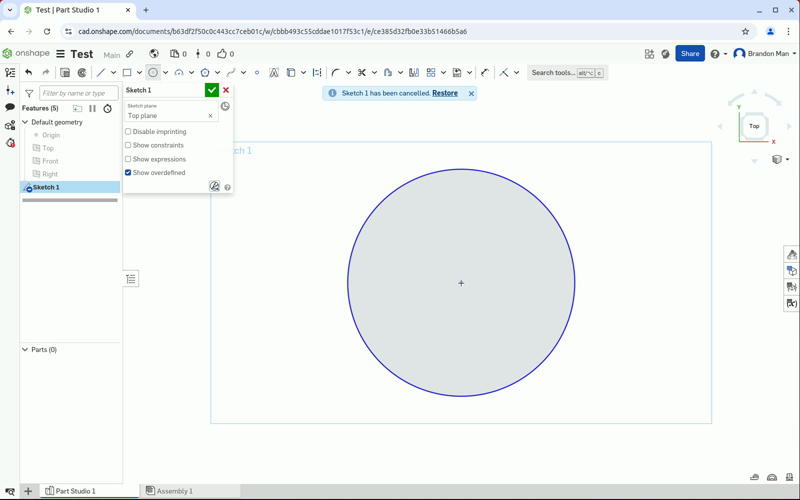
key_up(shift)
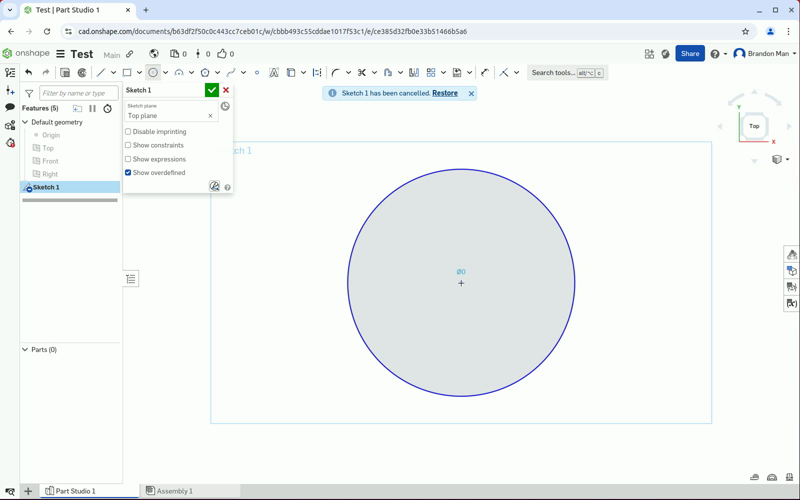
mouse_move(569, 282)
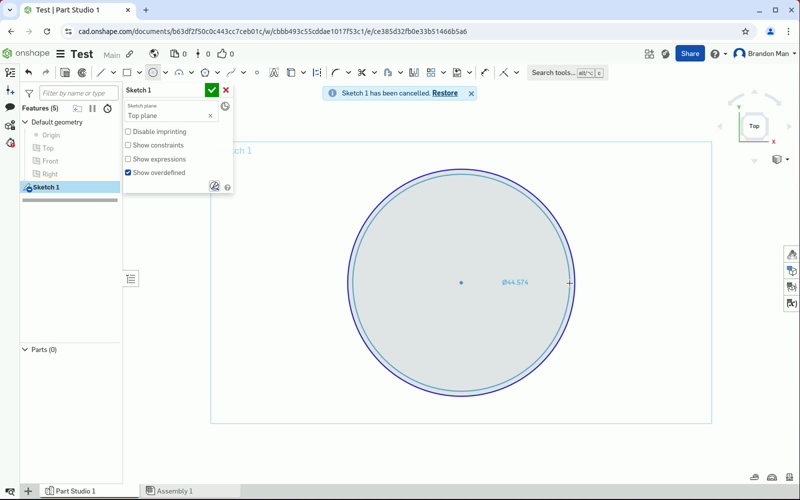
click(569, 282)
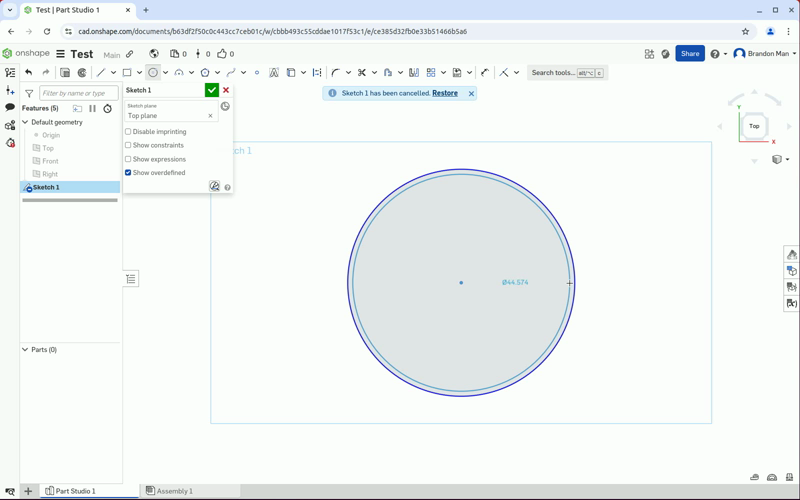
key(esc)
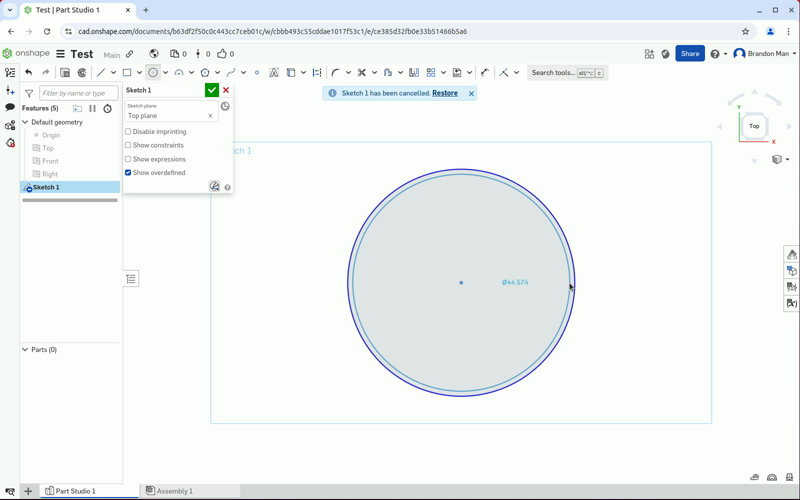
mouse_move(351, 276)
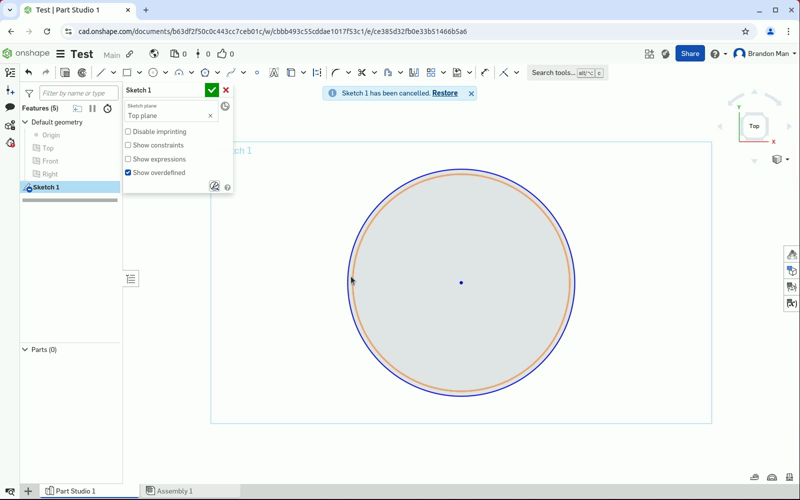
click(351, 276)
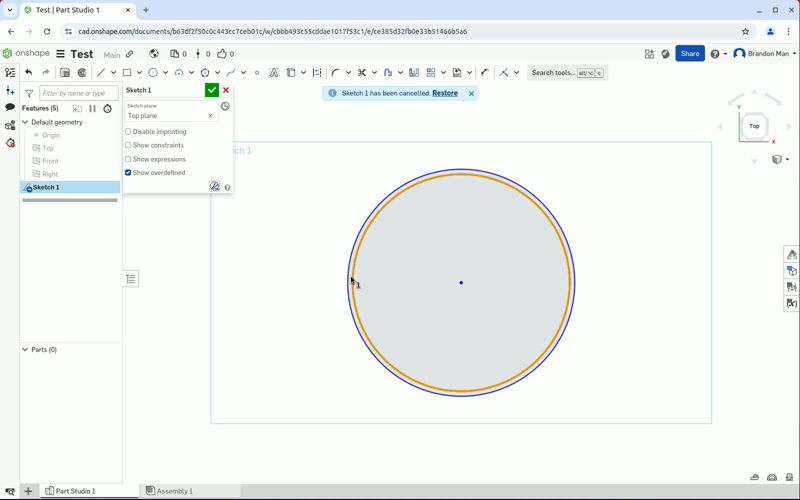
mouse_move(73, 352)
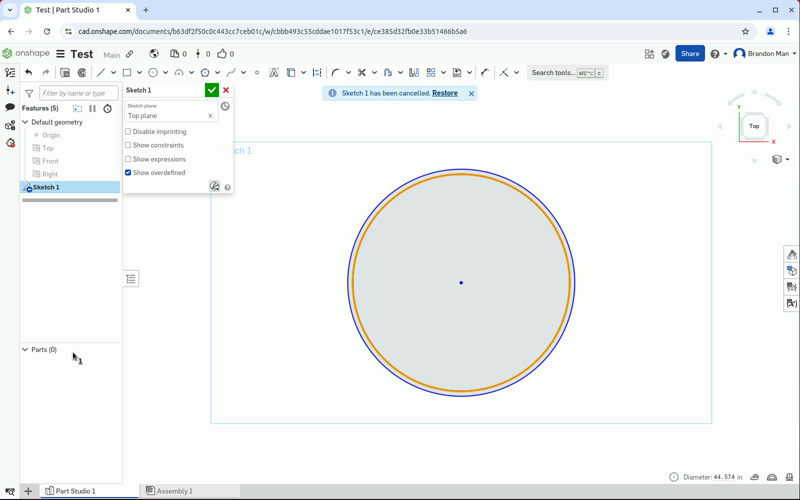
key(shift+y)
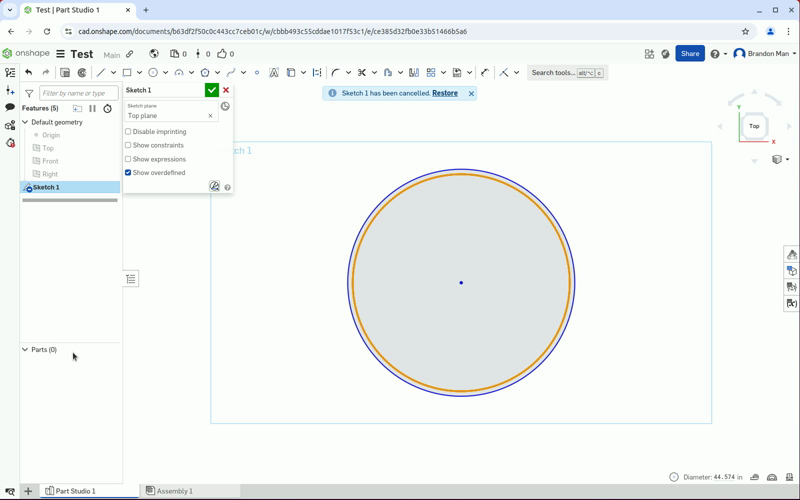
key(shift+e)
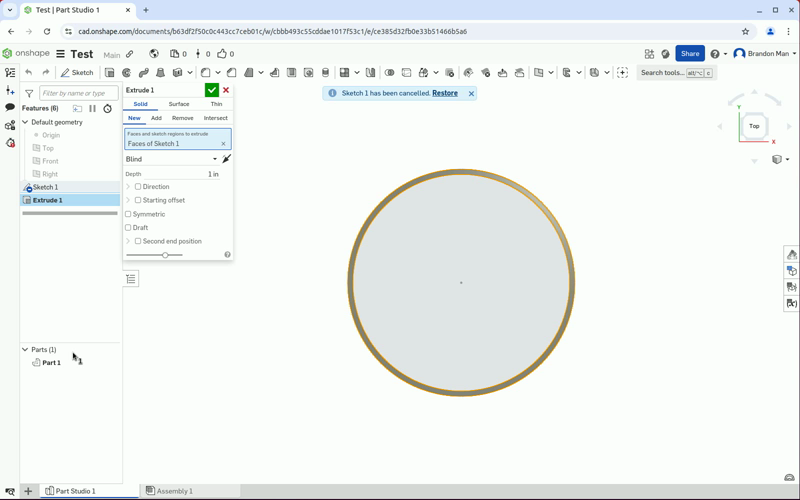
mouse_move(143, 106)
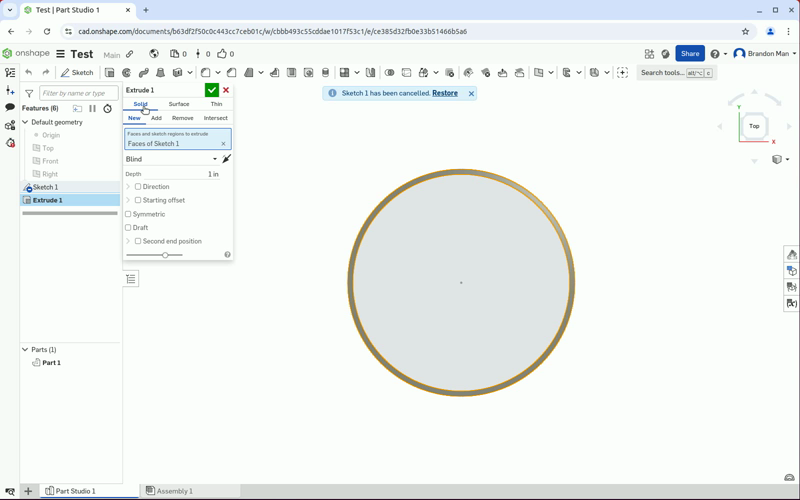
click(143, 106)
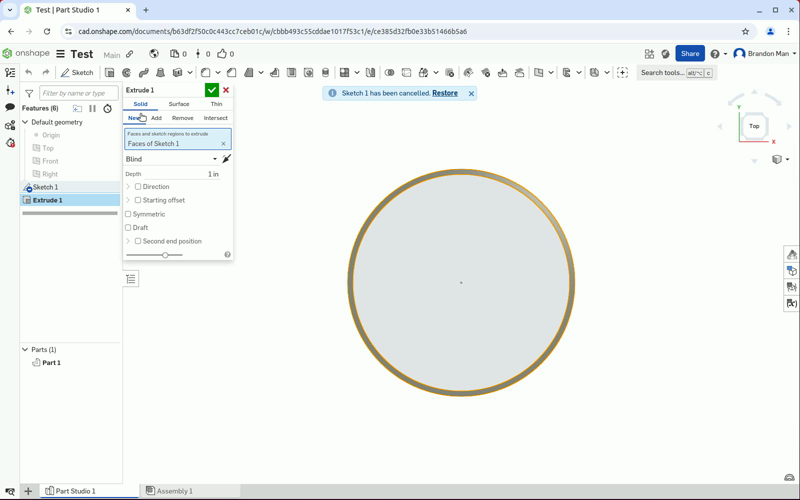
mouse_move(137, 120)
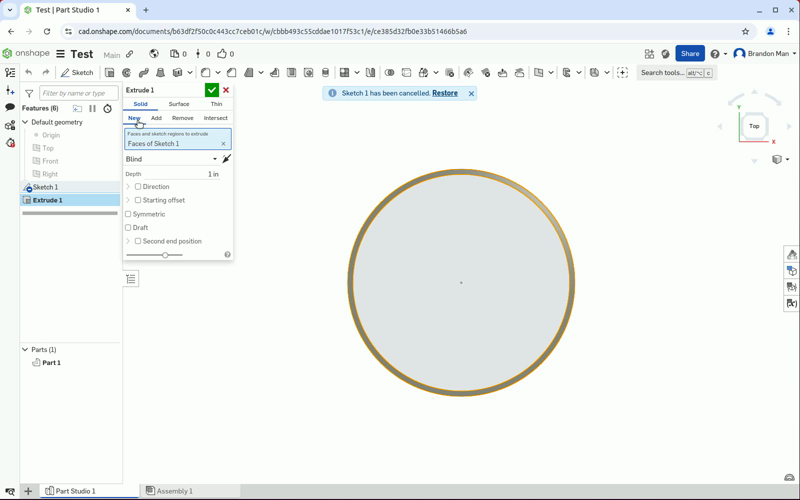
click(137, 120)
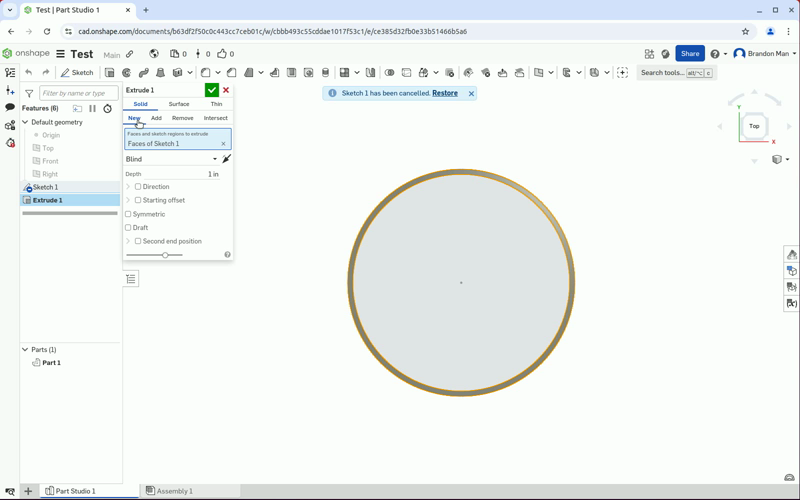
key(tab, 4)
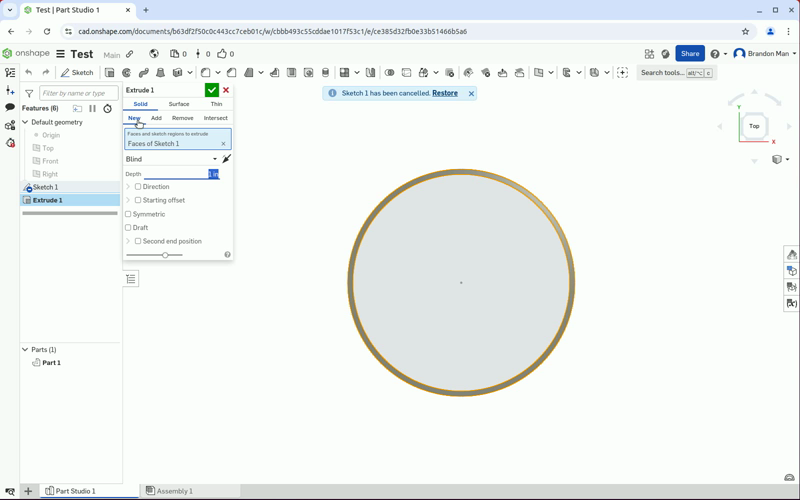
text(4.092)
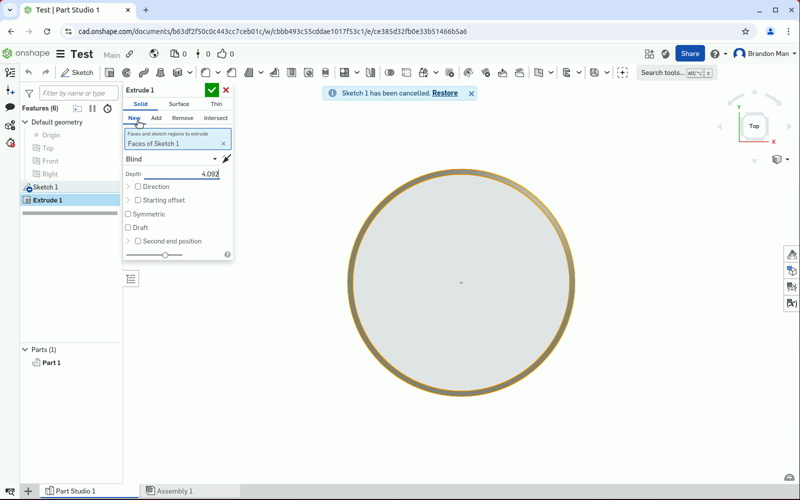
key(enter)
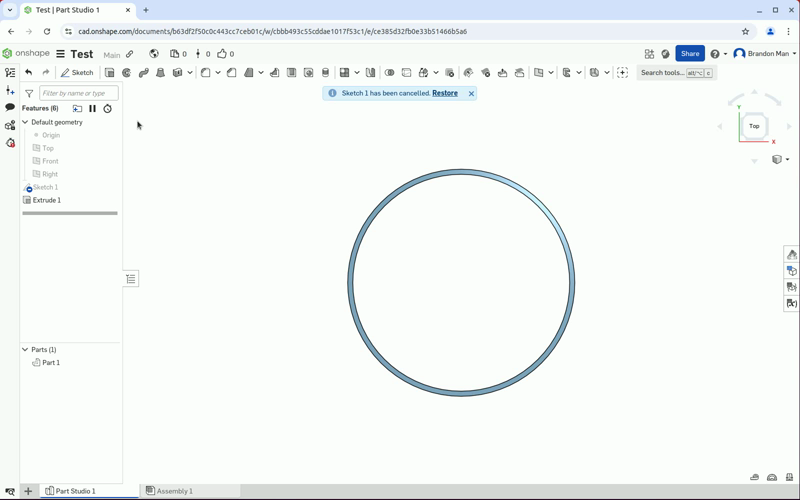
key(shift+h)
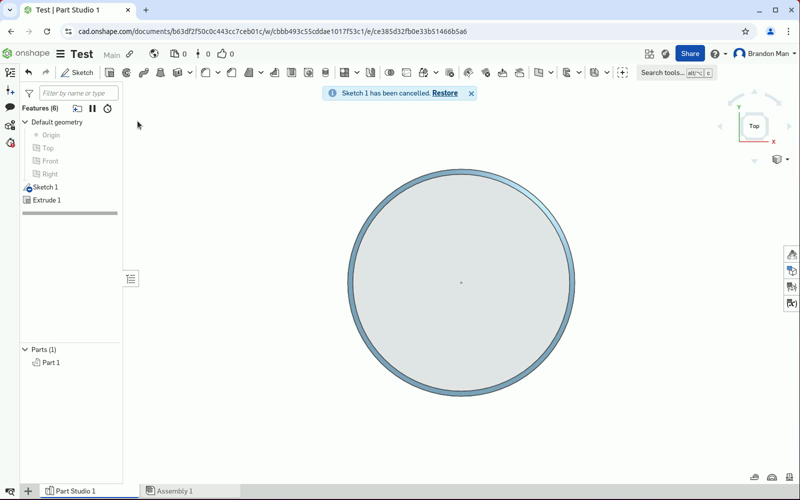
key(shift+h)
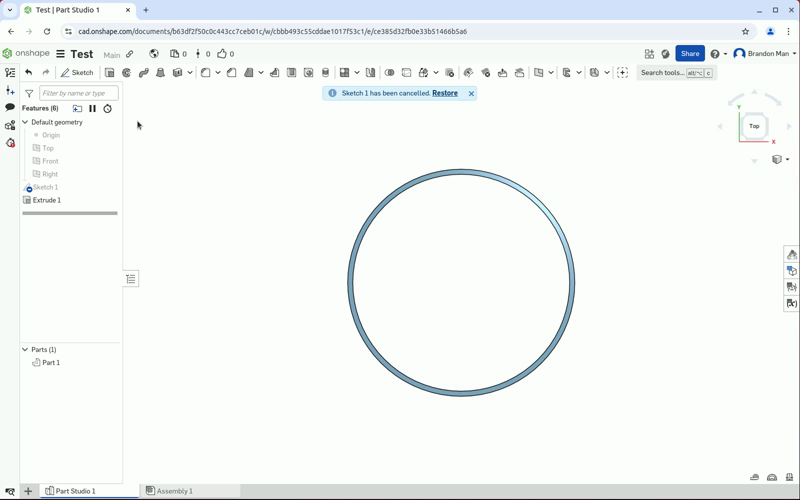
mouse_move(73, 189)
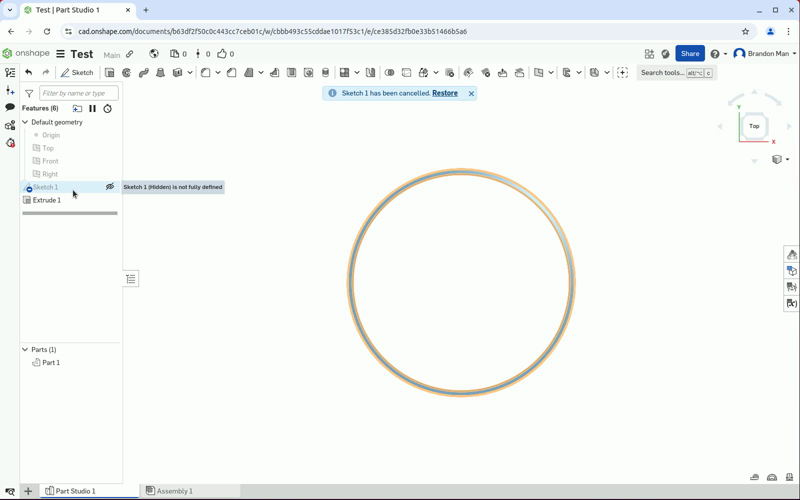
click(73, 189)
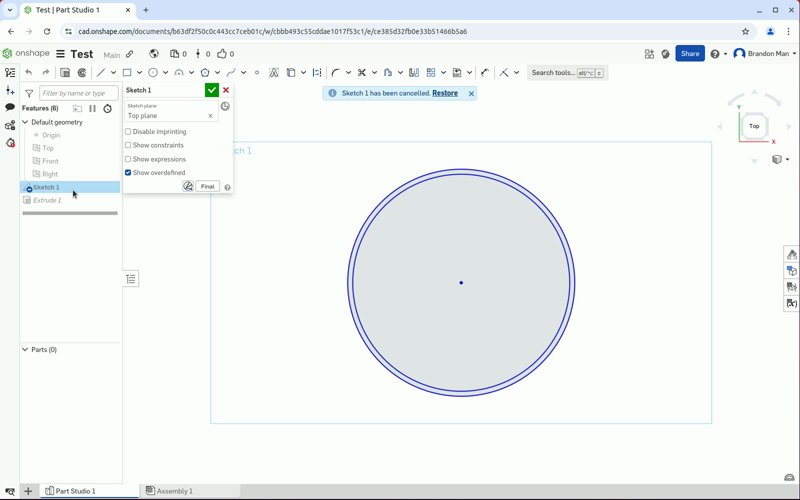
mouse_move(229, 92)
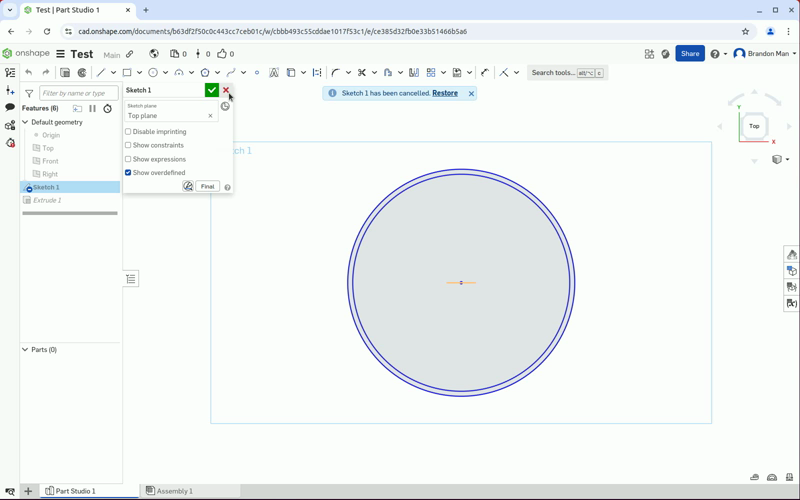
click(229, 92)
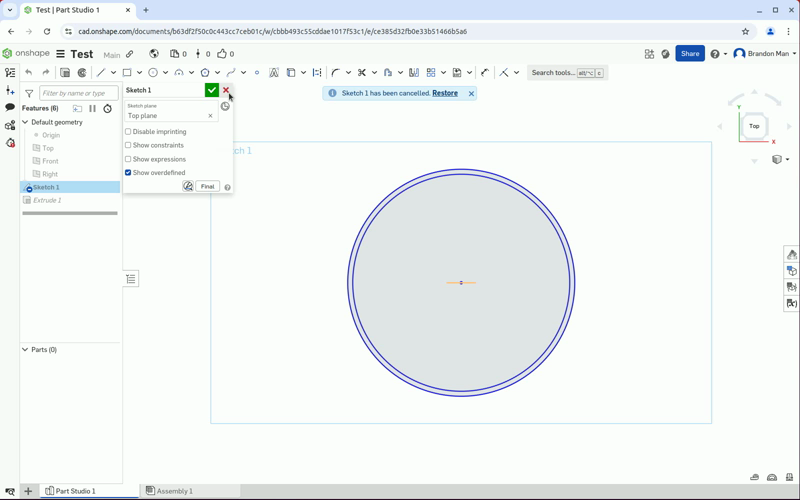
key(shift+s)
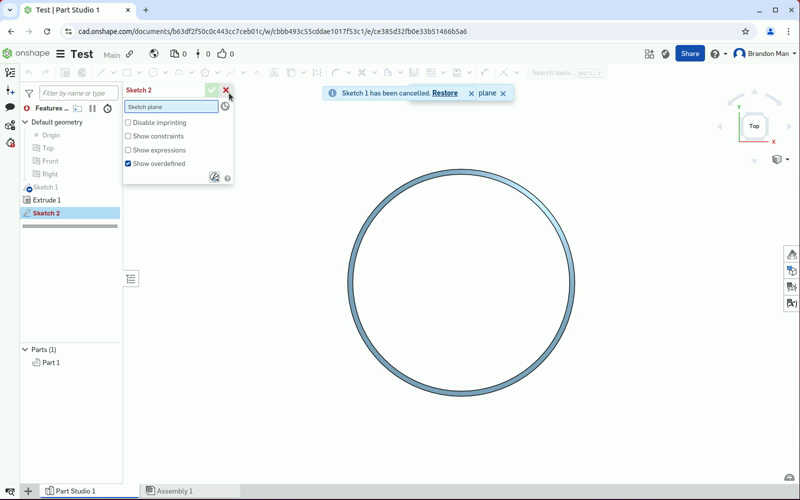
mouse_move(73, 150)
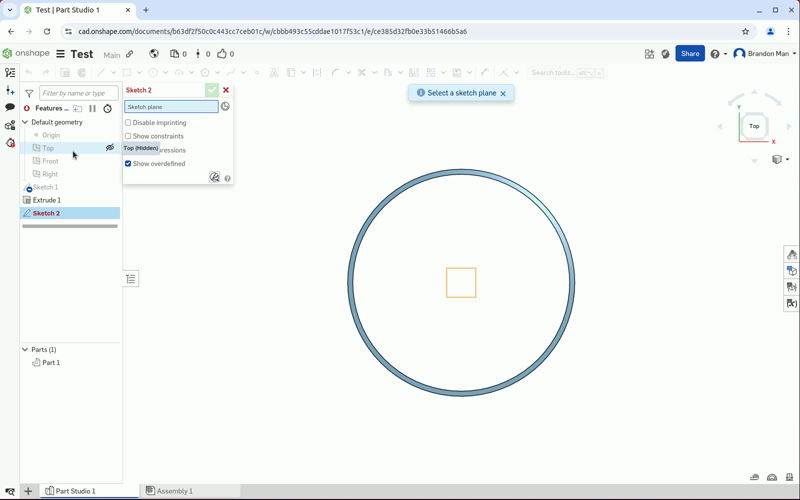
click(73, 150)
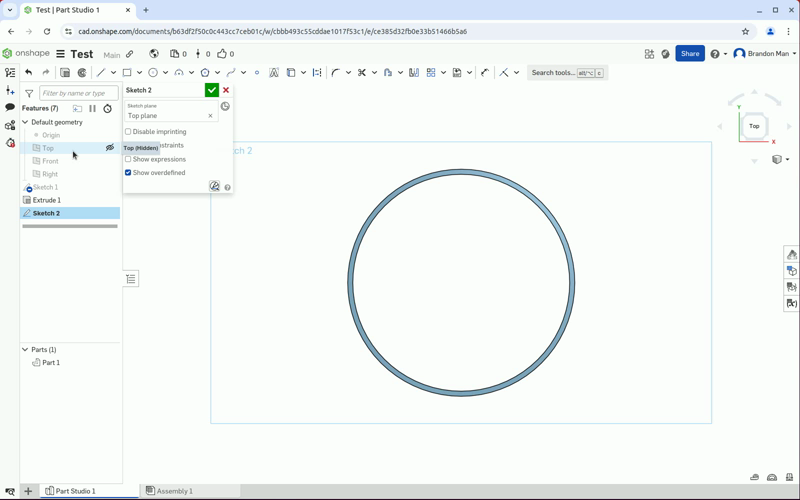
mouse_move(73, 352)
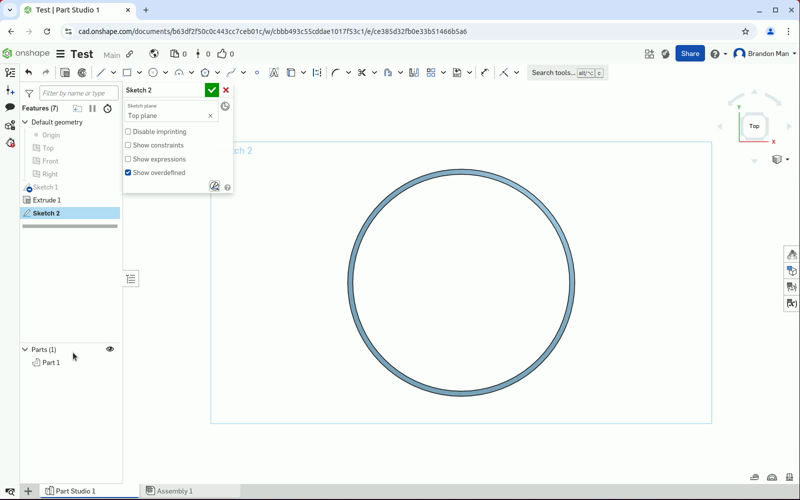
key(y)
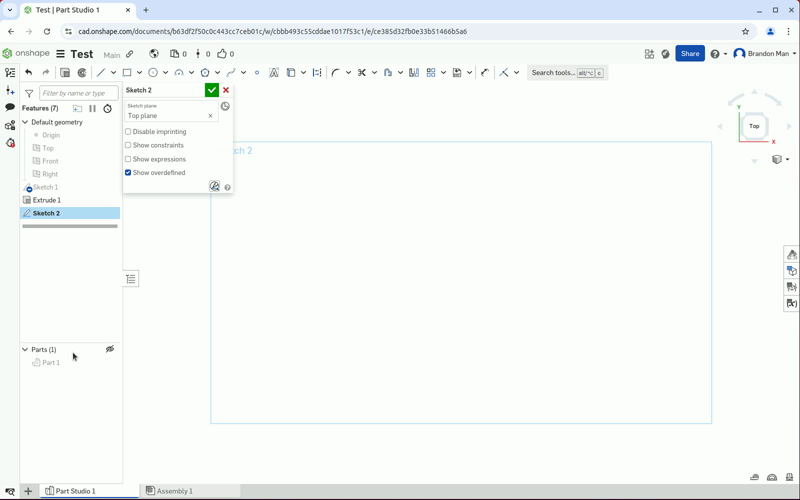
key(l)
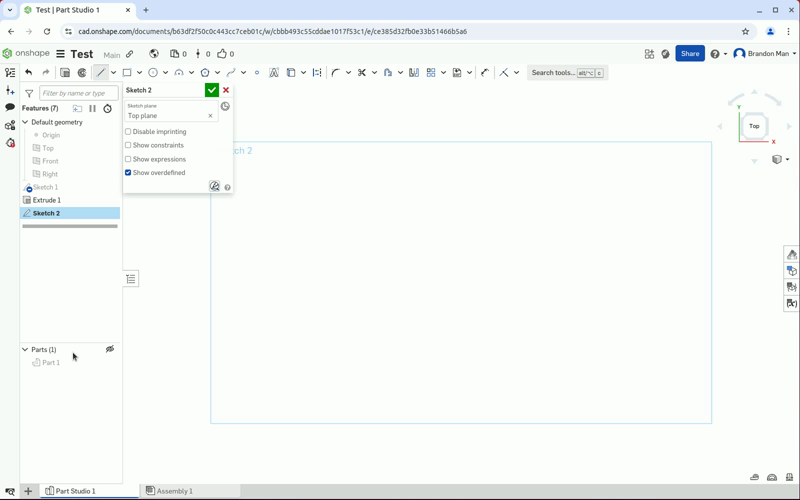
key_down(shift)
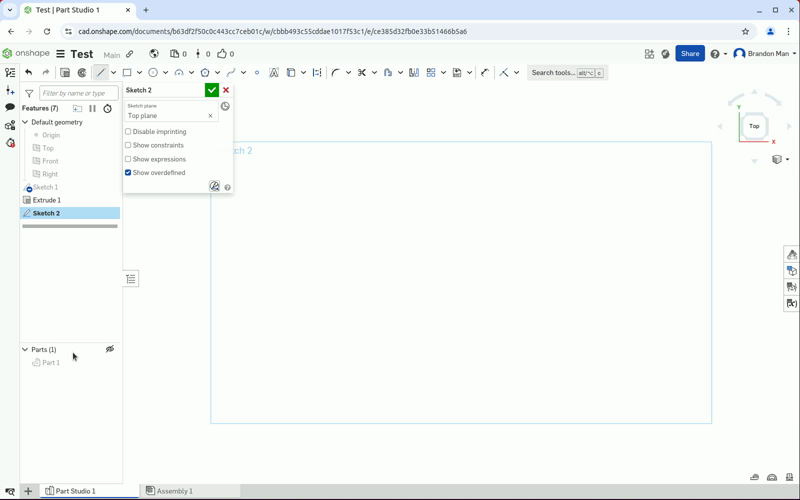
mouse_move(350, 282)
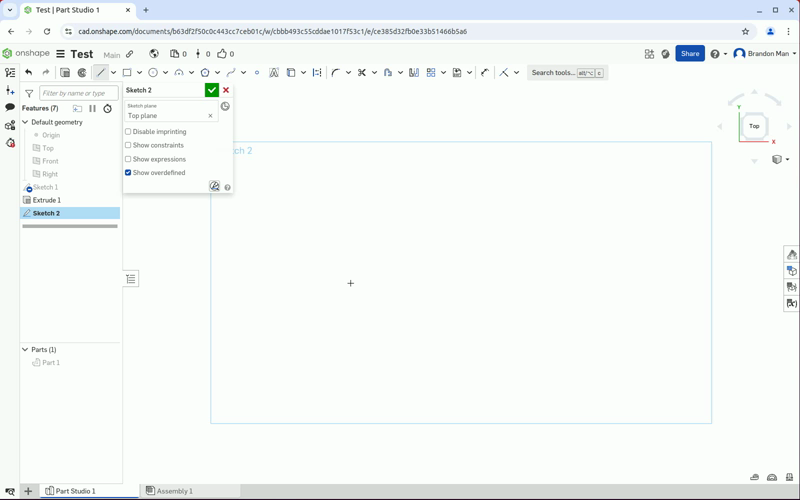
click(350, 282)
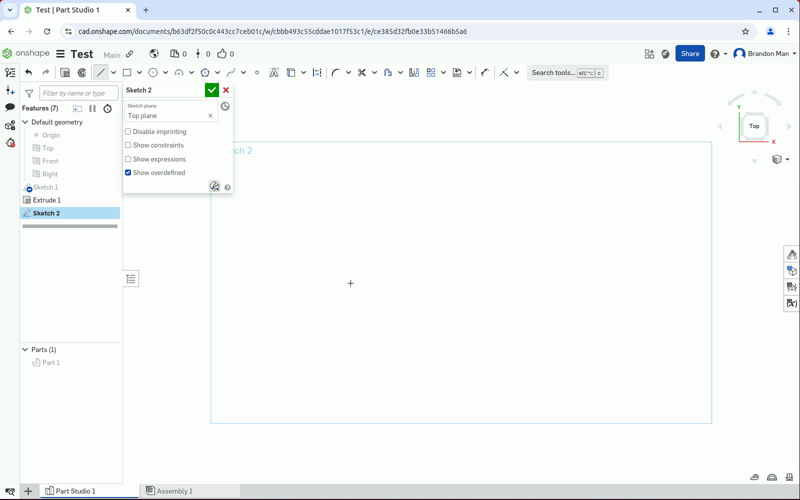
key_up(shift)
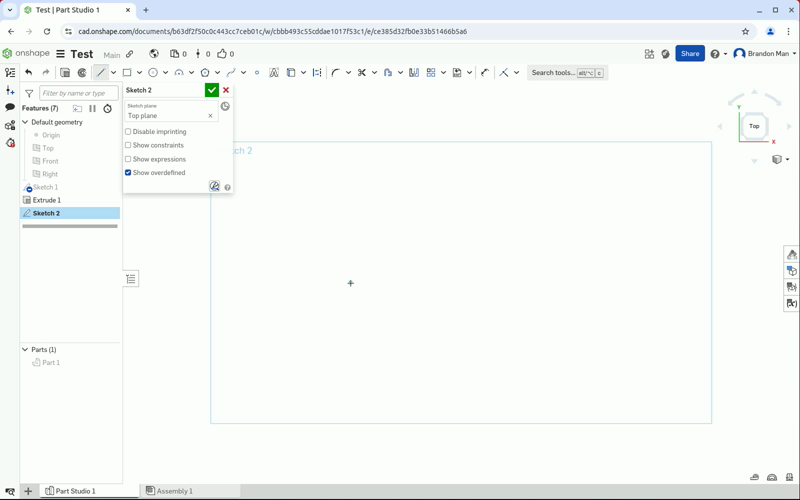
key_down(shift)
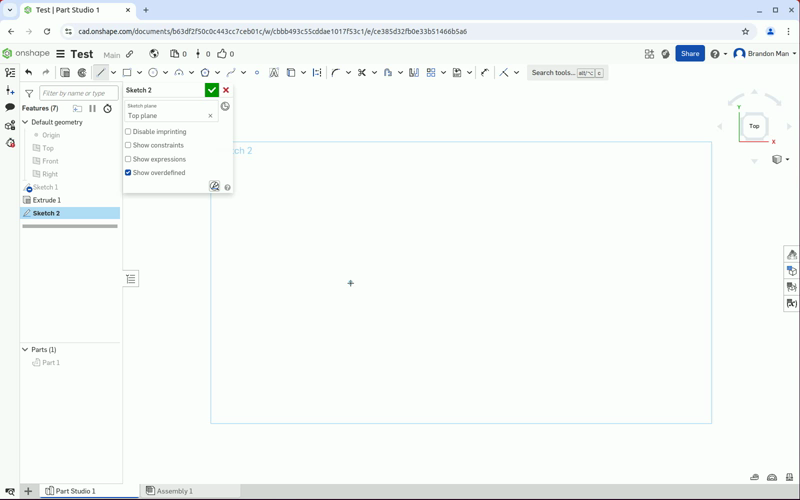
mouse_move(460, 282)
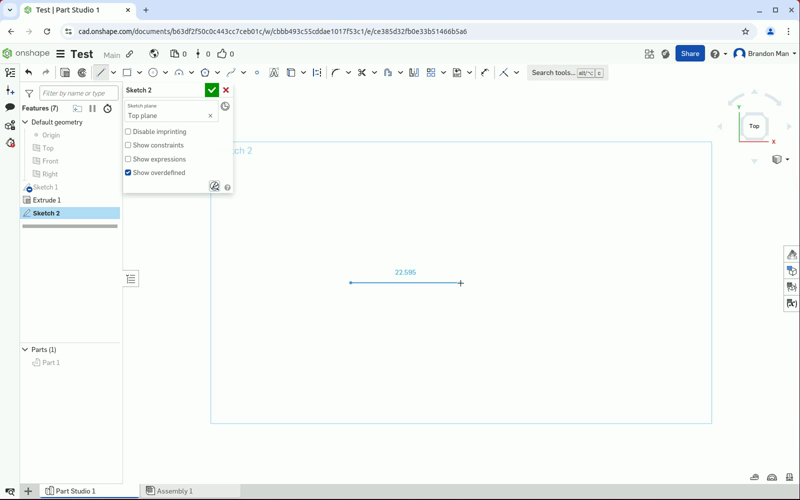
click(460, 282)
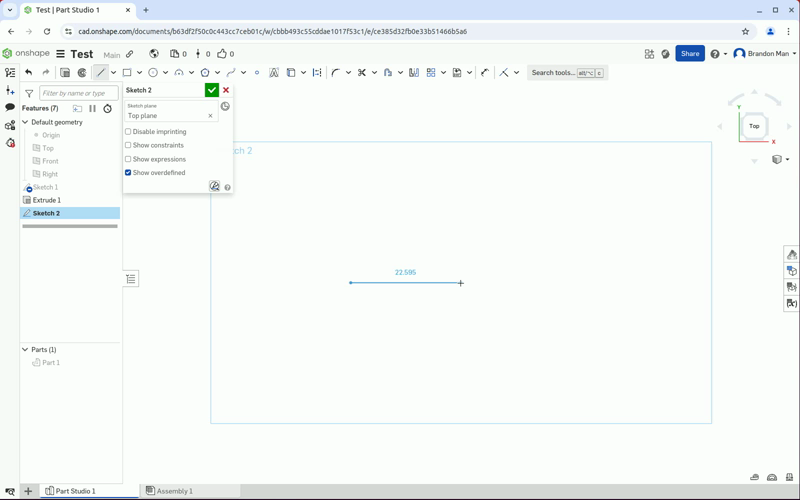
key_up(shift)
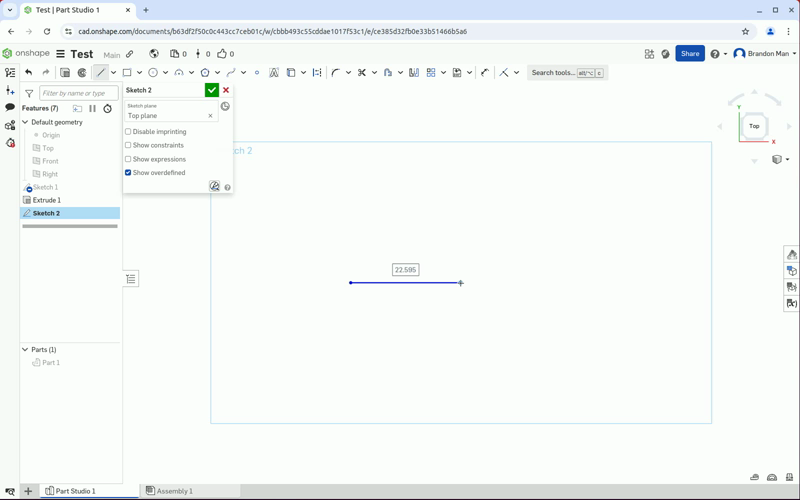
key_down(shift)
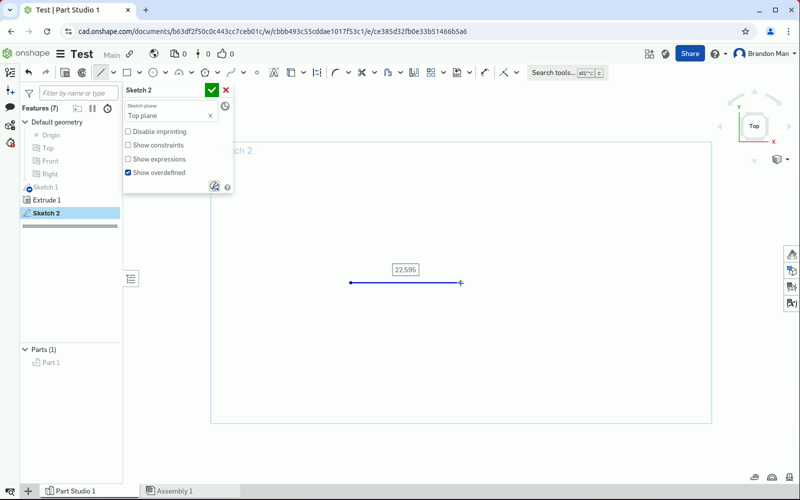
mouse_move(460, 172)
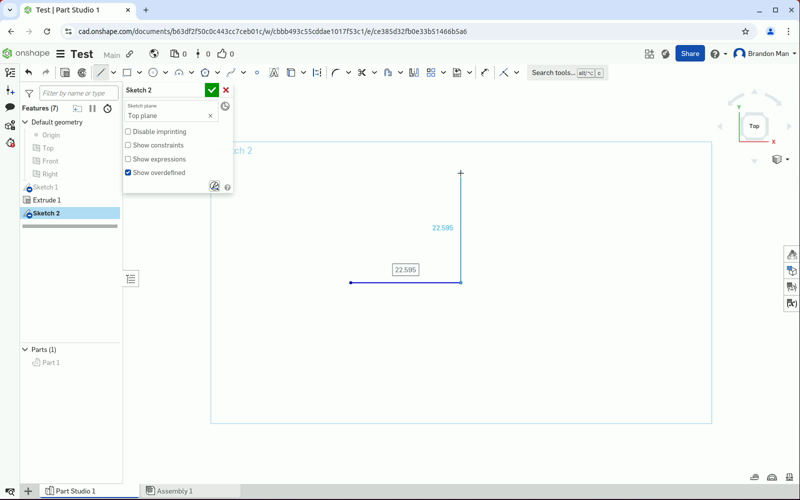
click(460, 172)
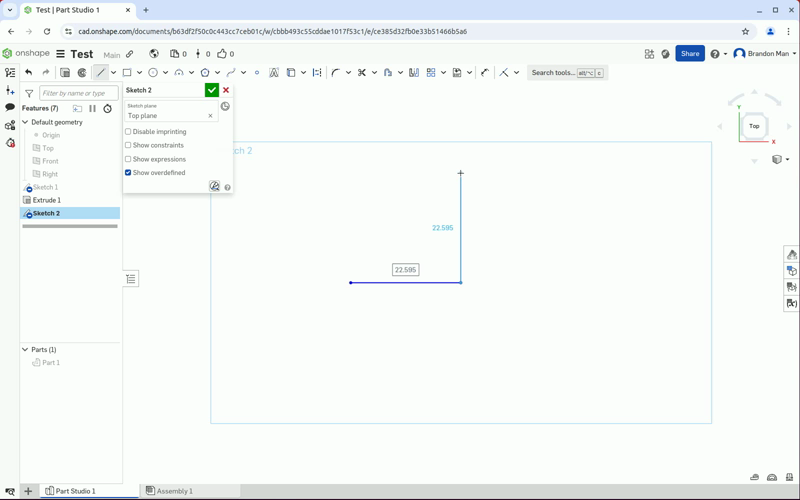
key_up(shift)
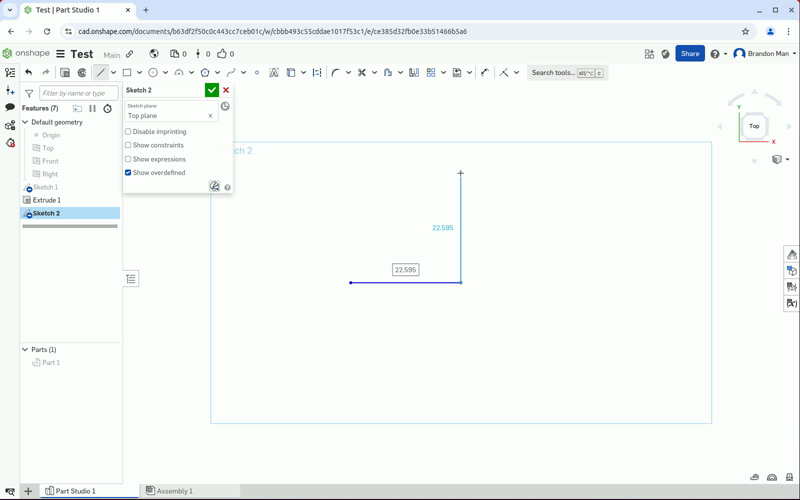
key(esc)
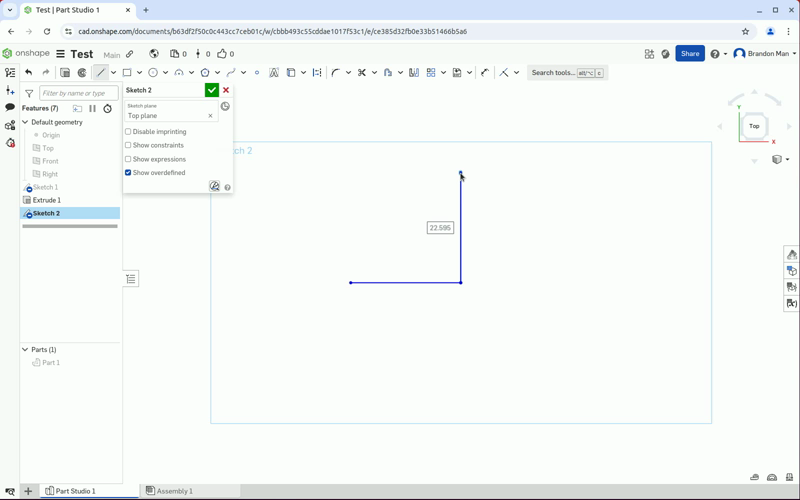
key(a)
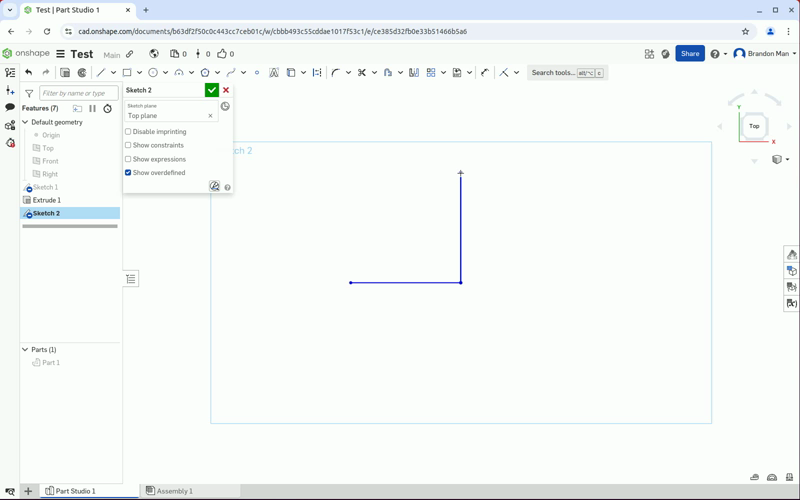
mouse_move(460, 172)
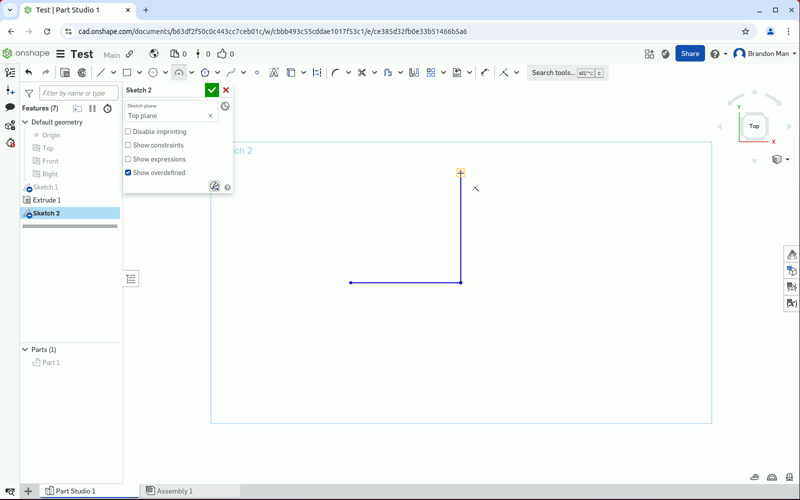
click(460, 172)
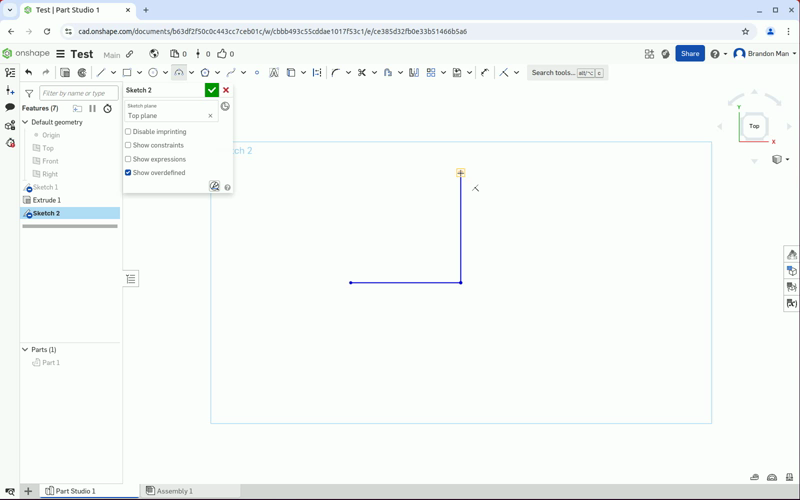
mouse_move(350, 282)
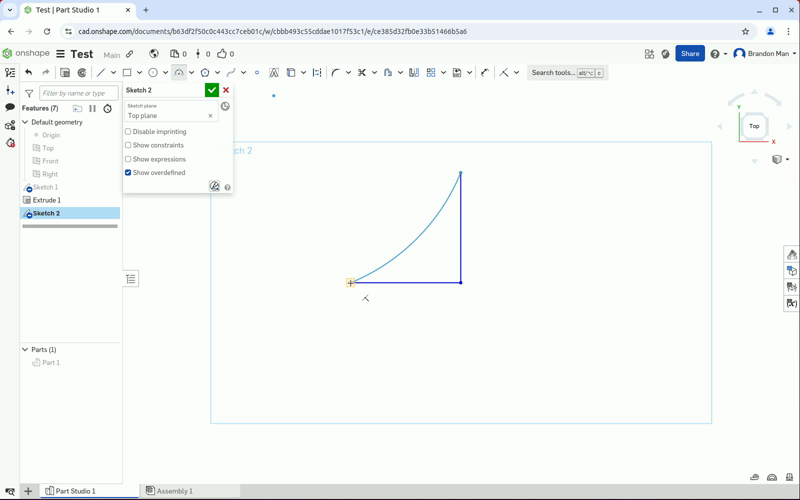
click(350, 282)
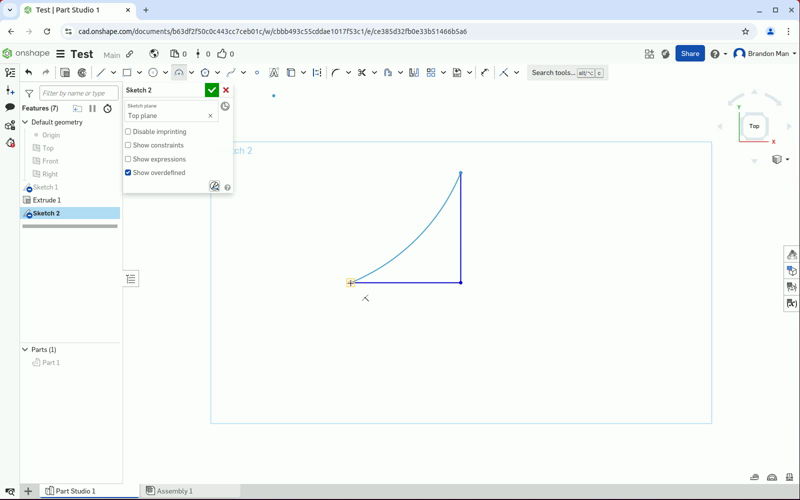
key_down(shift)
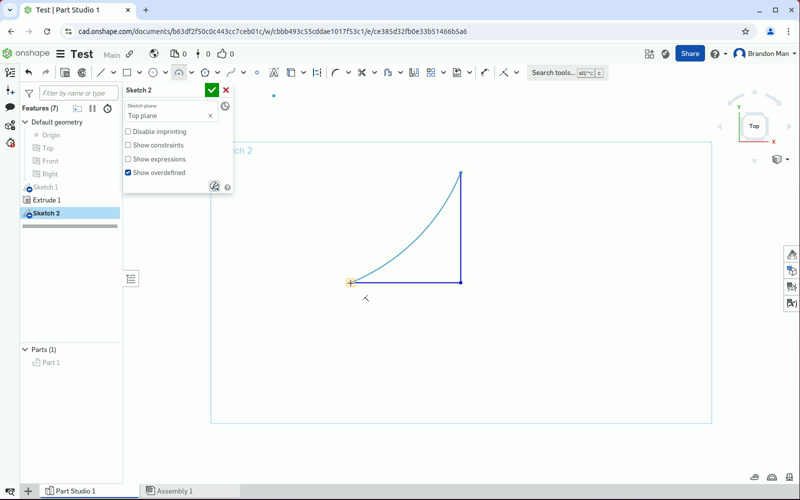
mouse_move(383, 204)
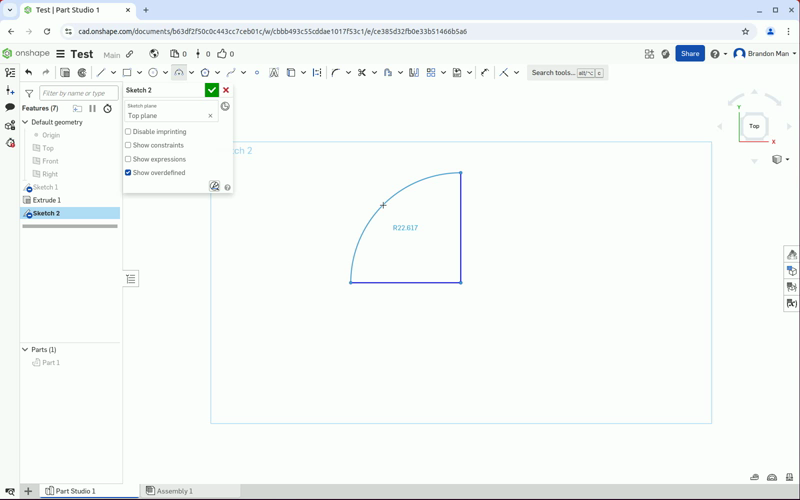
click(383, 204)
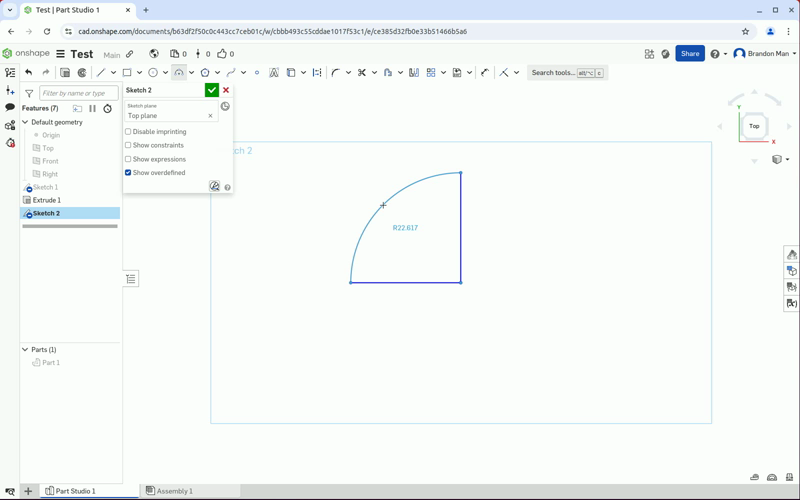
key_up(shift)
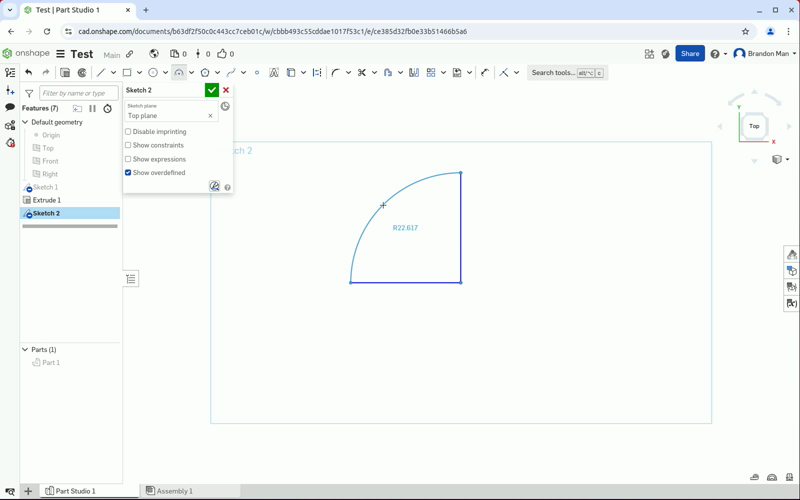
key(esc)
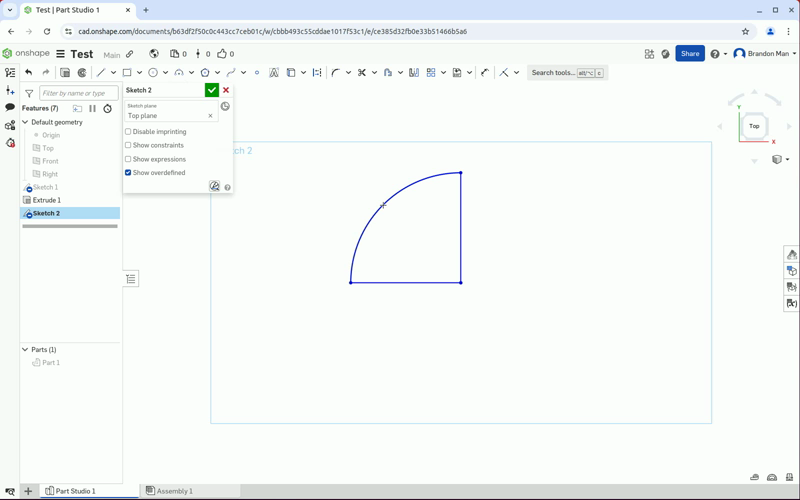
key(l)
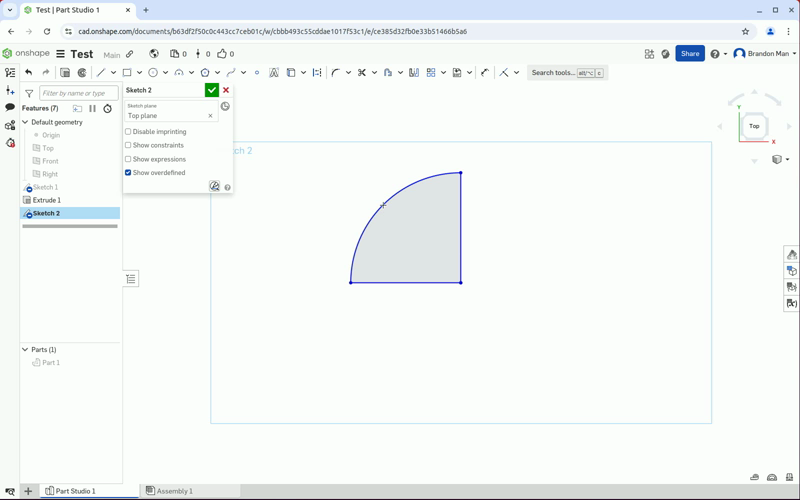
key_down(shift)
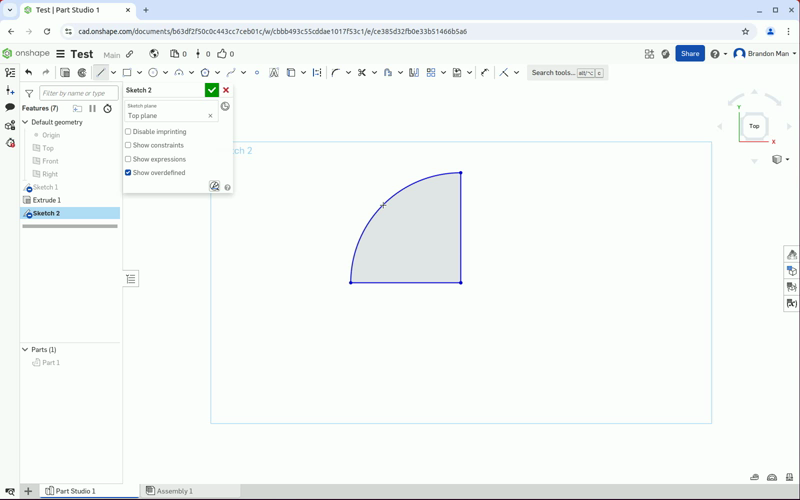
mouse_move(370, 264)
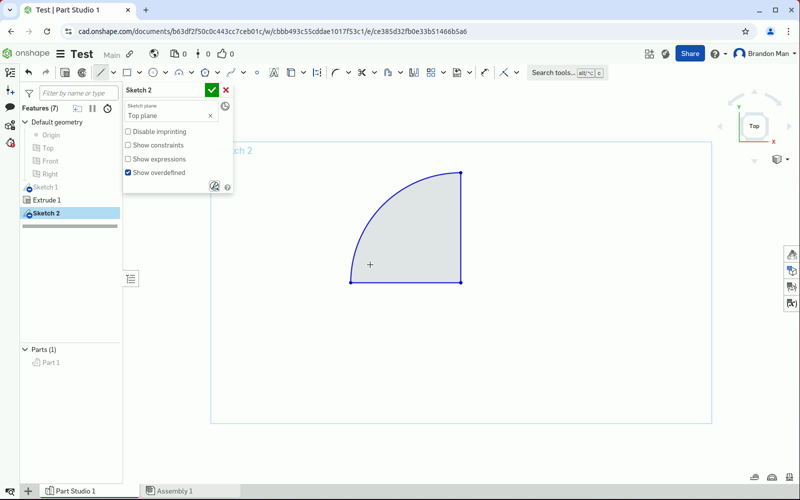
click(370, 264)
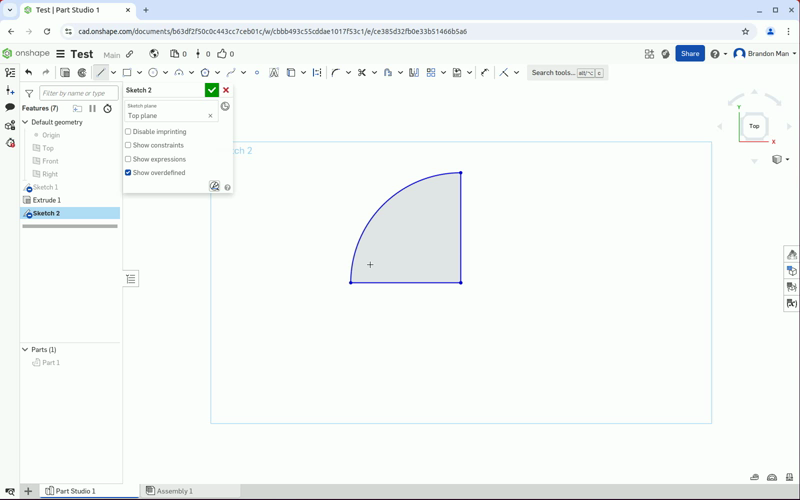
key_up(shift)
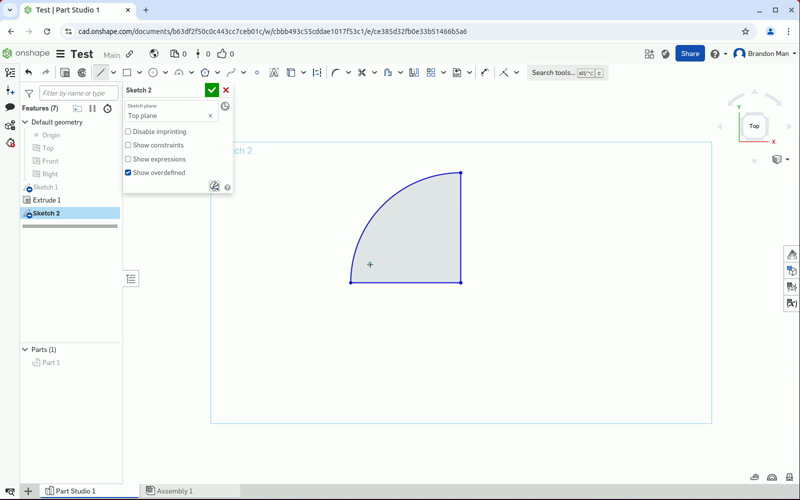
key_down(shift)
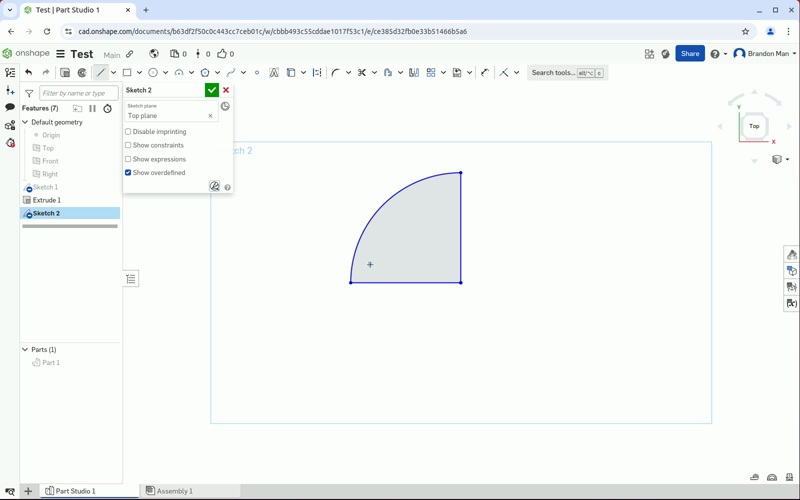
mouse_move(442, 264)
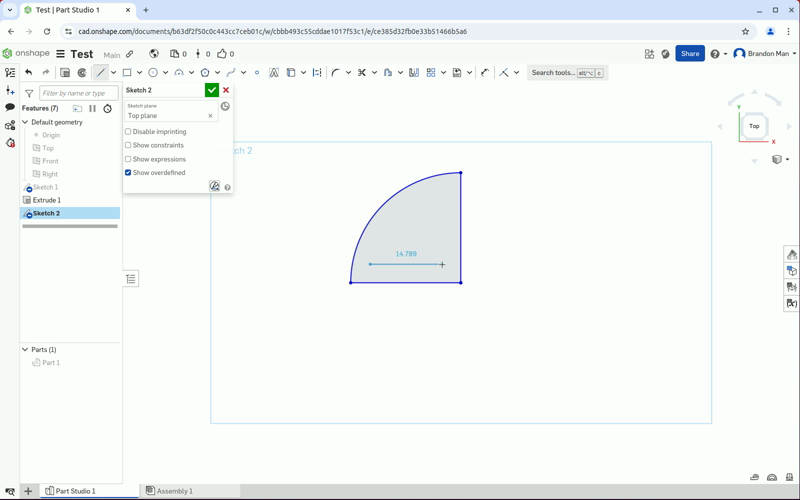
click(442, 264)
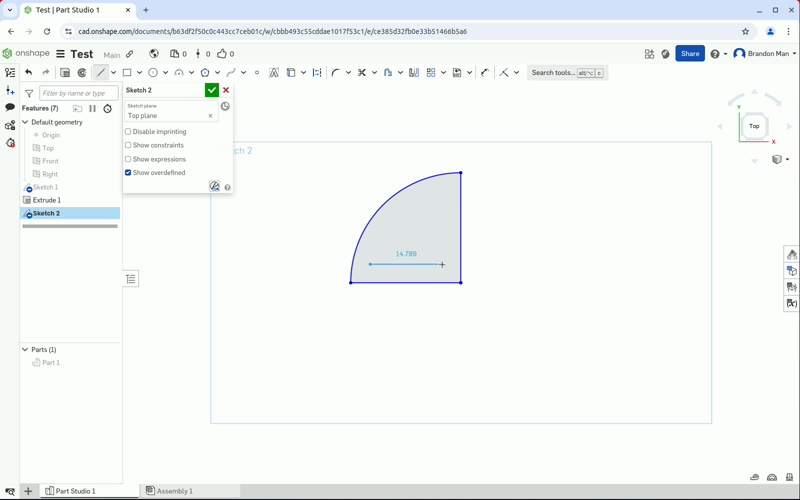
key_up(shift)
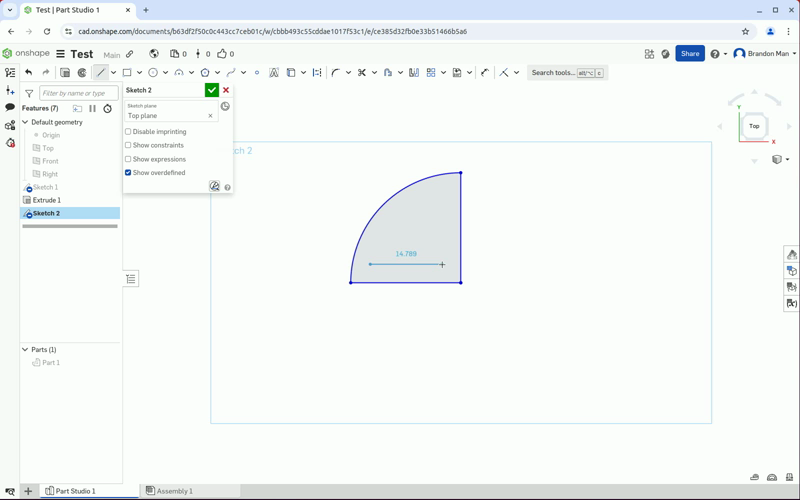
key_down(shift)
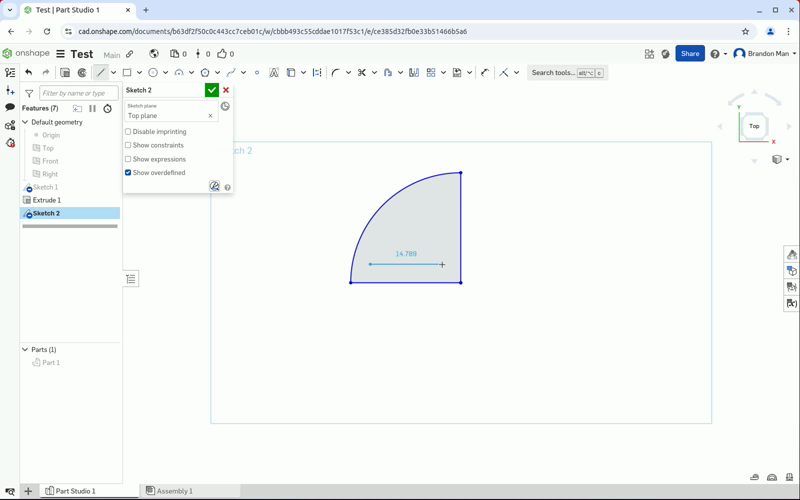
mouse_move(442, 192)
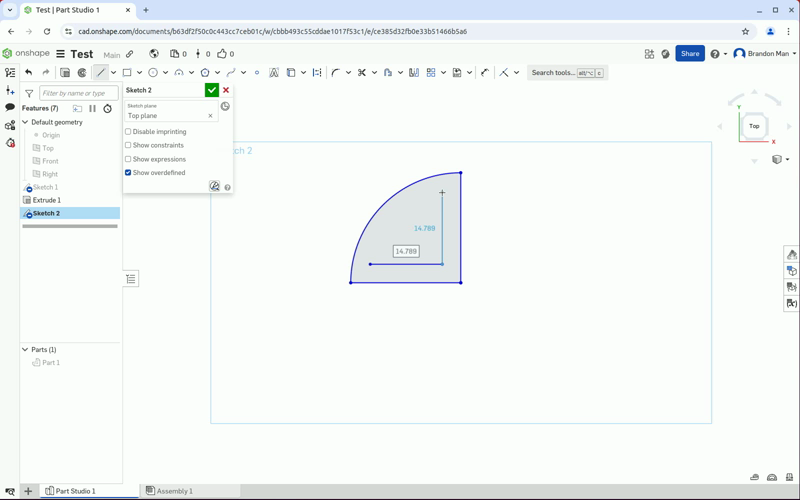
click(442, 192)
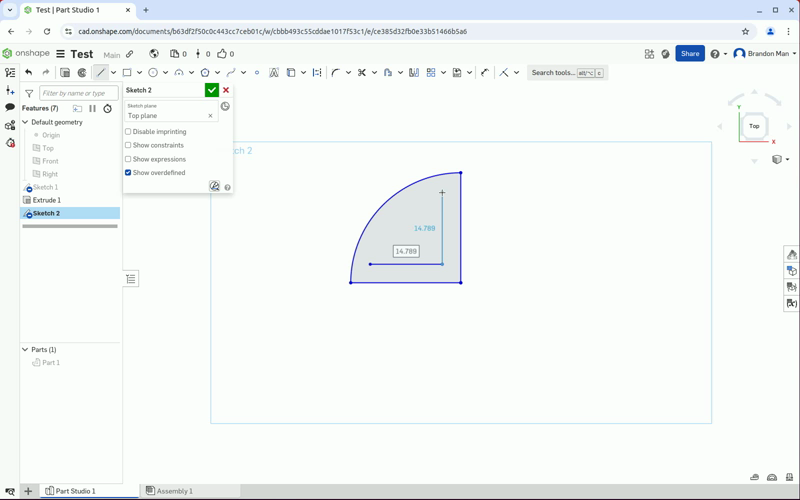
key_up(shift)
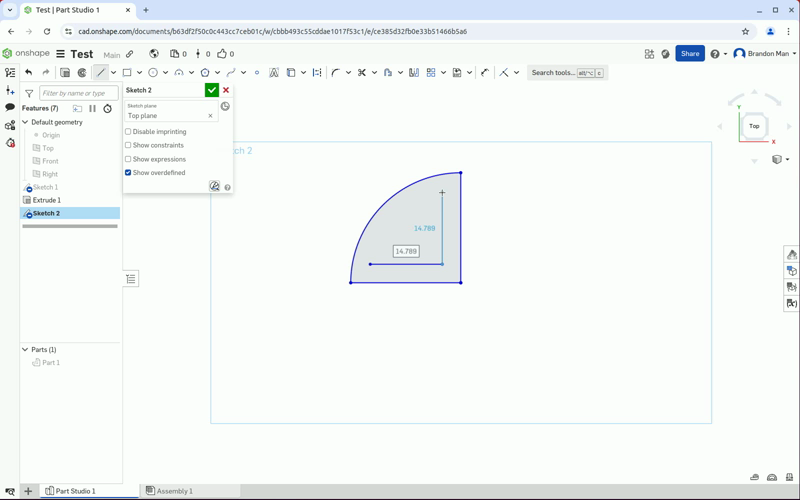
key(esc)
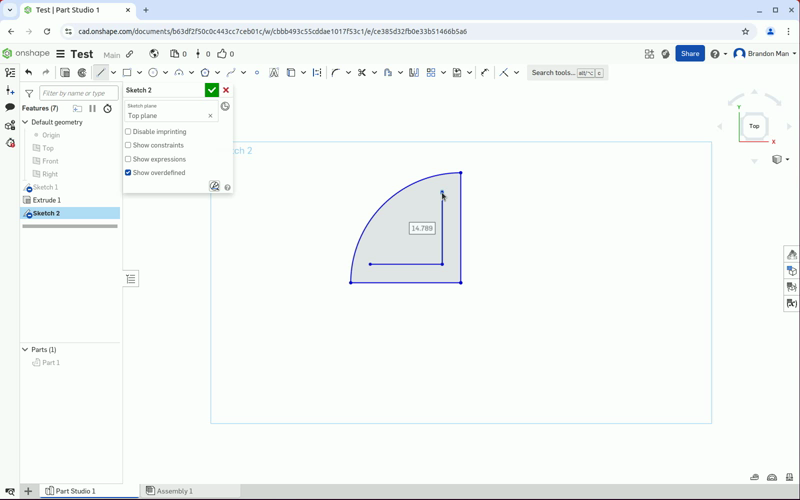
key(a)
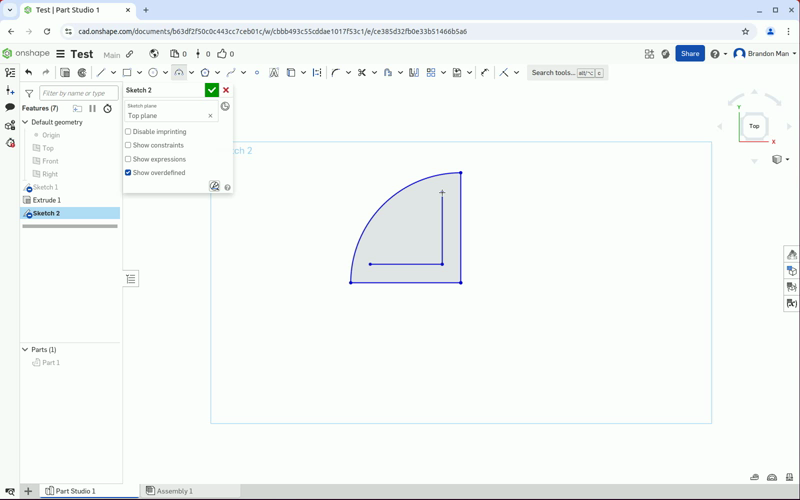
mouse_move(442, 192)
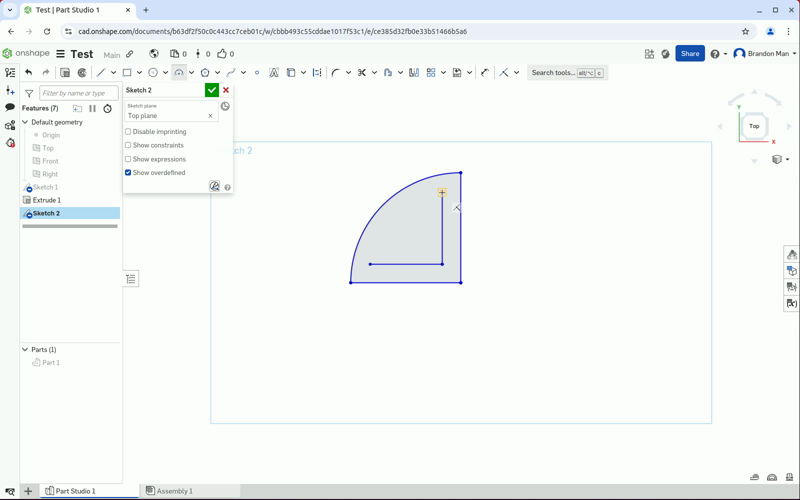
click(442, 192)
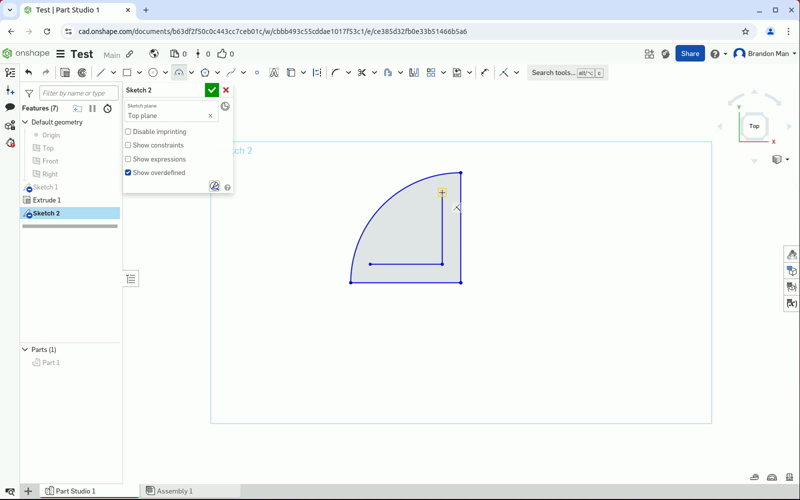
mouse_move(370, 264)
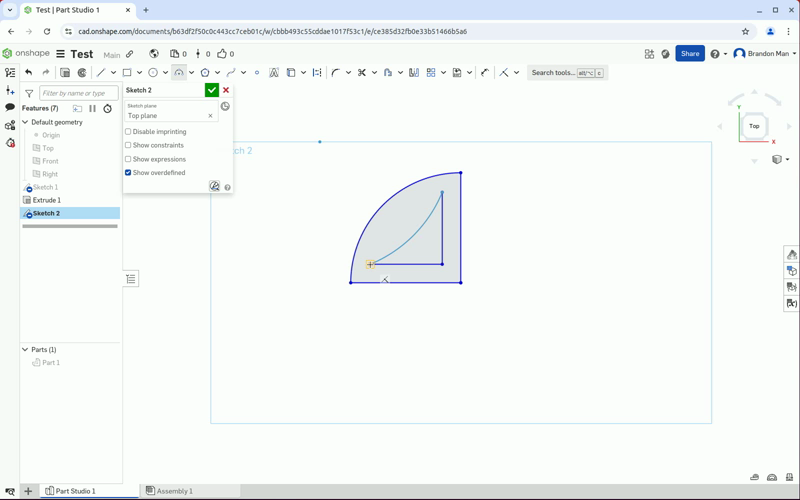
click(370, 264)
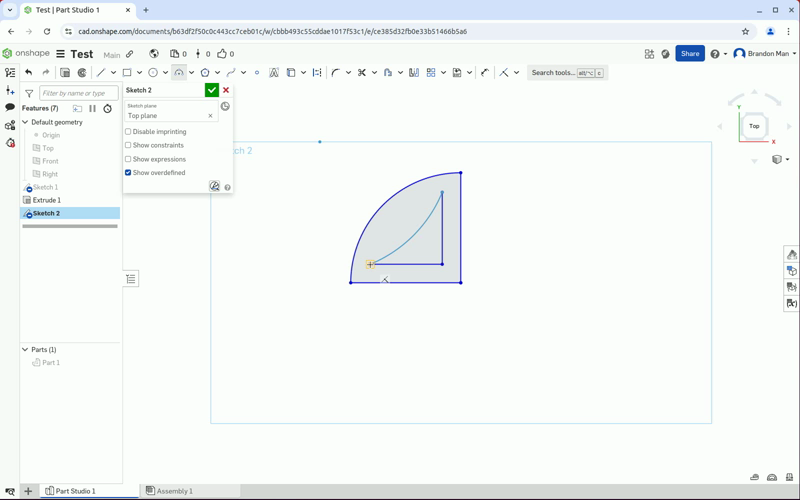
key_down(shift)
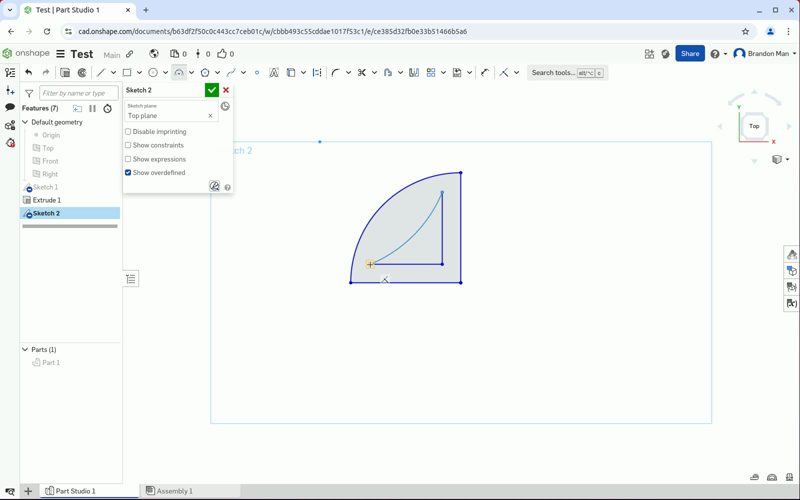
mouse_move(395, 217)
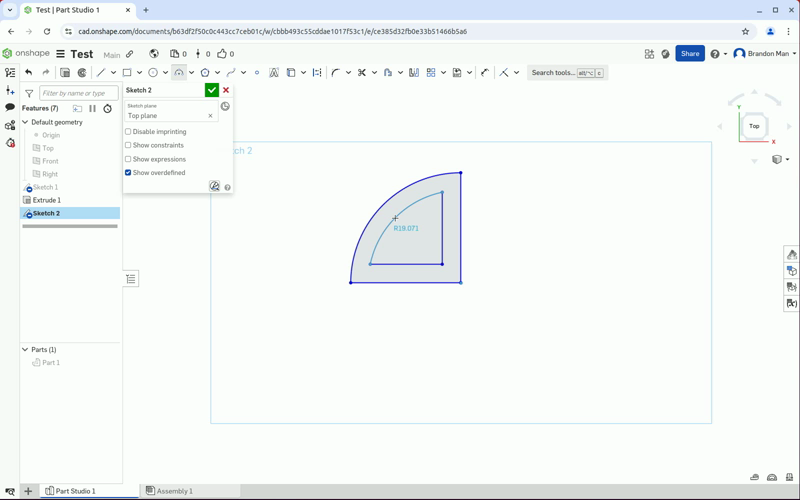
click(395, 217)
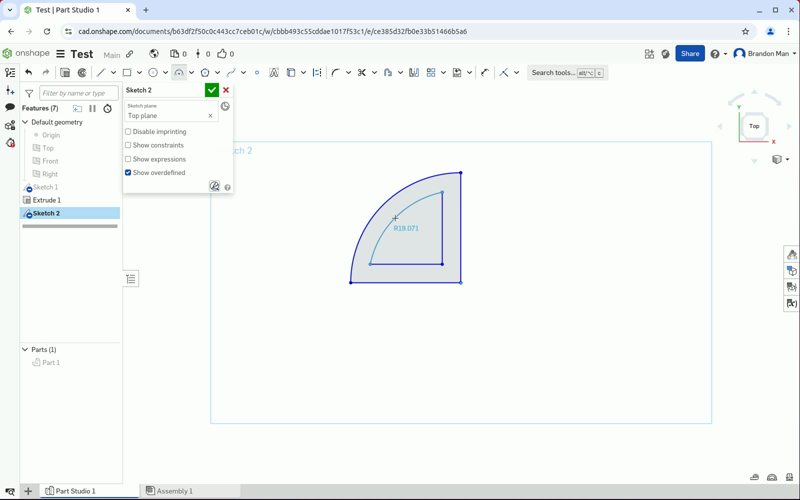
key_up(shift)
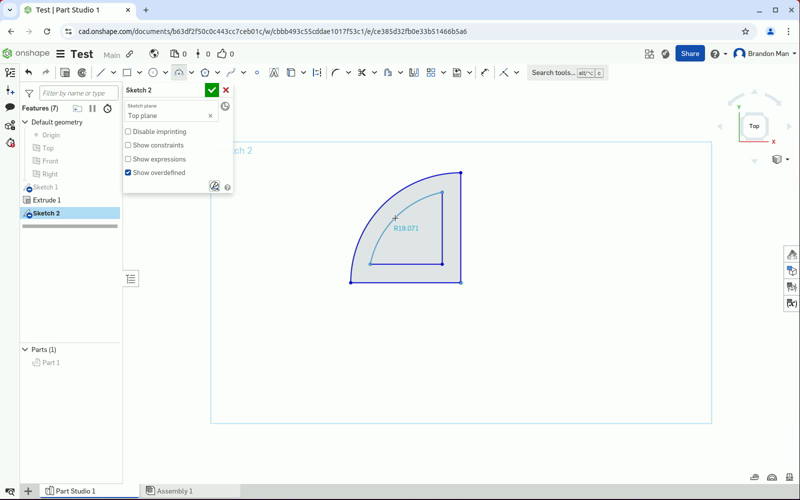
key(esc)
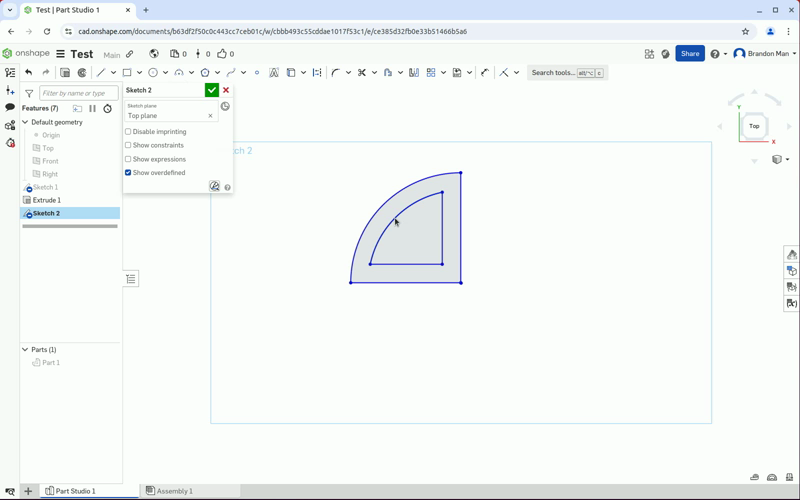
mouse_move(379, 229)
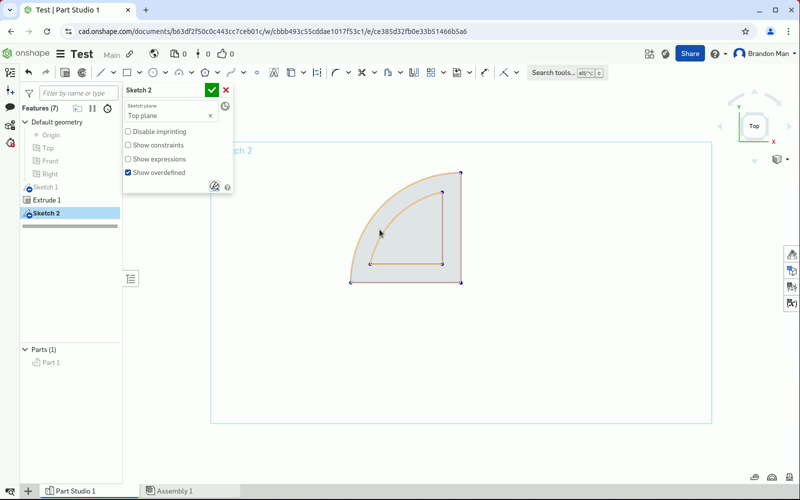
click(379, 229)
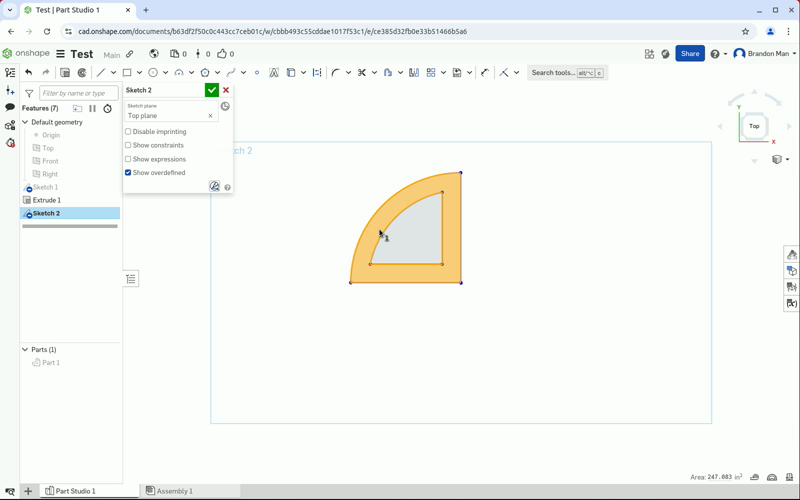
mouse_move(73, 352)
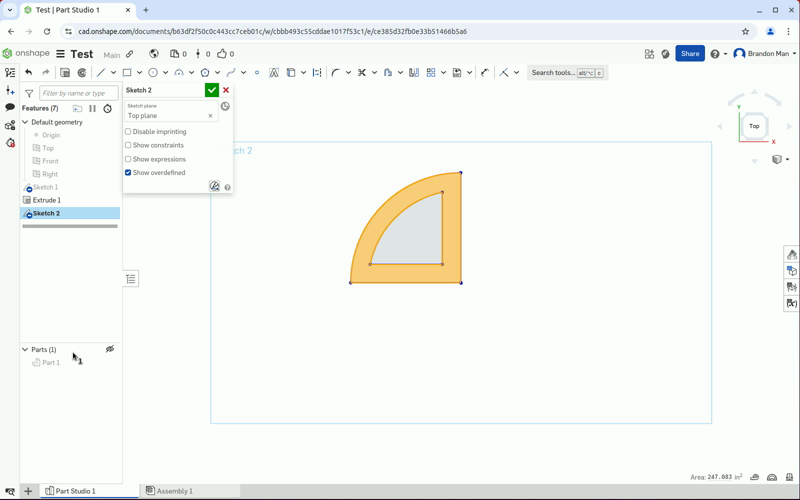
key(shift+y)
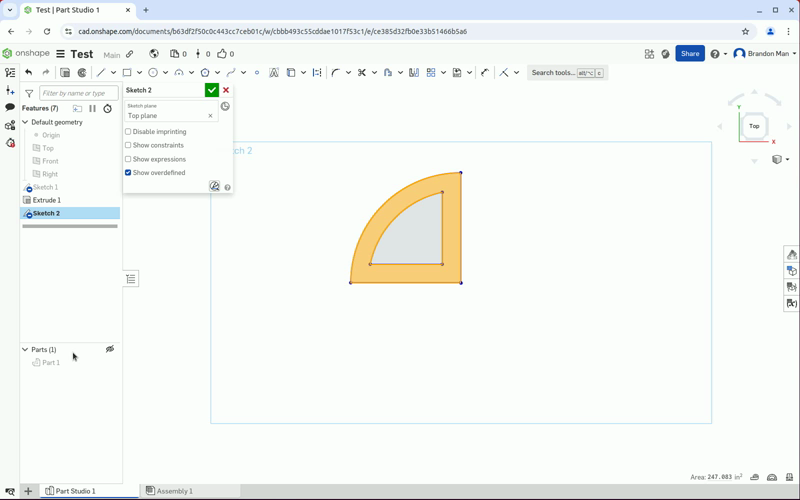
key(shift+e)
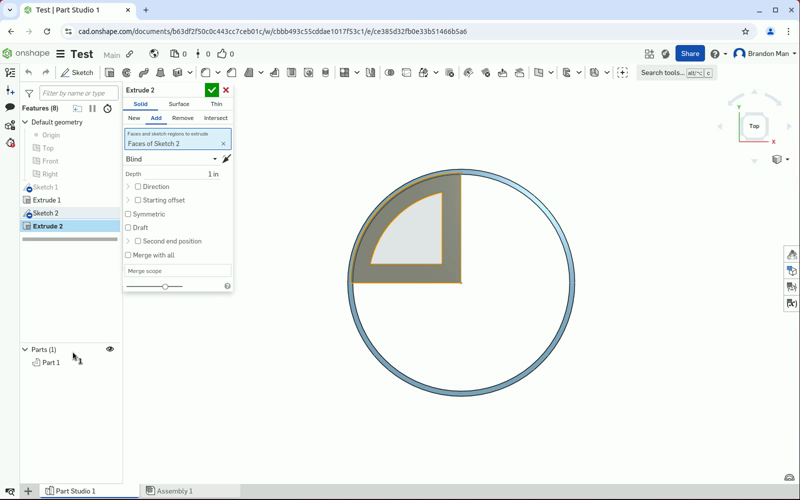
mouse_move(143, 106)
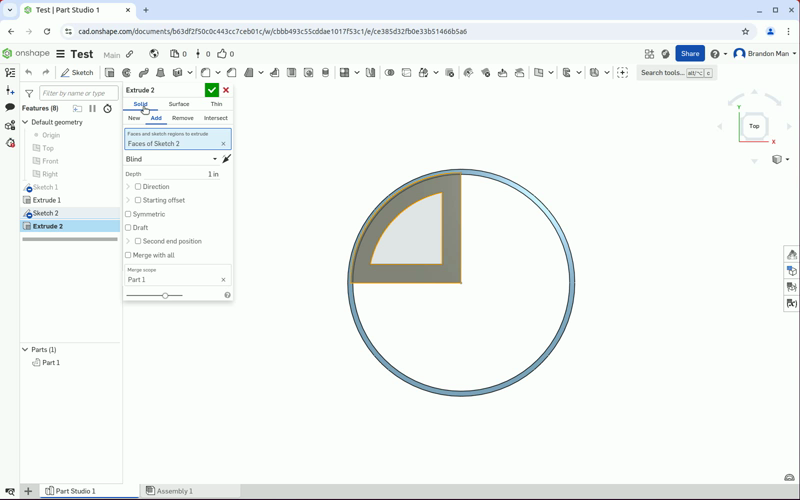
click(143, 106)
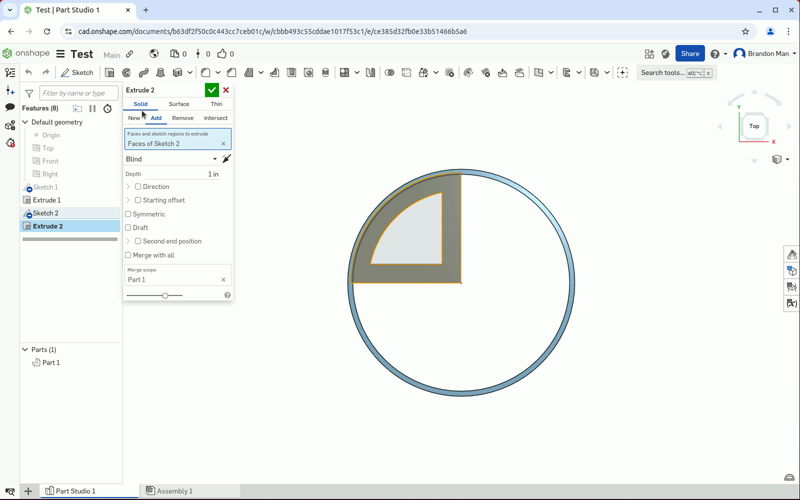
mouse_move(137, 120)
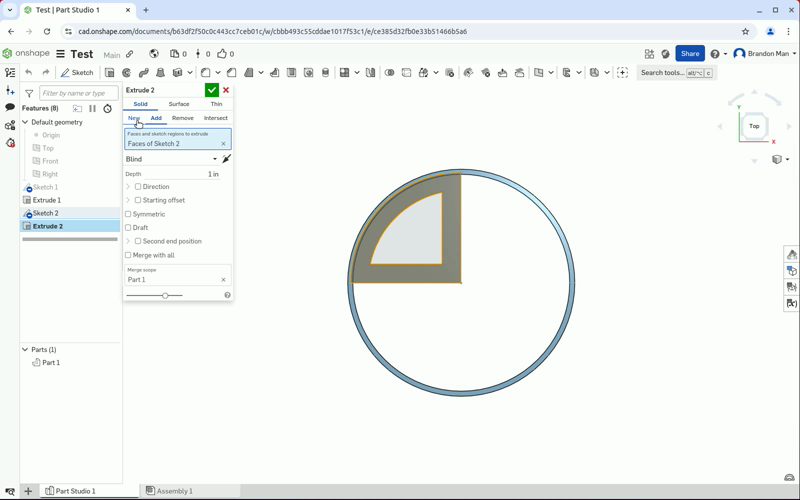
click(137, 120)
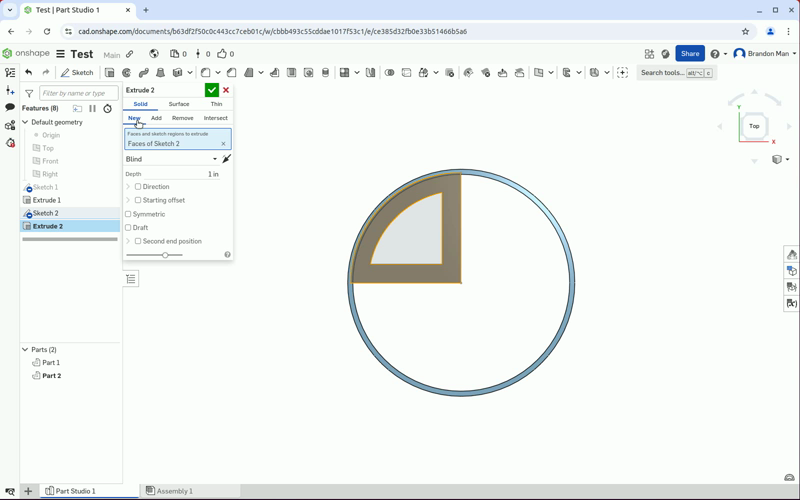
key(tab, 4)
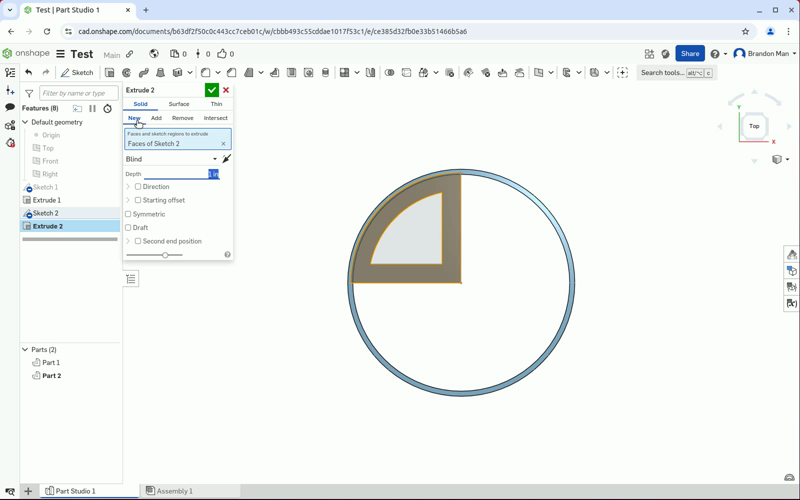
text(1.444)
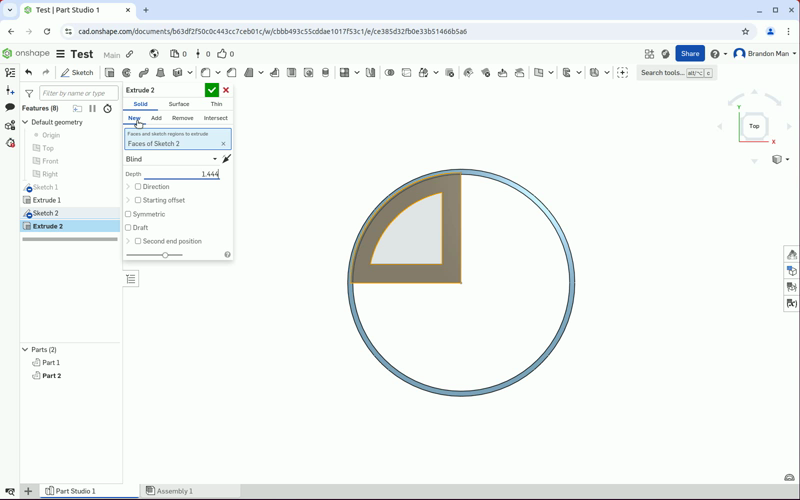
key(enter)
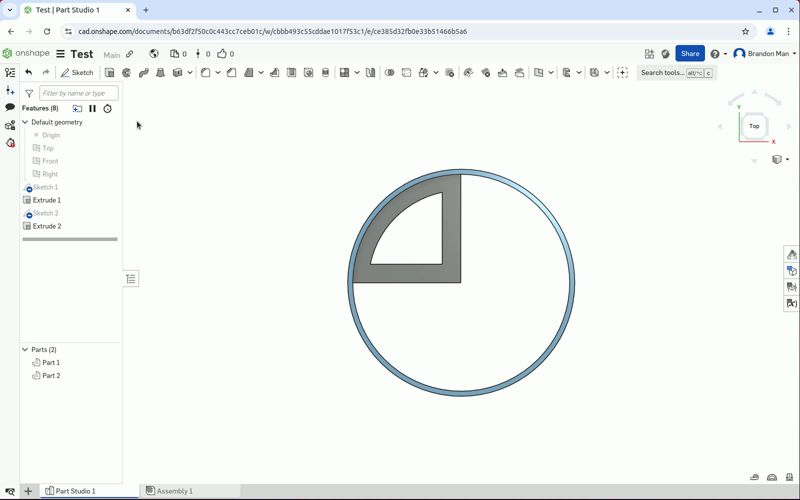
key(shift+h)
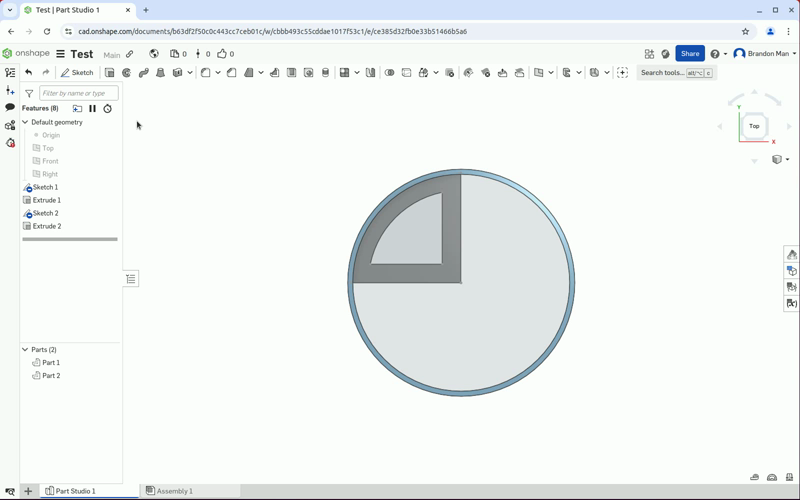
key(shift+h)
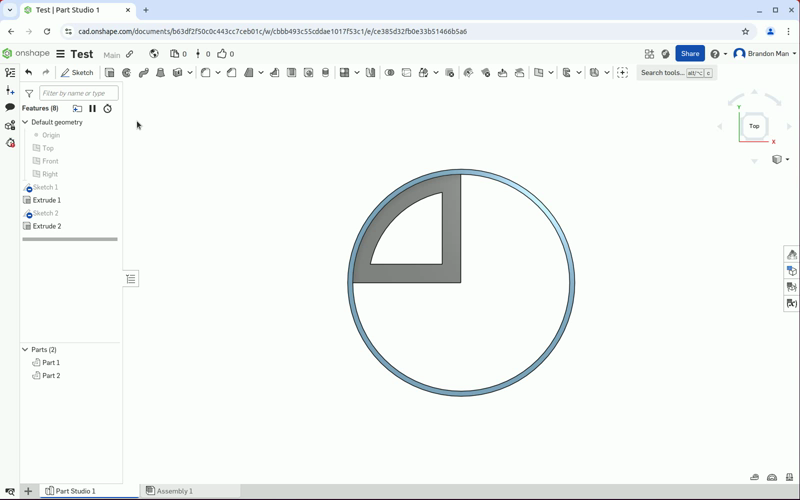
mouse_move(73, 189)
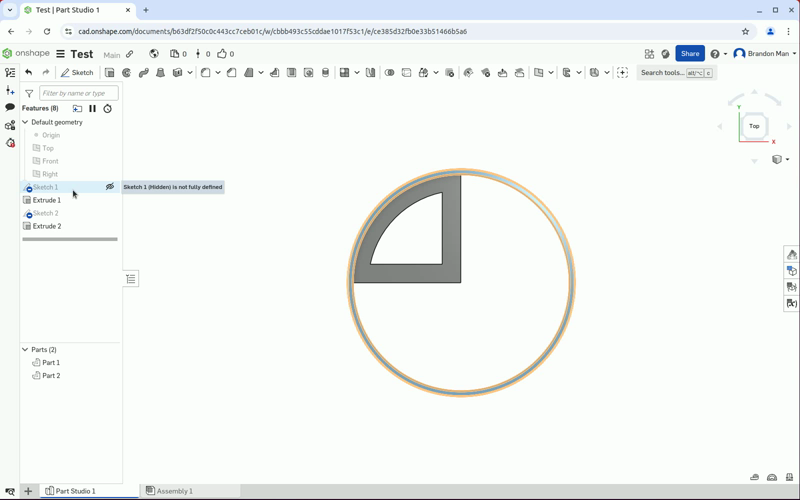
click(73, 189)
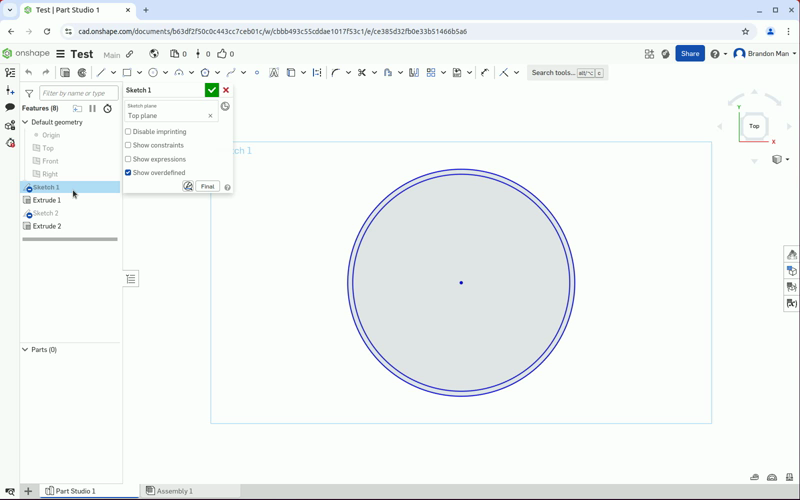
mouse_move(229, 92)
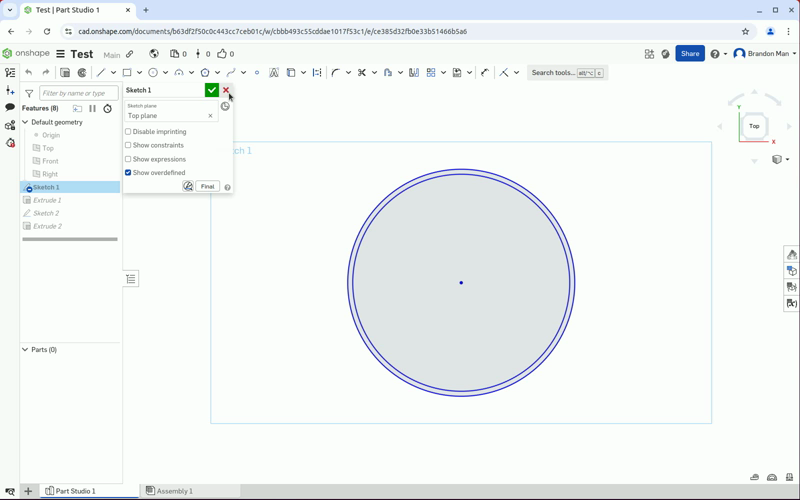
click(229, 92)
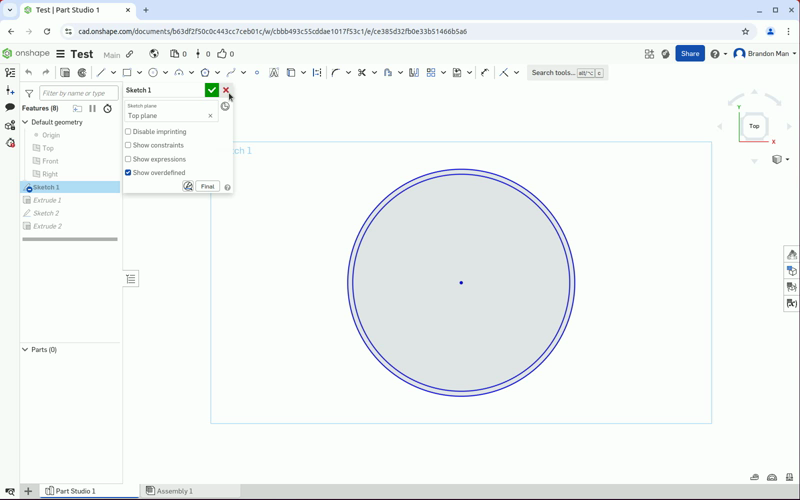
key(shift+s)
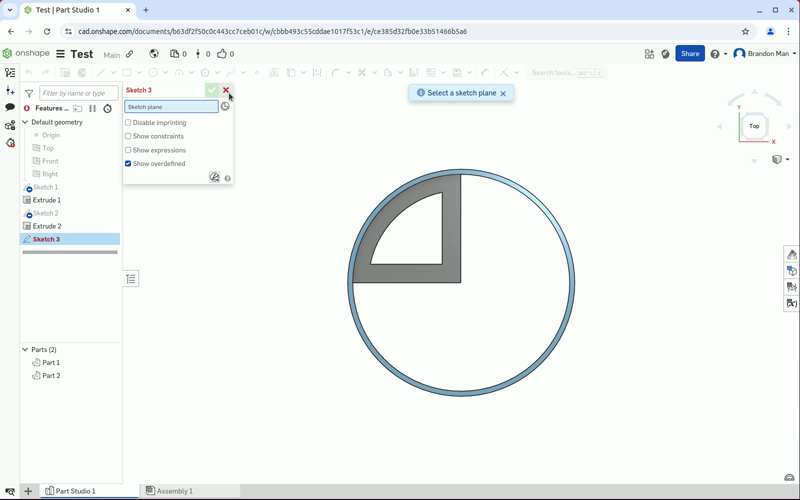
mouse_move(73, 150)
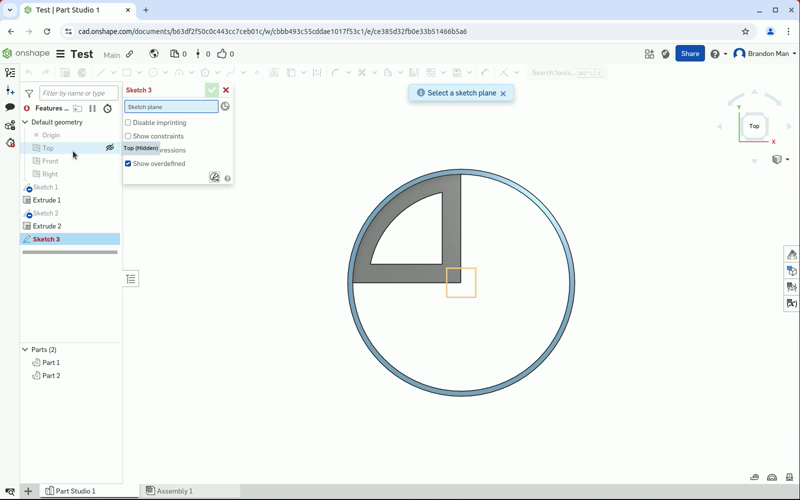
click(73, 150)
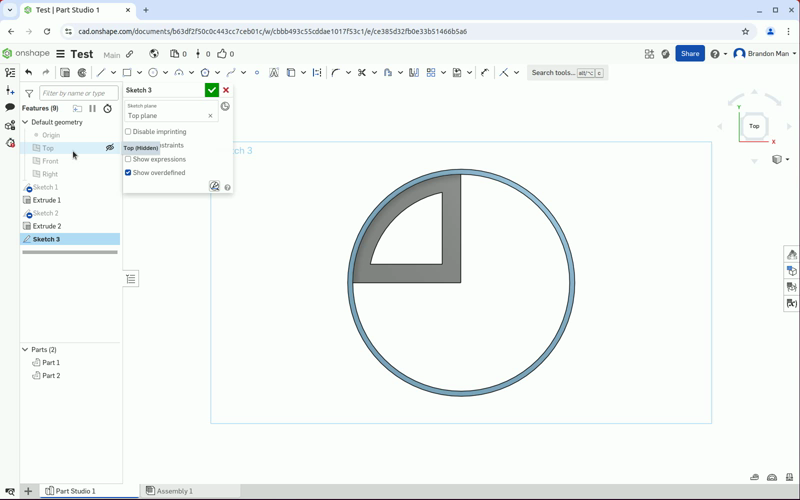
mouse_move(73, 352)
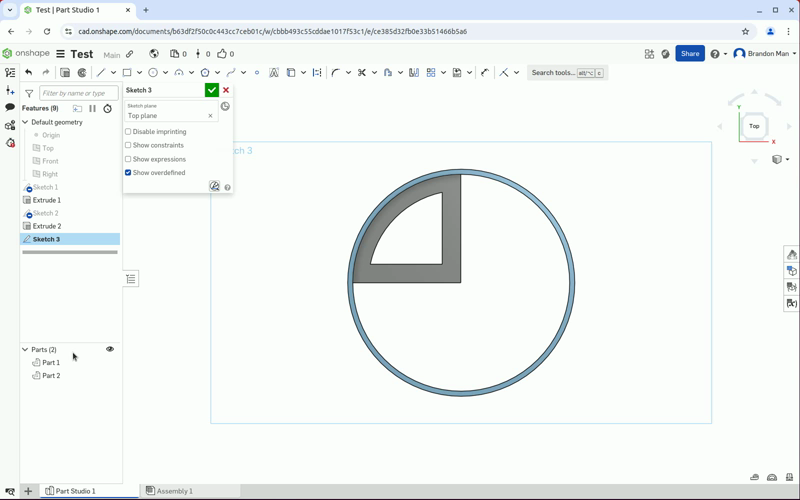
key(y)
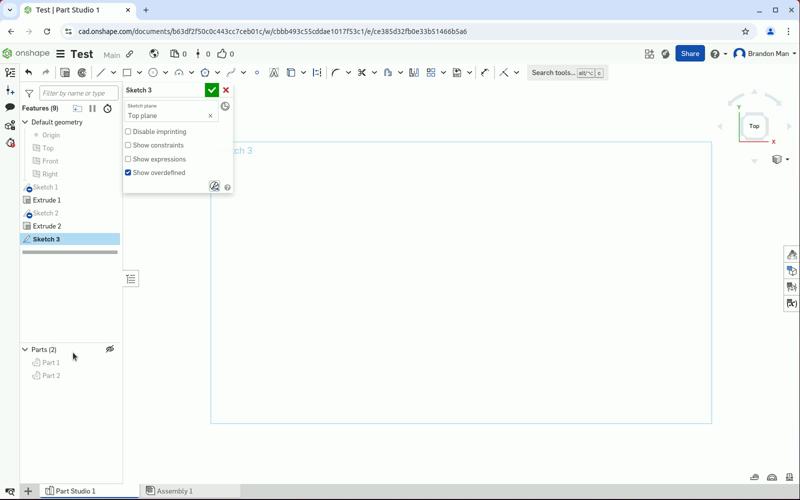
key(l)
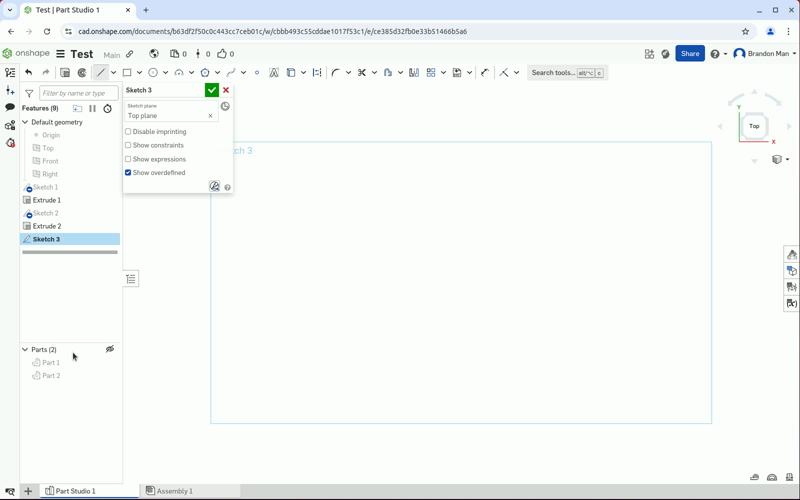
key_down(shift)
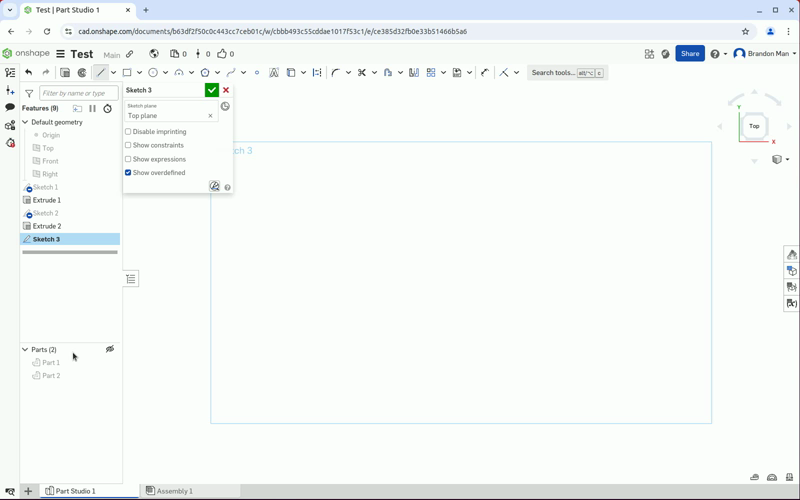
mouse_move(460, 282)
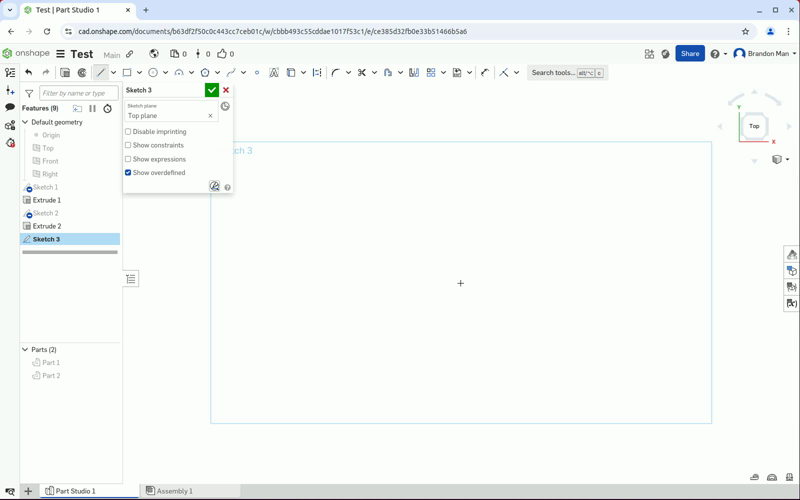
click(460, 282)
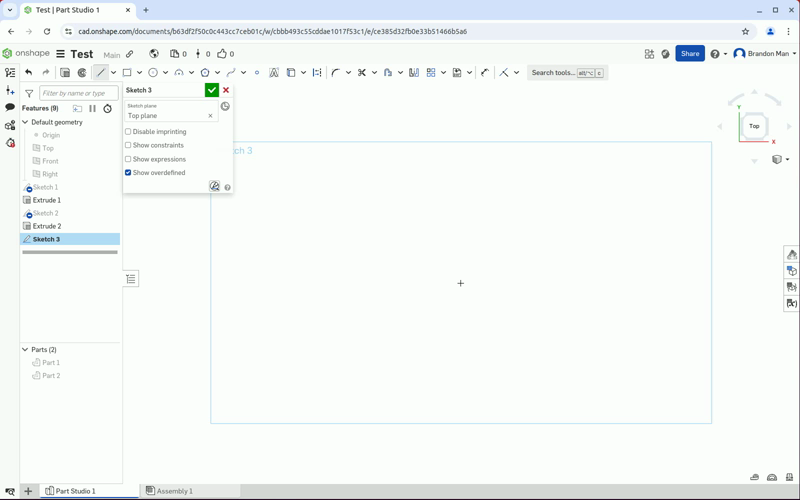
key_up(shift)
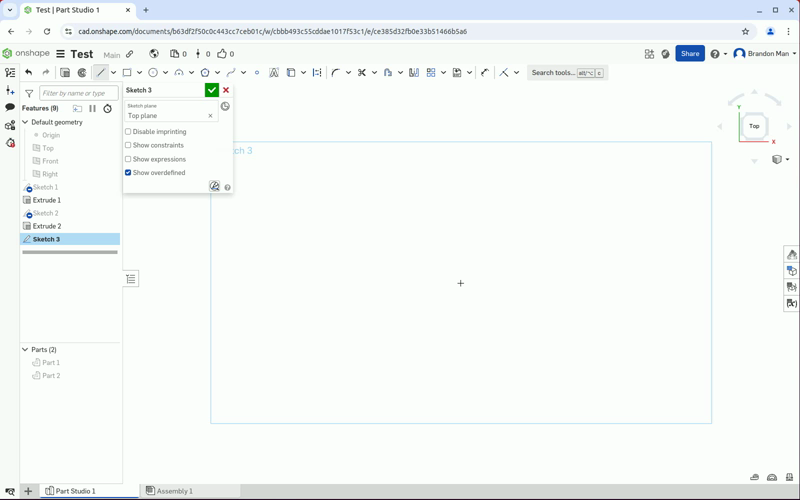
key_down(shift)
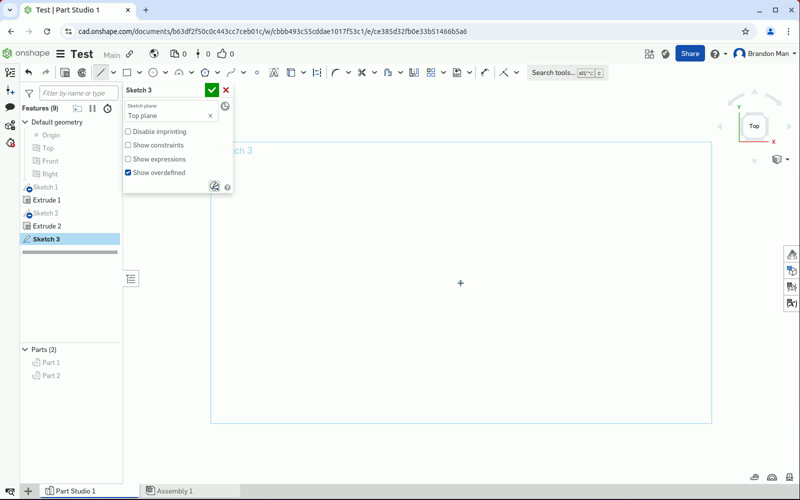
mouse_move(570, 282)
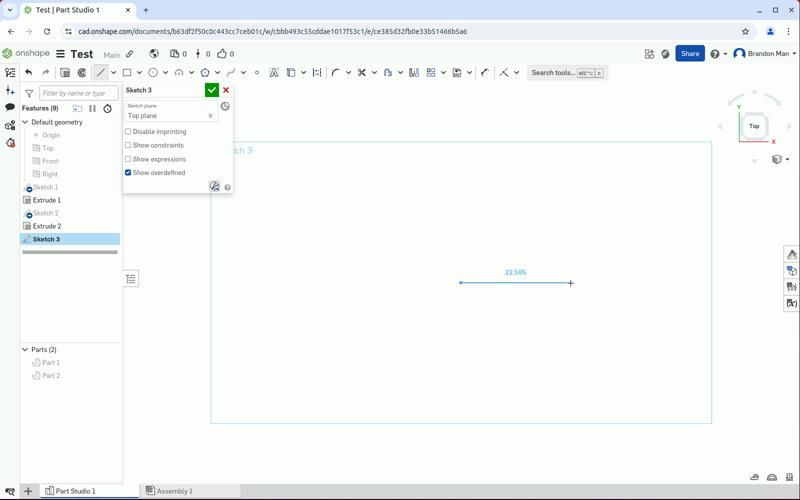
click(570, 282)
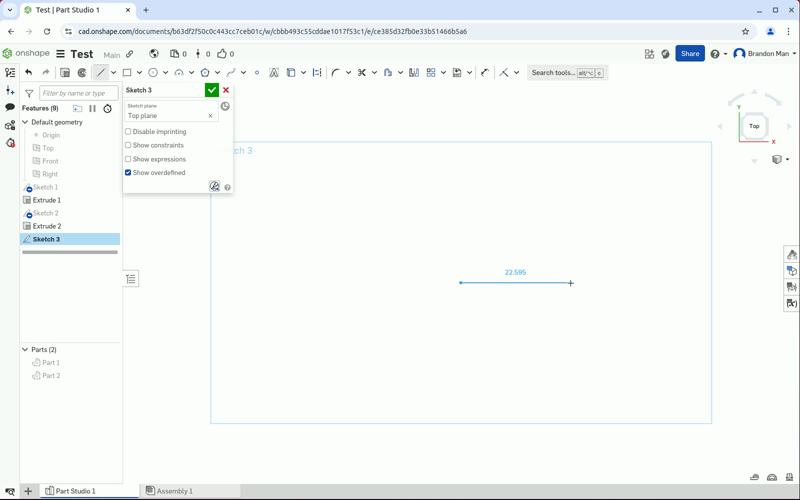
key_up(shift)
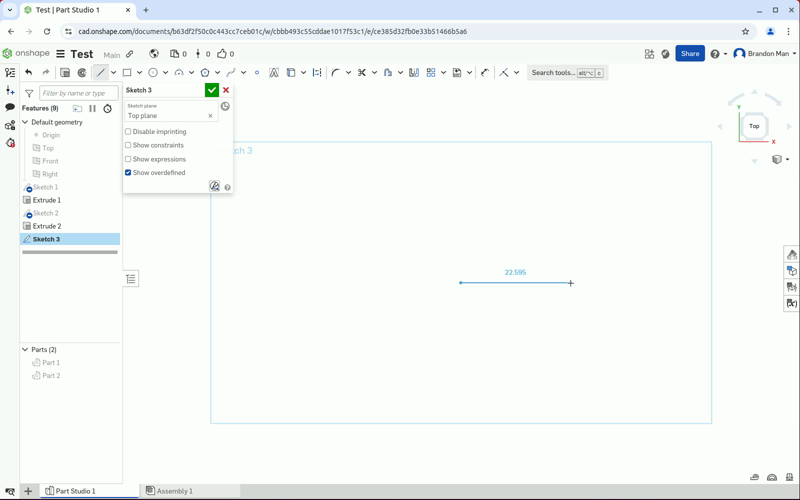
key(esc)
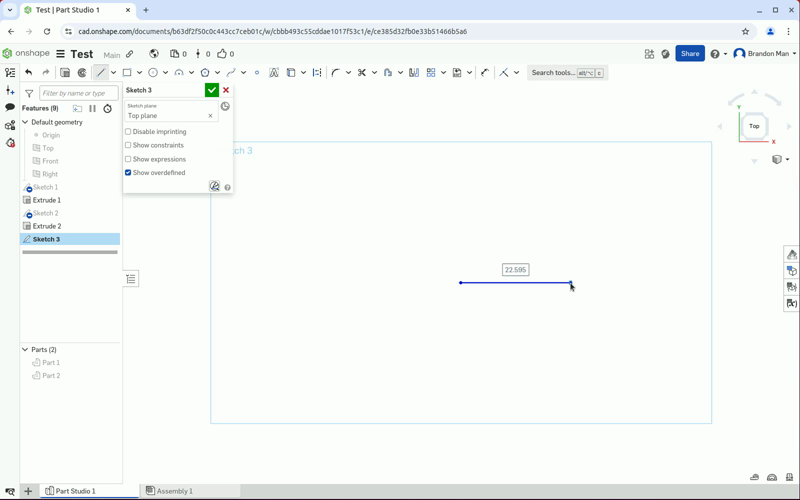
key(a)
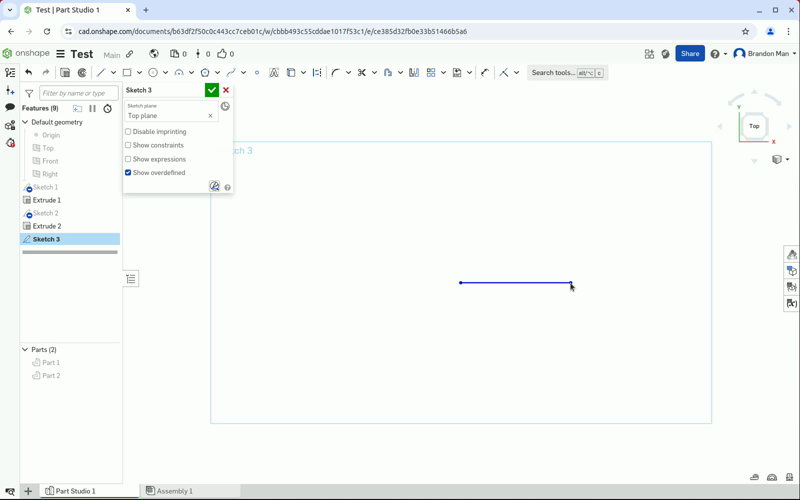
mouse_move(570, 282)
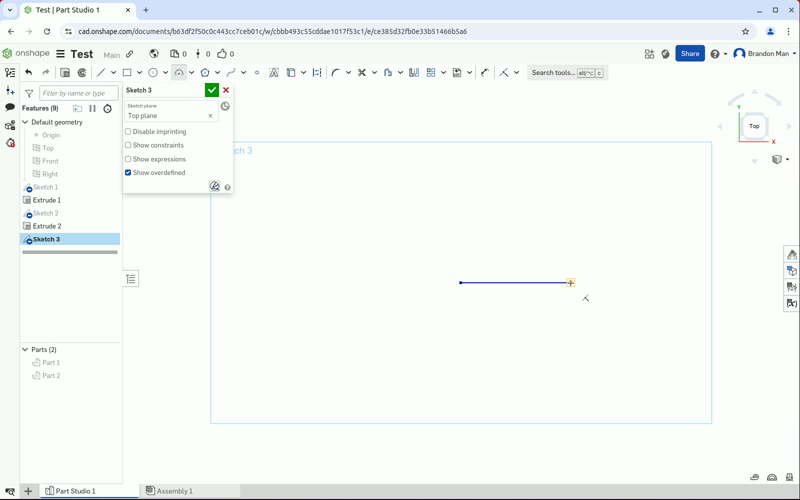
click(570, 282)
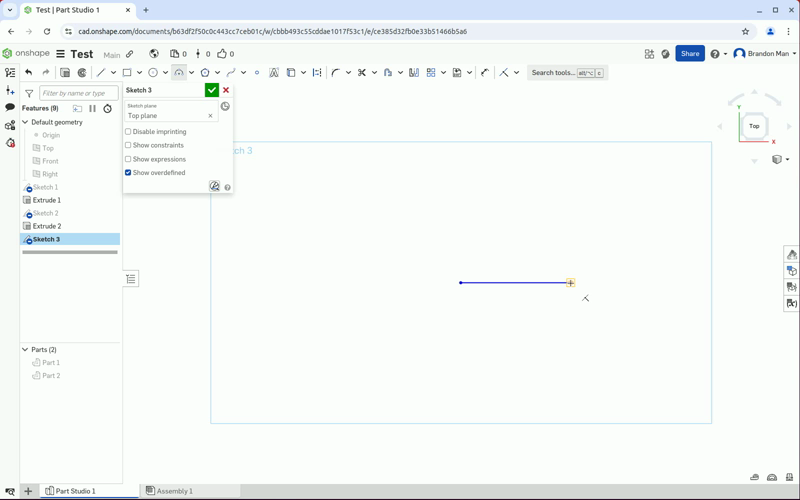
key_down(shift)
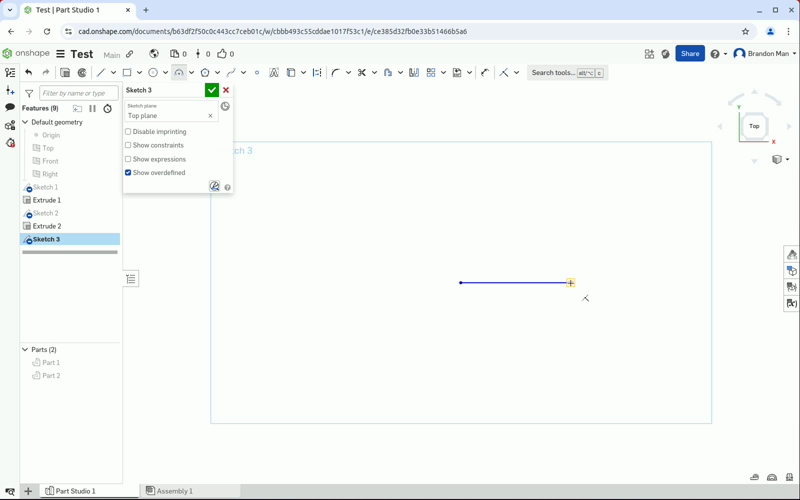
mouse_move(460, 172)
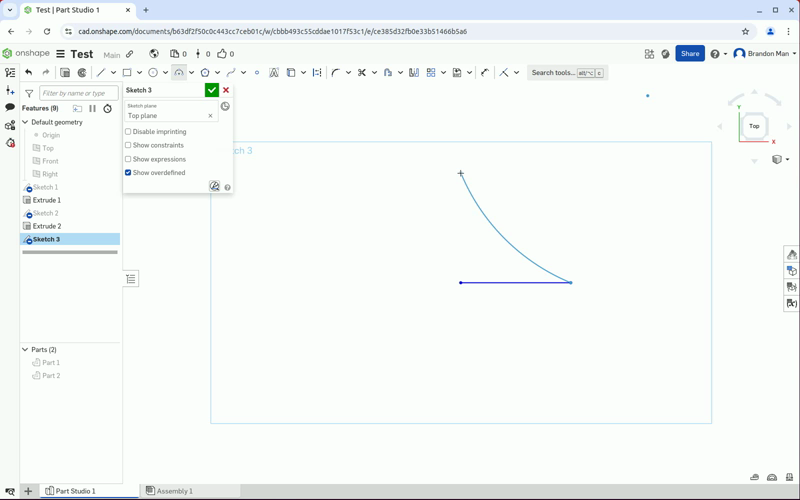
click(460, 172)
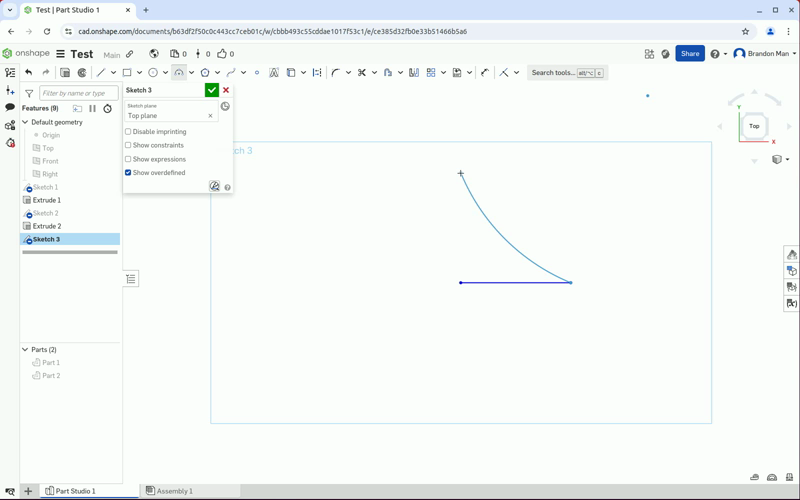
mouse_move(538, 204)
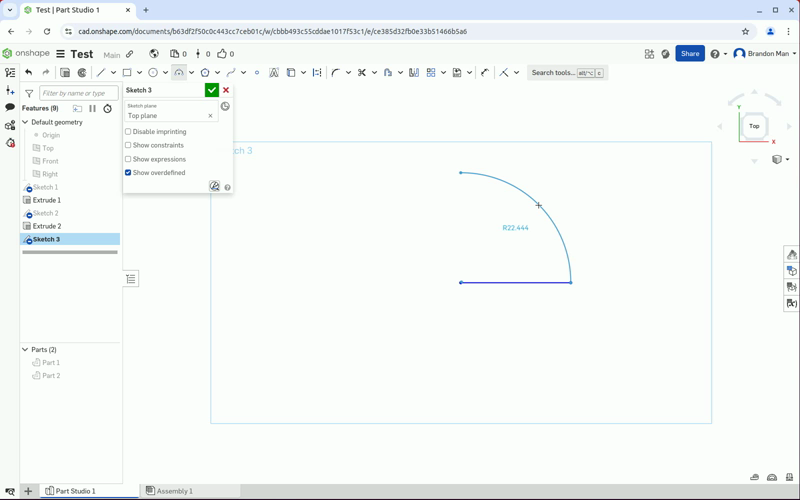
click(538, 204)
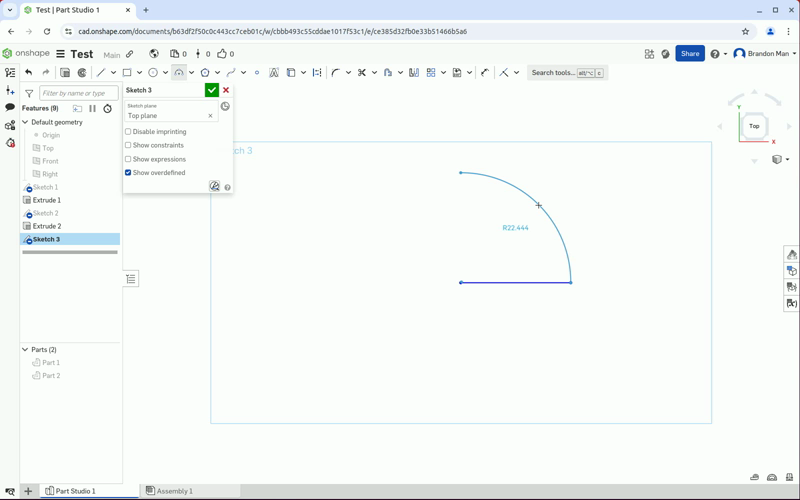
key_up(shift)
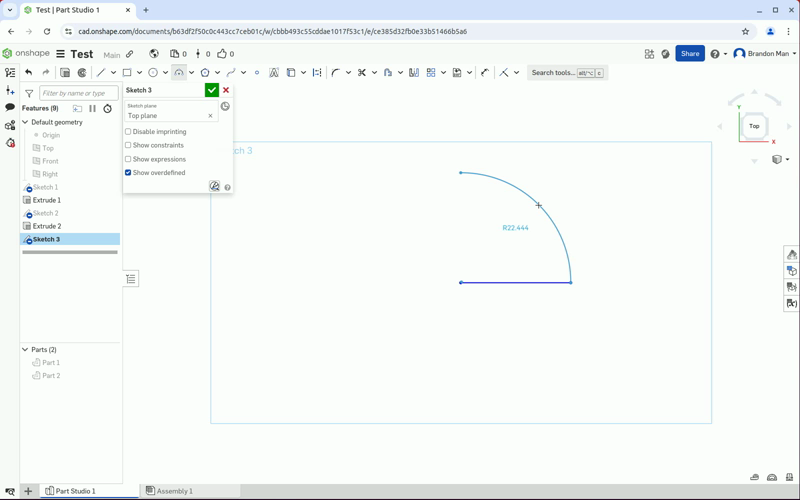
key(esc)
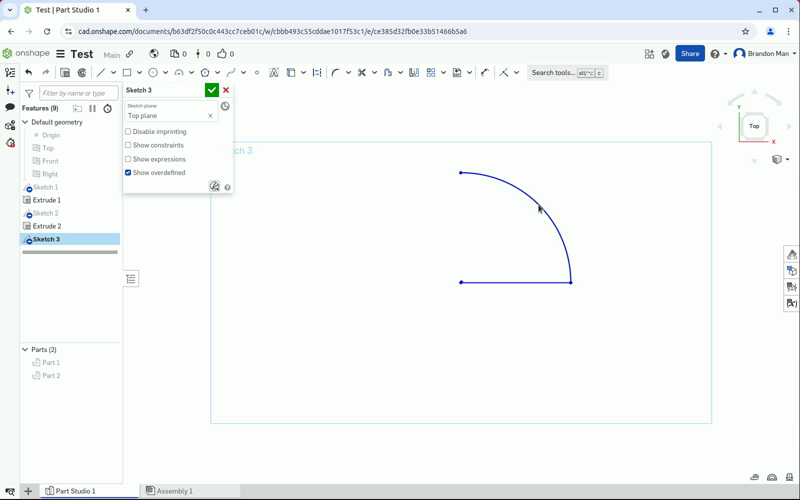
key(l)
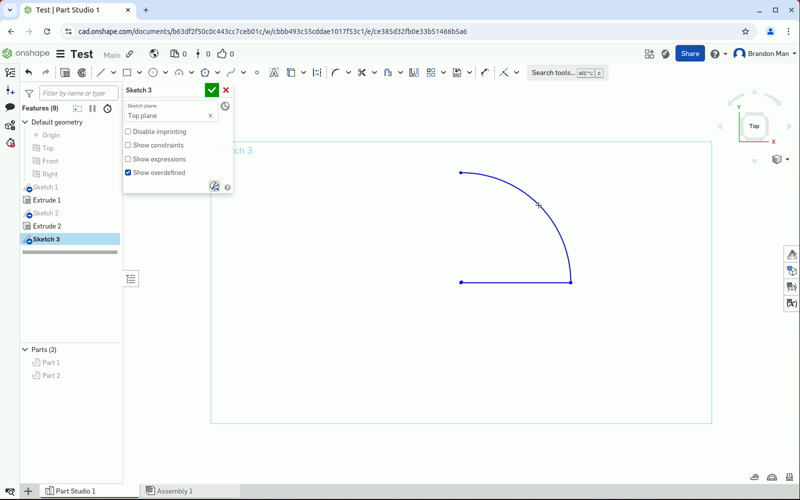
mouse_move(460, 172)
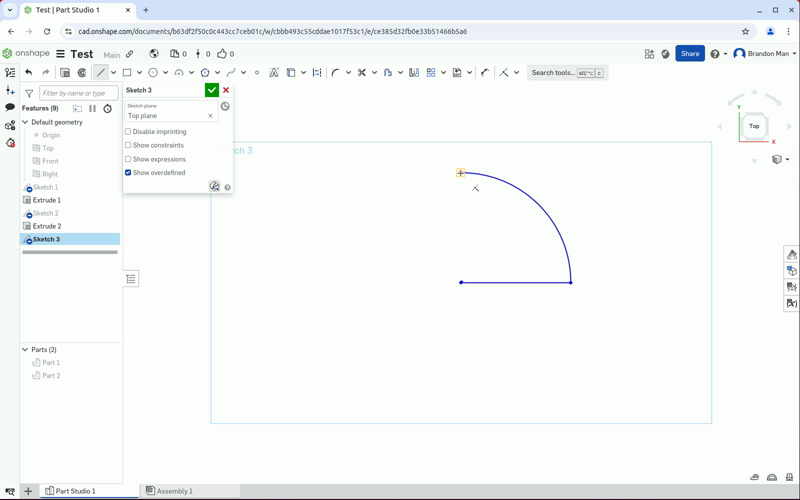
click(460, 172)
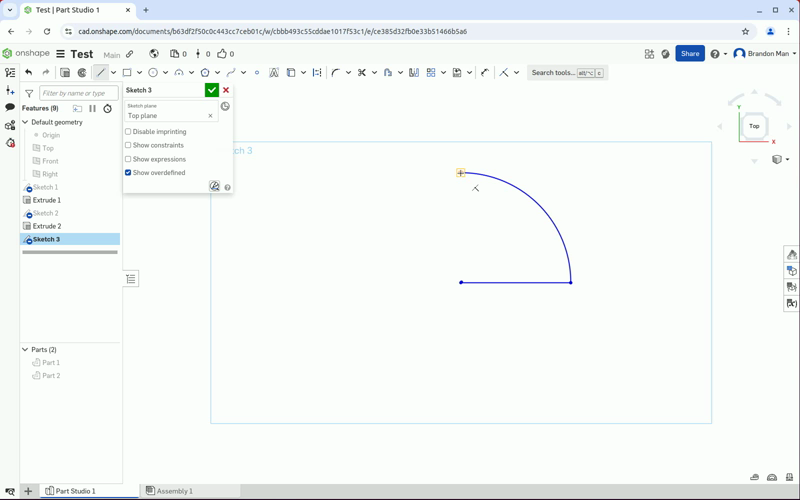
key_down(shift)
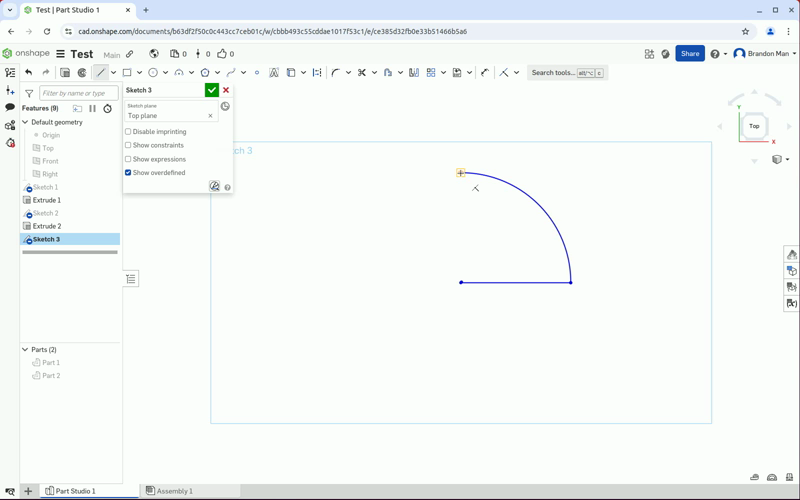
mouse_move(460, 282)
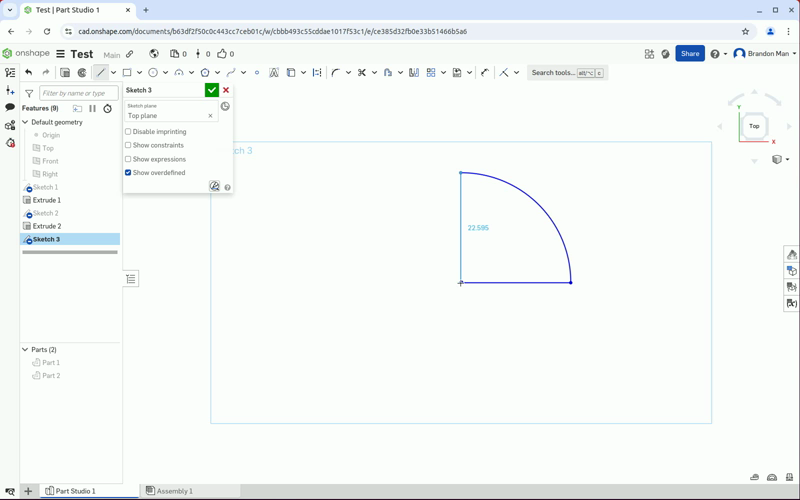
key_up(shift)
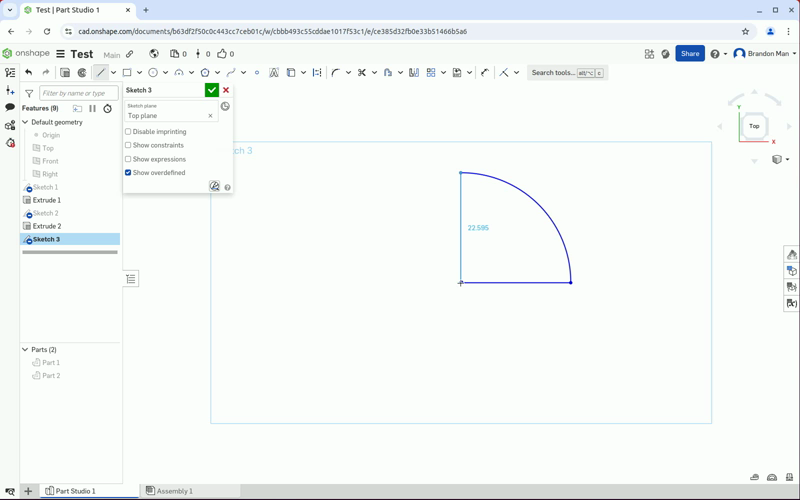
click(460, 282)
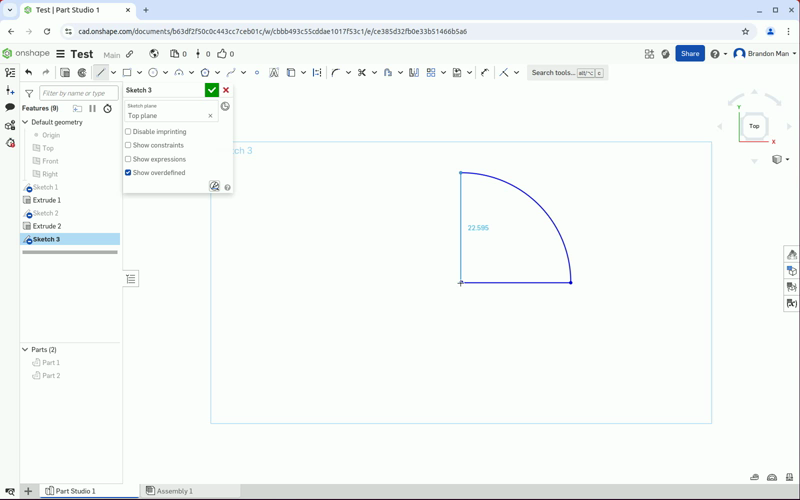
key(esc)
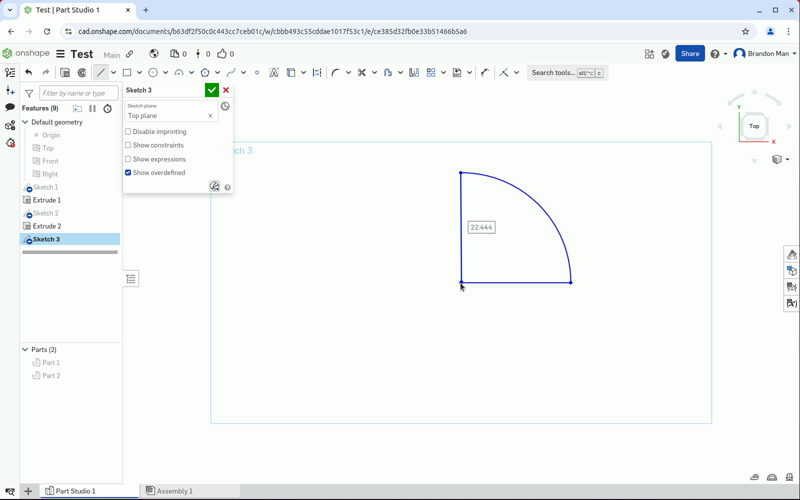
key(l)
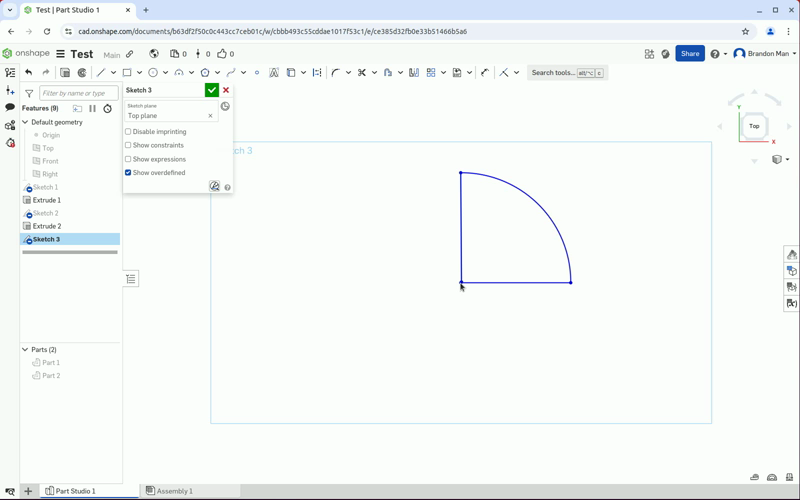
key_down(shift)
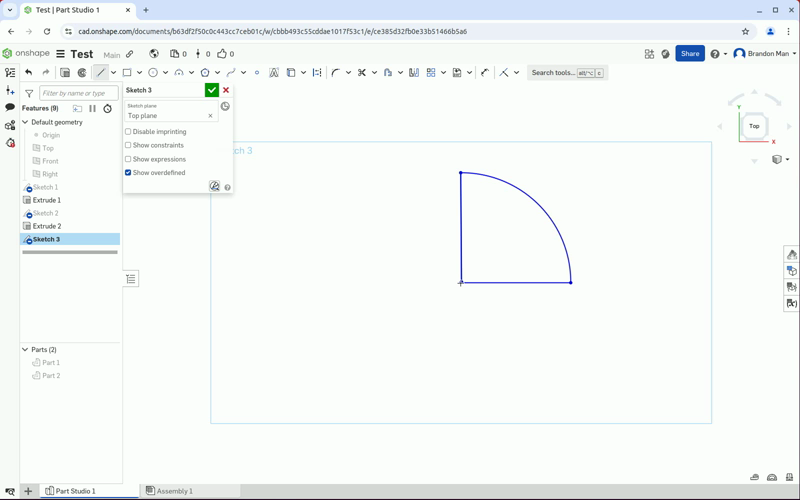
mouse_move(479, 264)
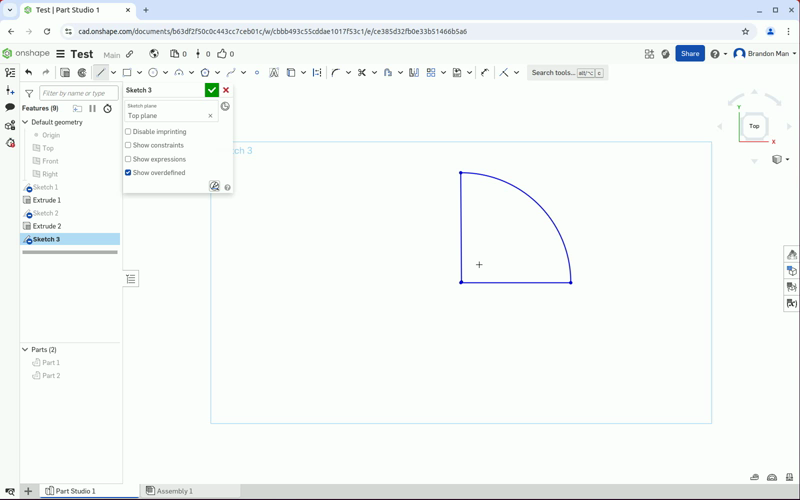
click(479, 264)
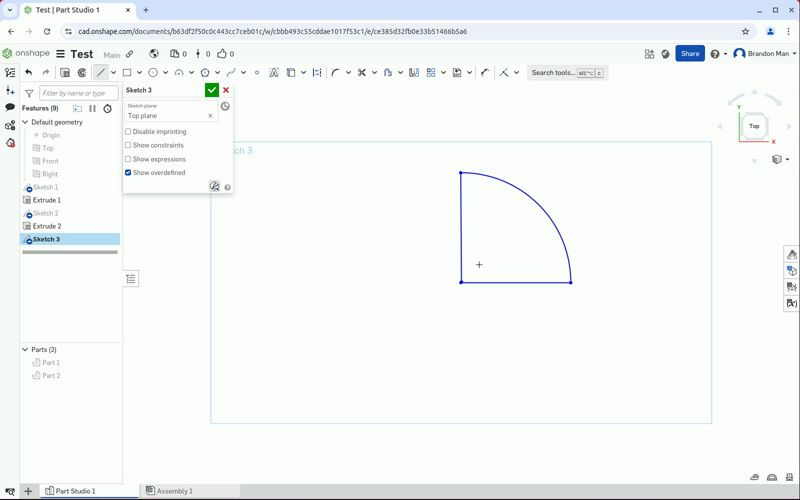
key_up(shift)
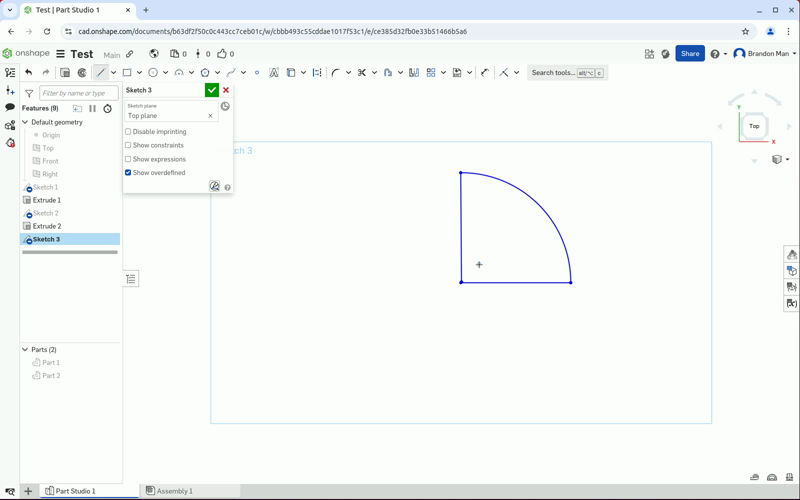
key_down(shift)
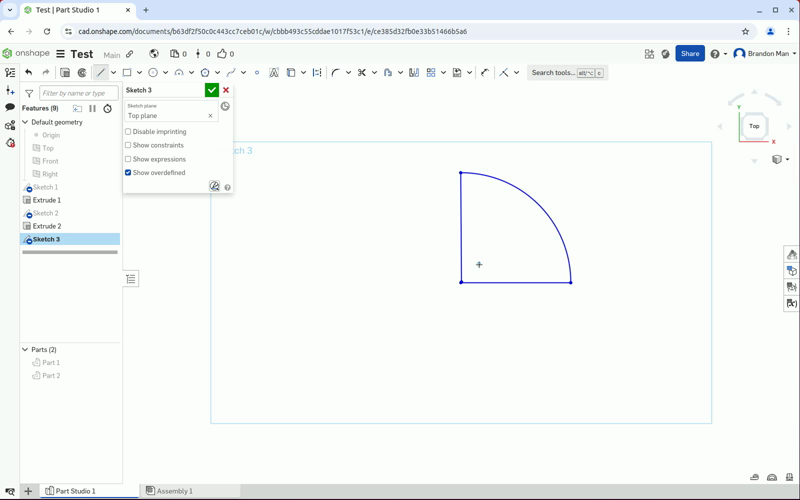
mouse_move(551, 264)
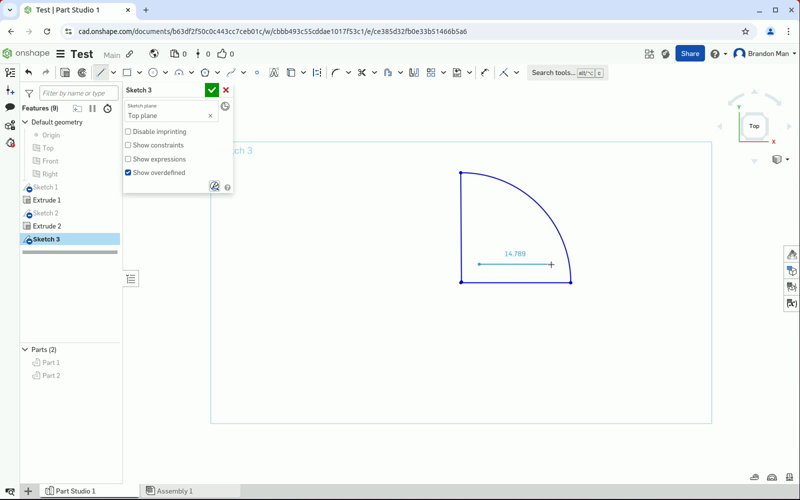
click(551, 264)
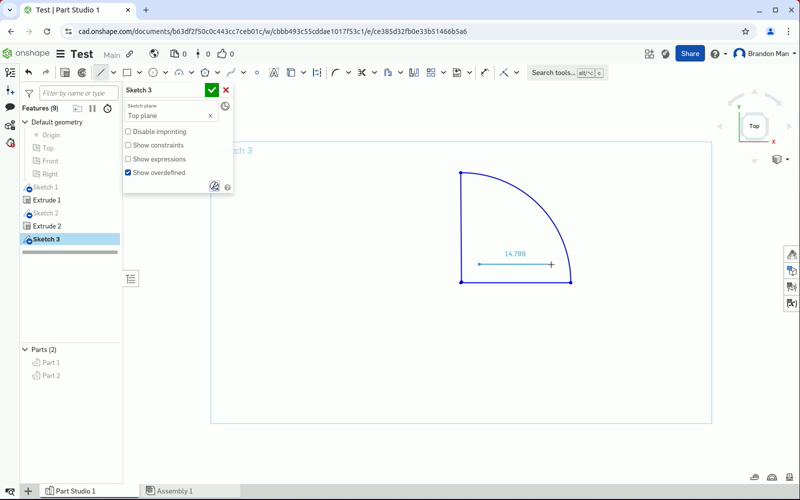
key_up(shift)
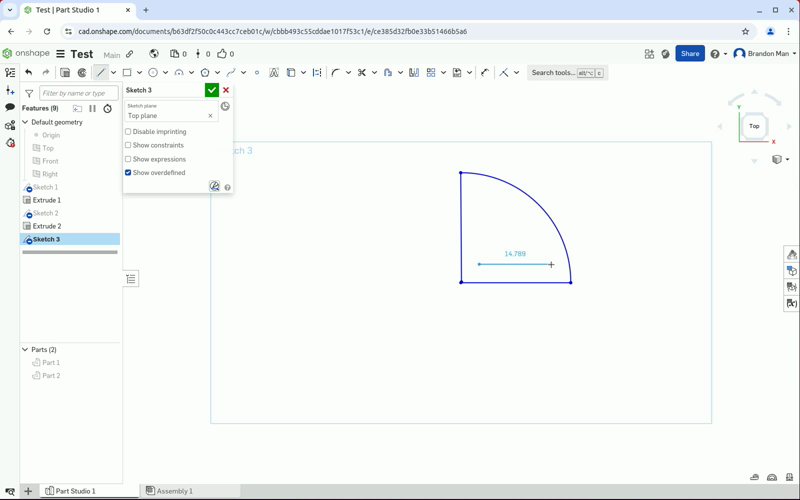
key(esc)
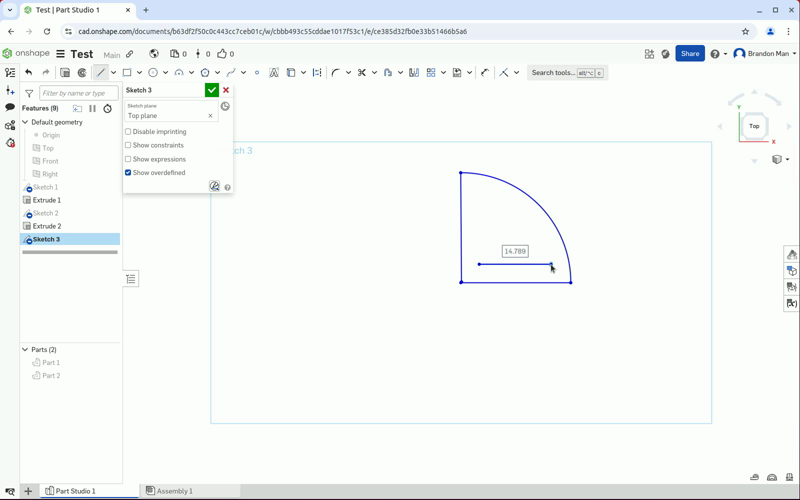
key(a)
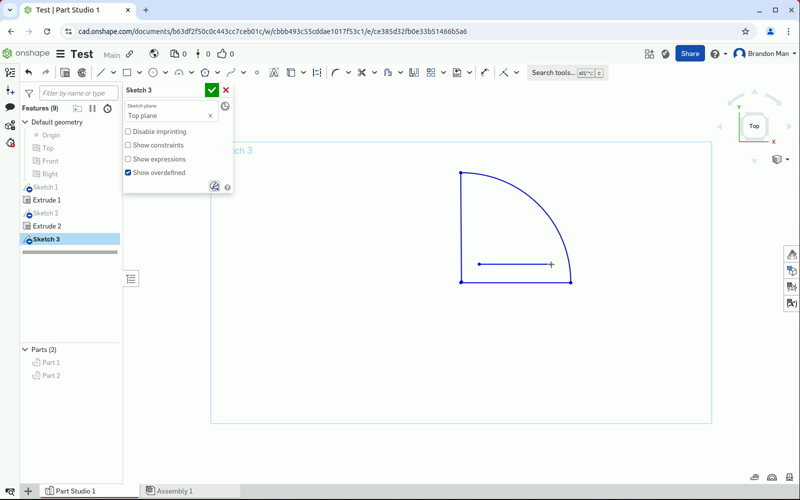
mouse_move(551, 264)
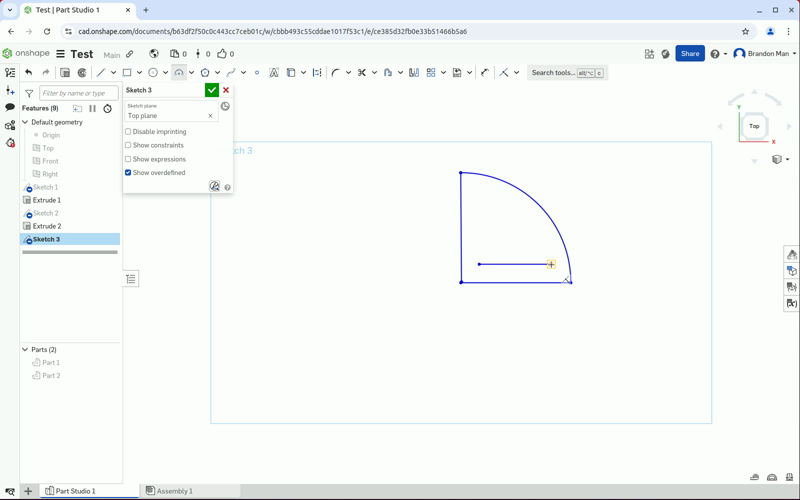
click(551, 264)
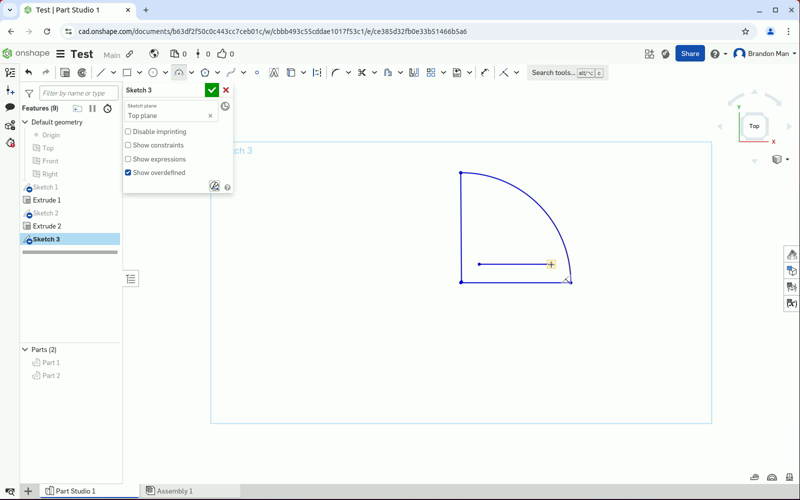
key_down(shift)
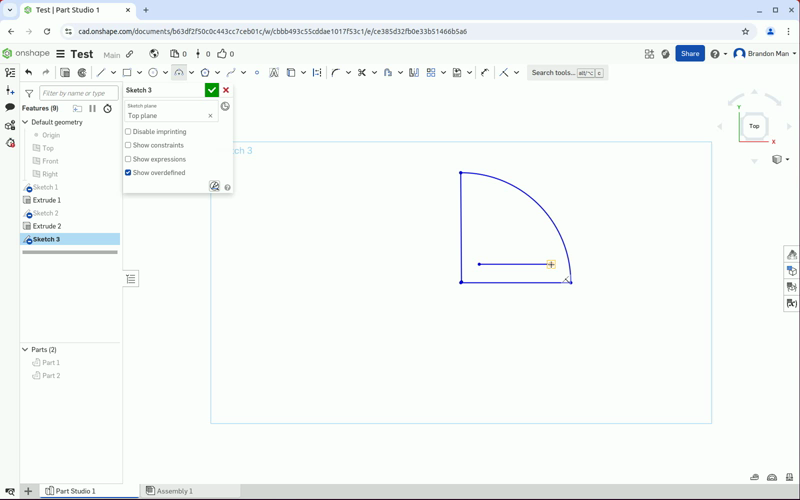
mouse_move(479, 192)
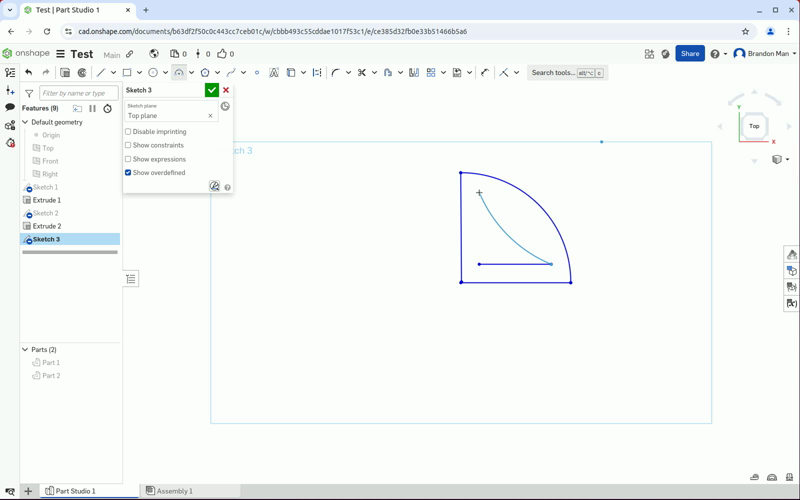
click(479, 192)
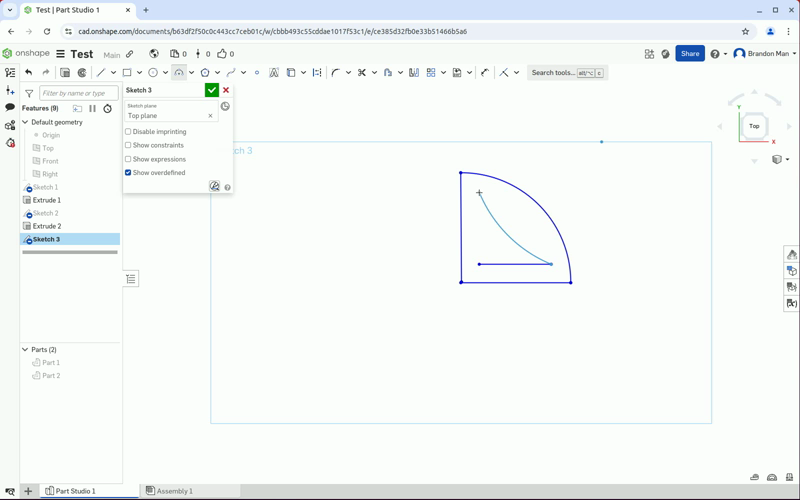
mouse_move(526, 217)
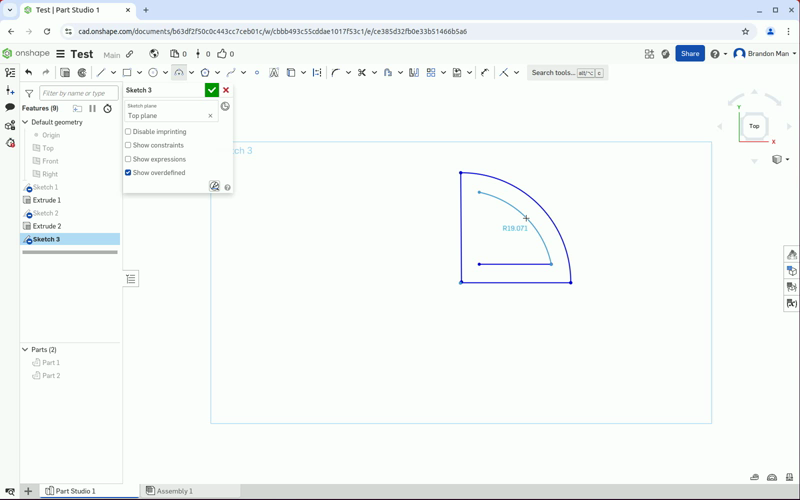
click(526, 217)
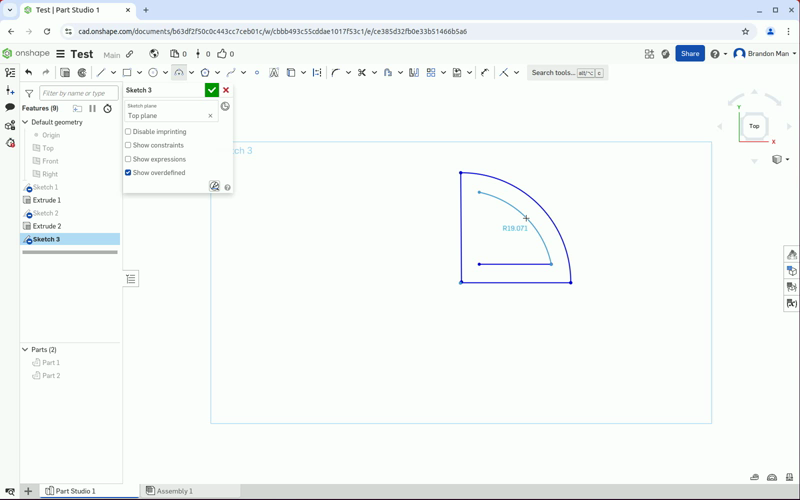
key_up(shift)
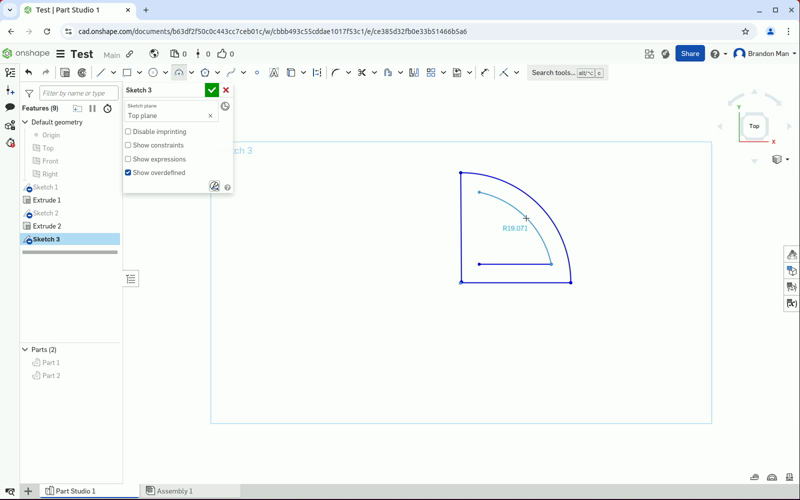
key(esc)
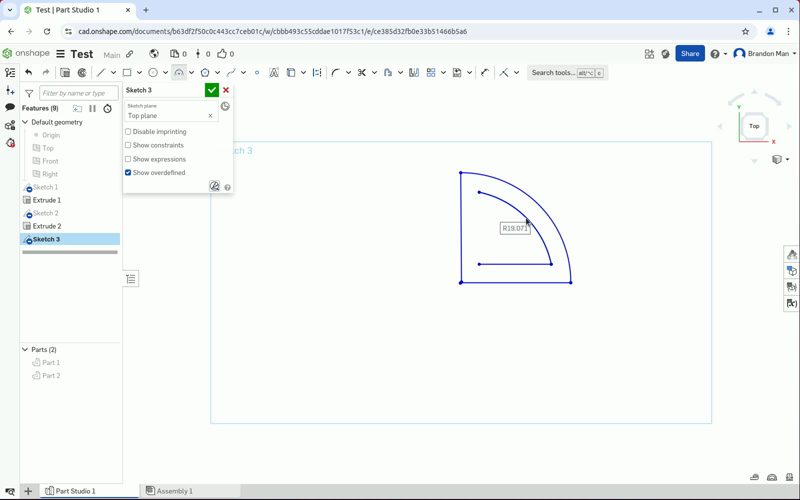
key(l)
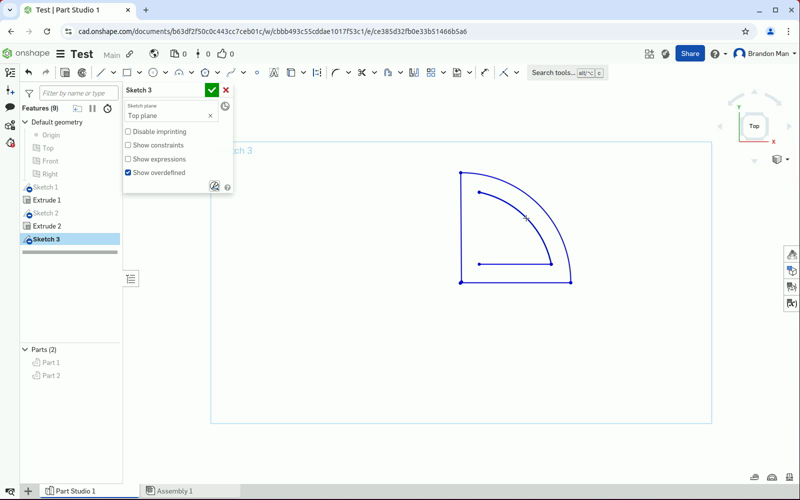
mouse_move(479, 192)
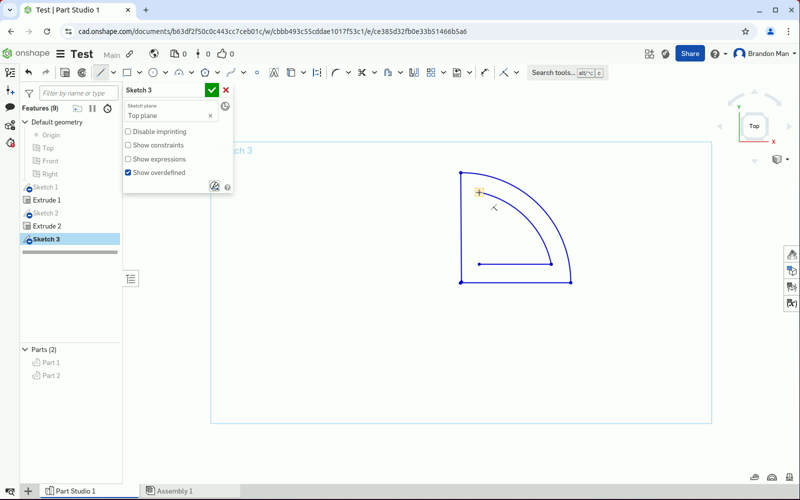
click(479, 192)
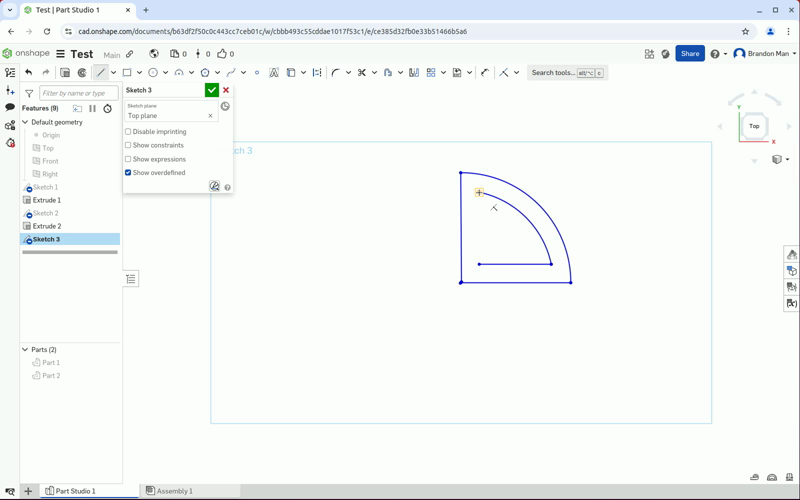
key_down(shift)
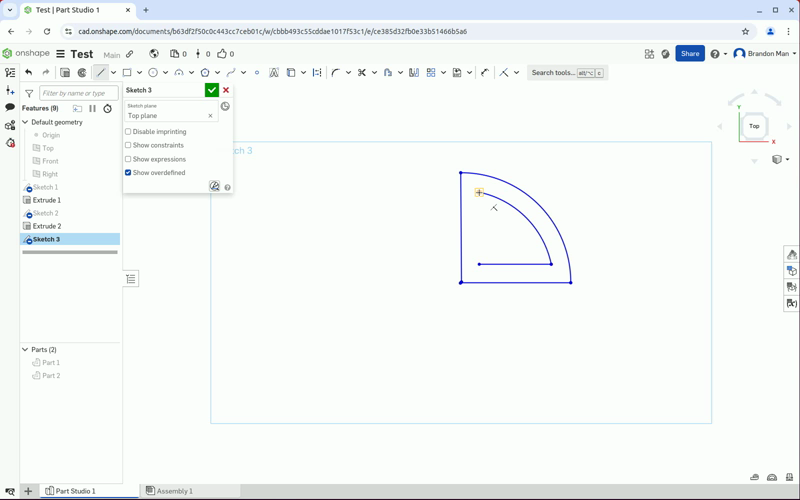
mouse_move(479, 264)
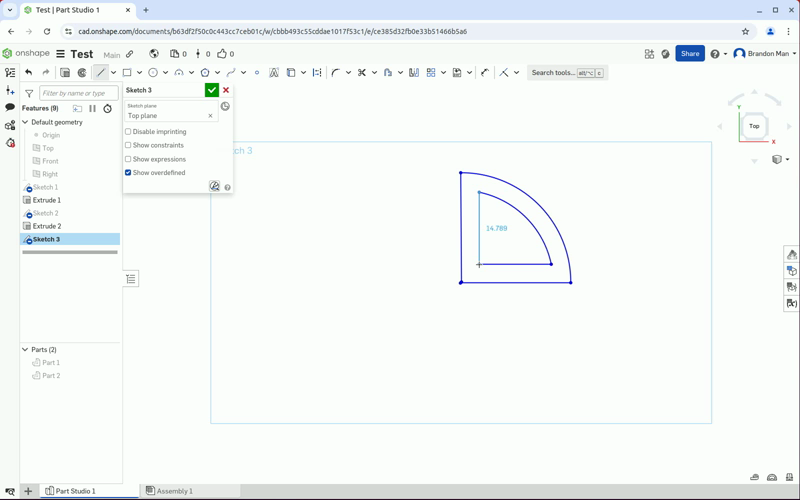
key_up(shift)
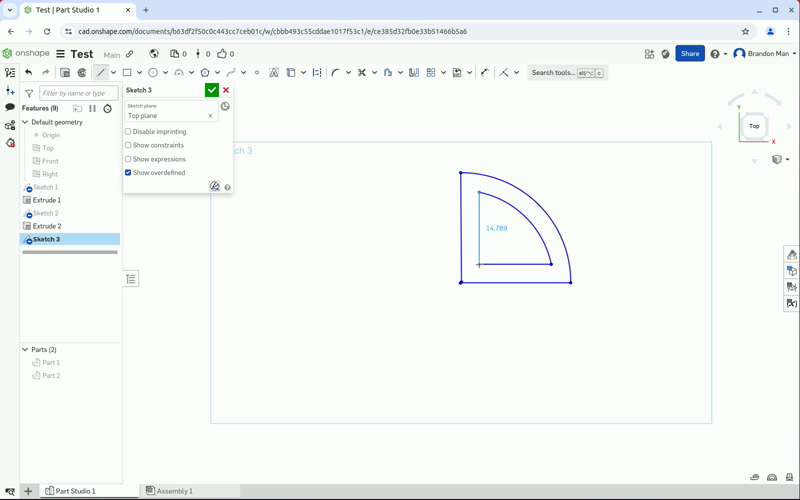
click(479, 264)
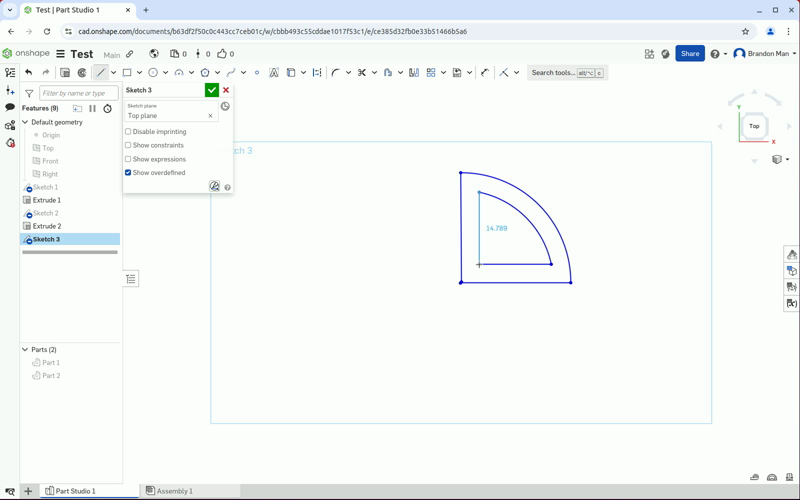
key(esc)
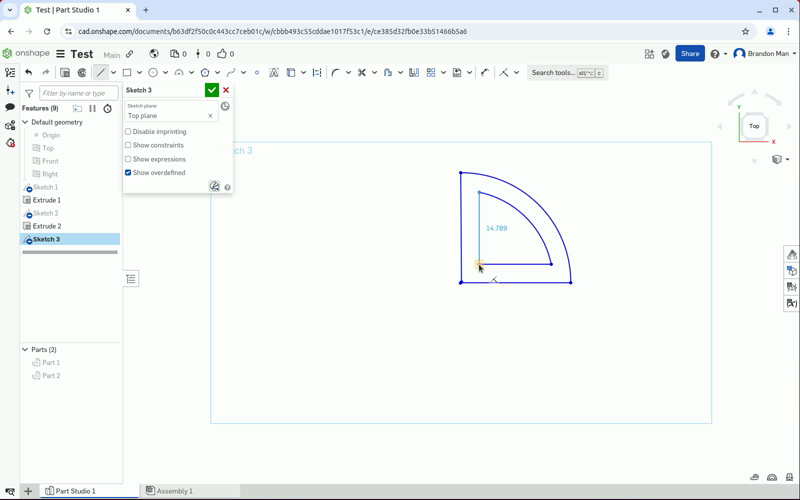
mouse_move(472, 276)
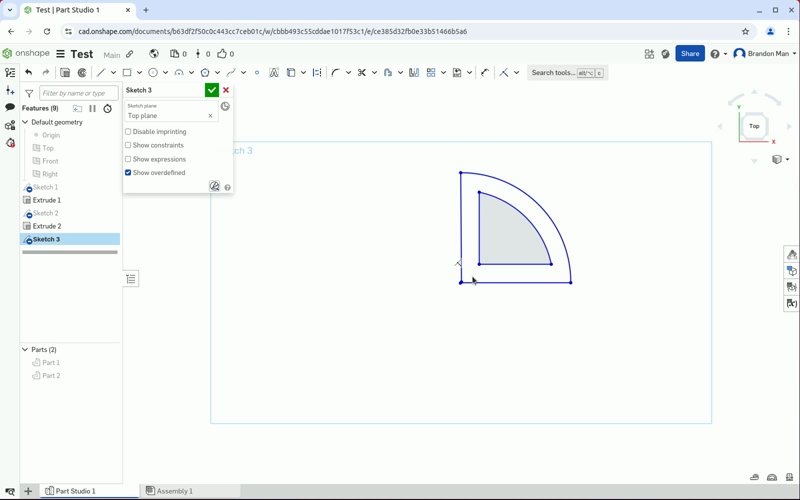
click(472, 276)
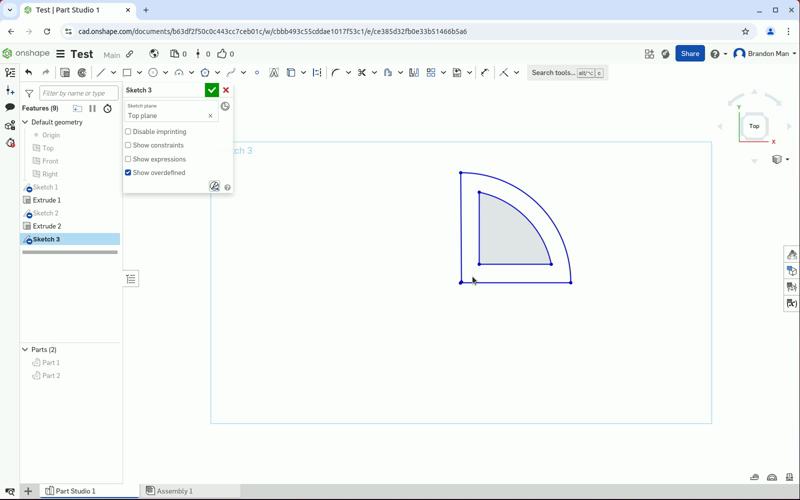
mouse_move(73, 352)
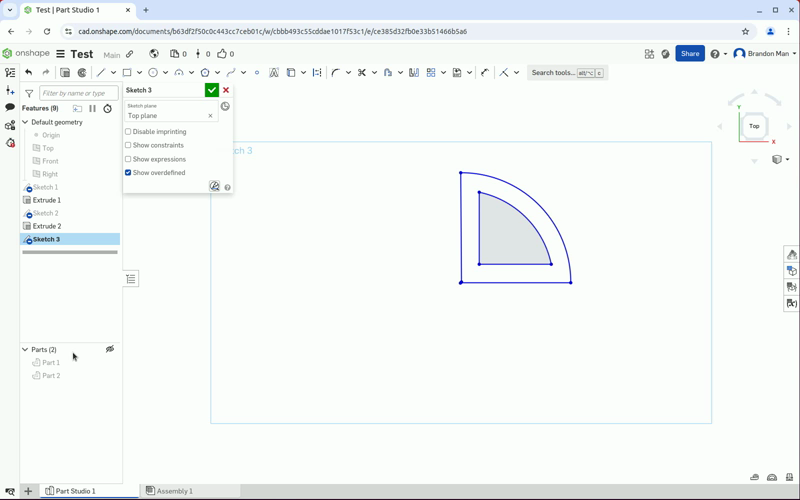
key(shift+y)
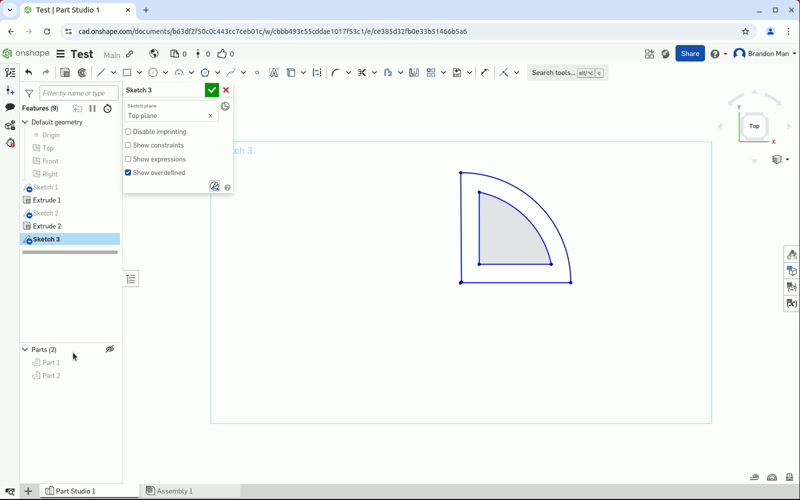
key(shift+e)
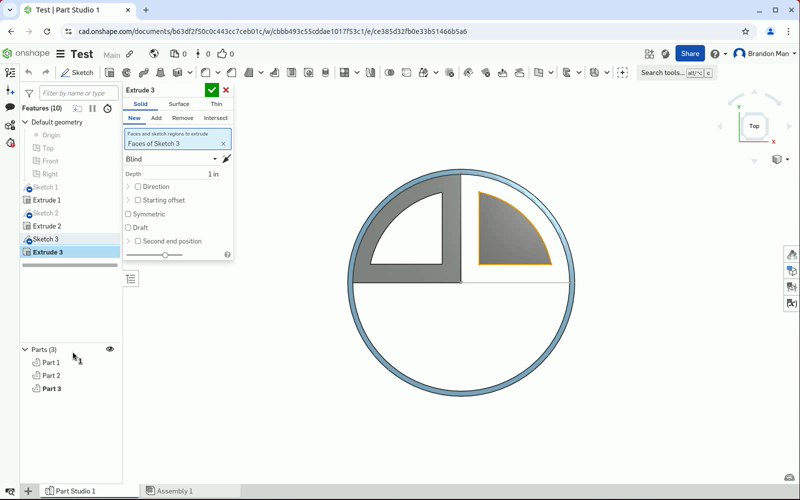
mouse_move(143, 106)
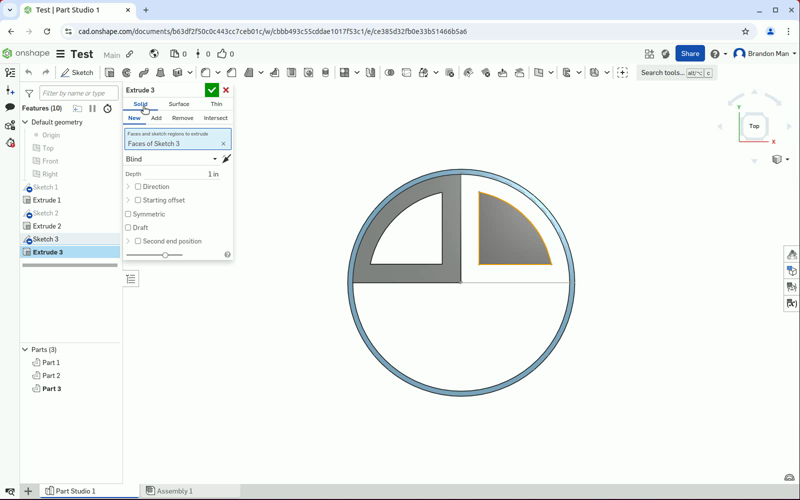
click(143, 106)
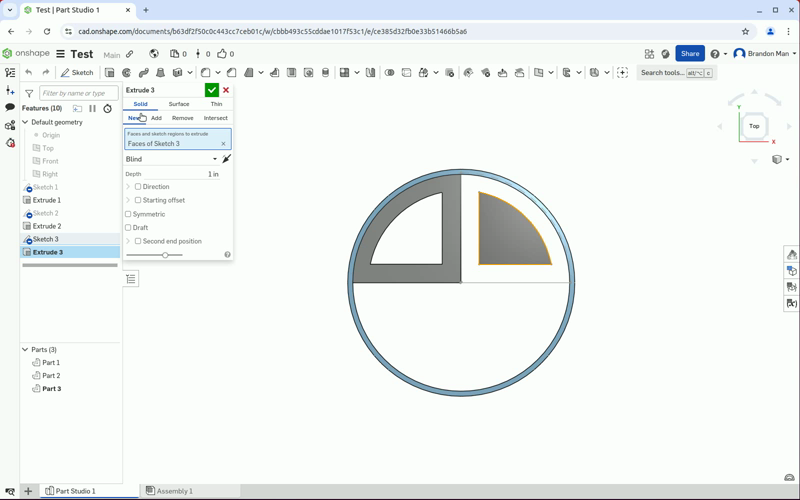
mouse_move(137, 120)
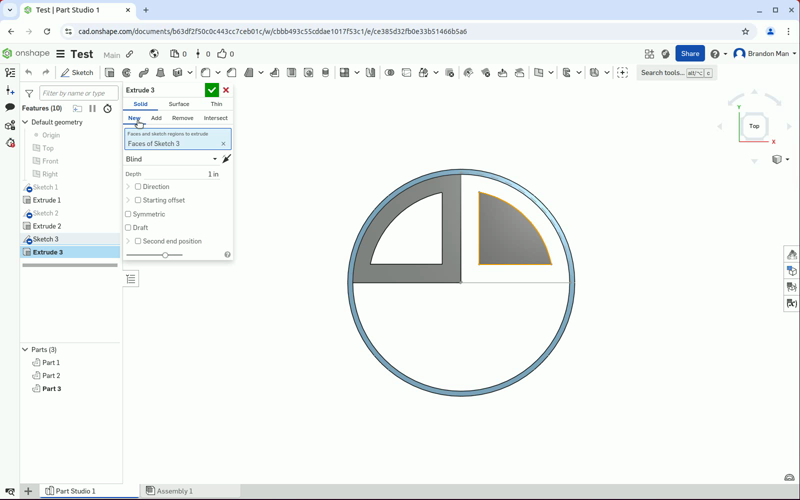
click(137, 120)
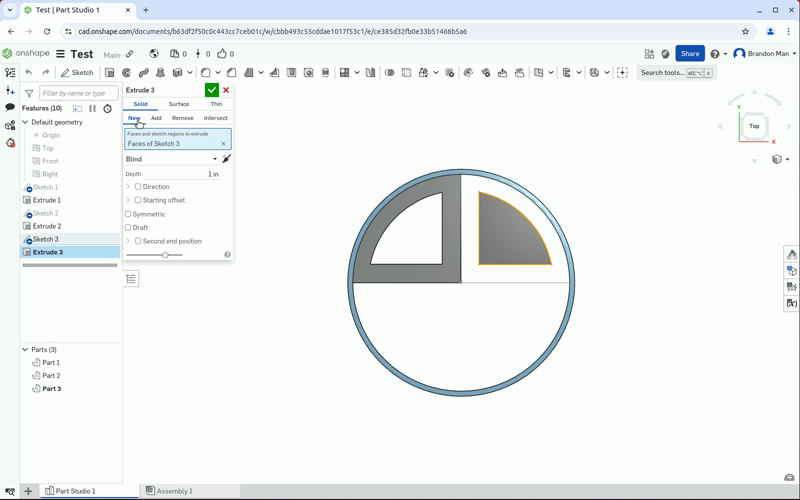
key(tab, 4)
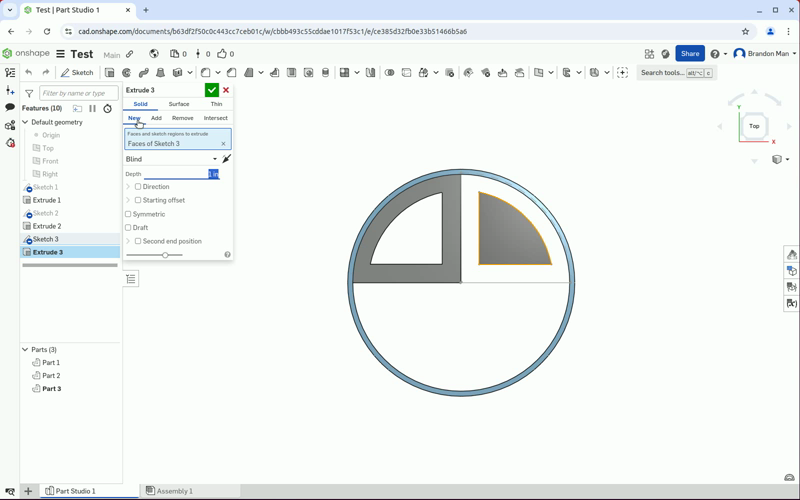
text(1.444)
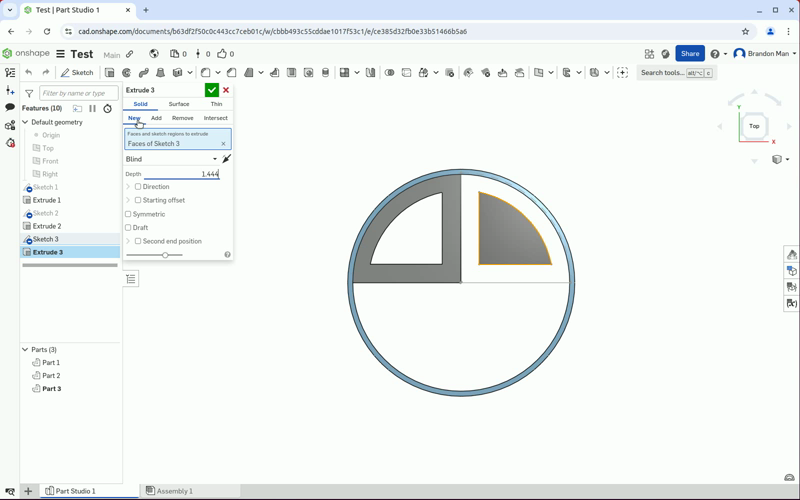
key(enter)
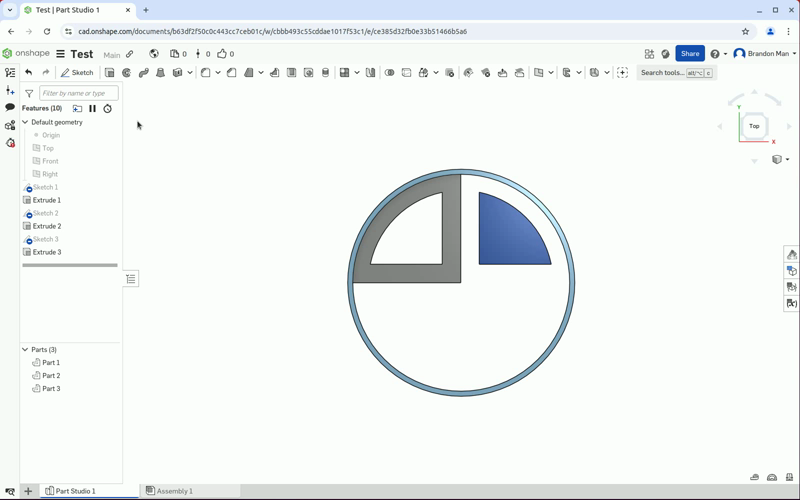
key(shift+h)
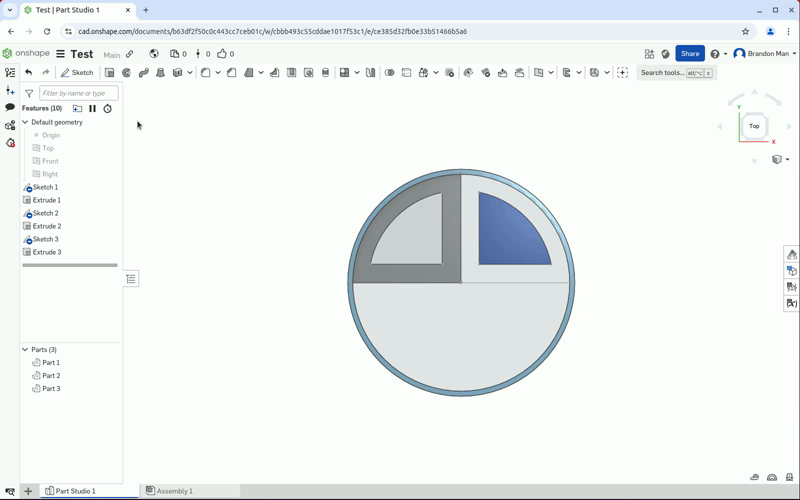
key(shift+h)
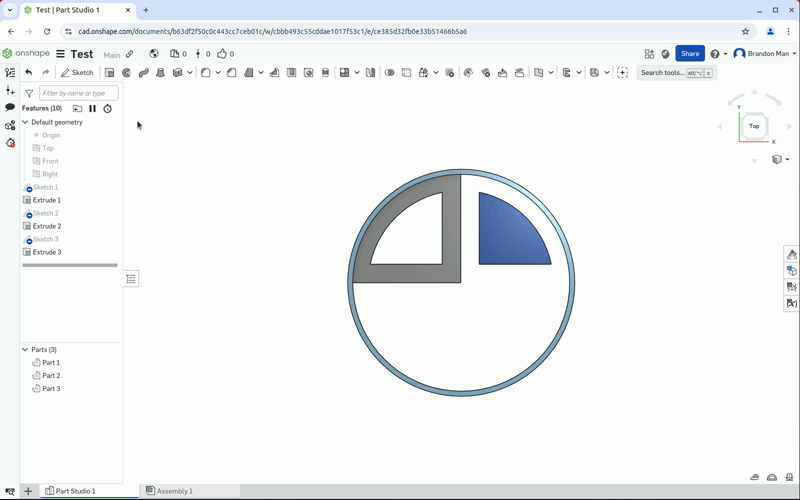
mouse_move(73, 189)
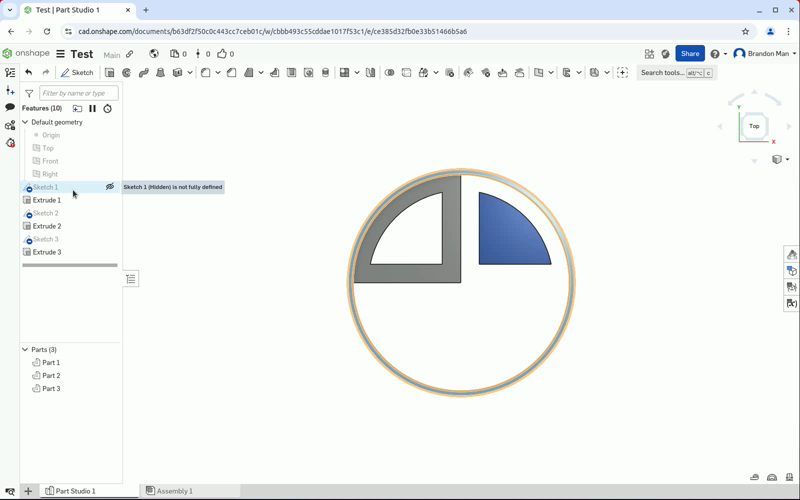
click(73, 189)
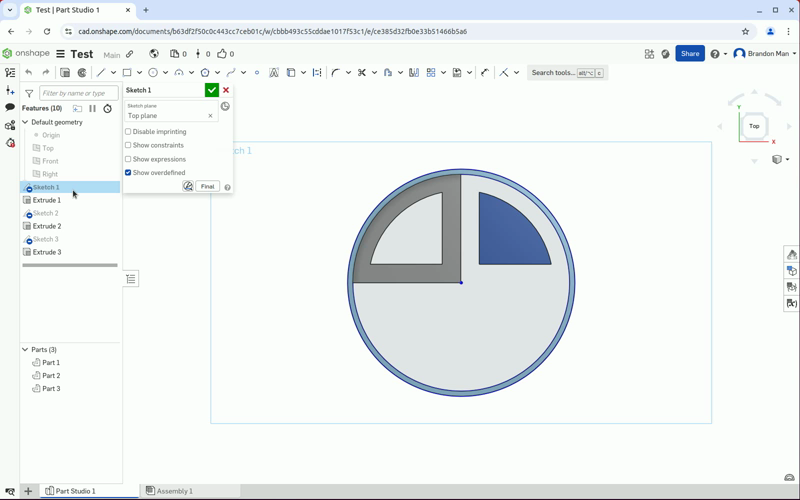
mouse_move(229, 92)
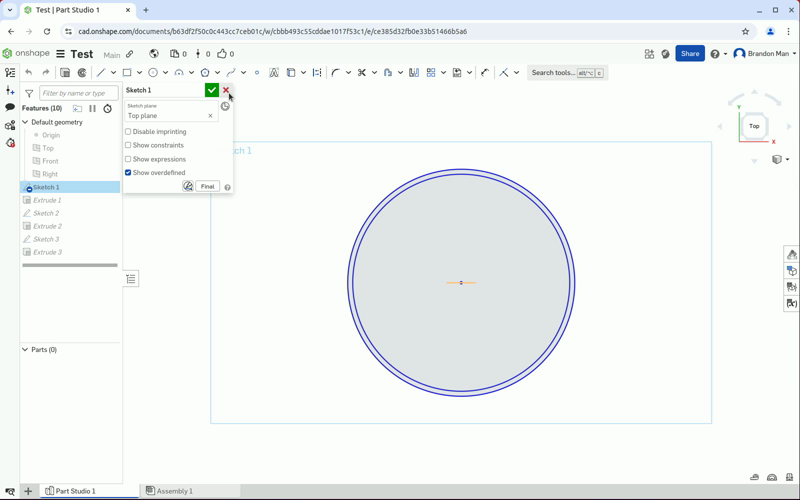
click(229, 92)
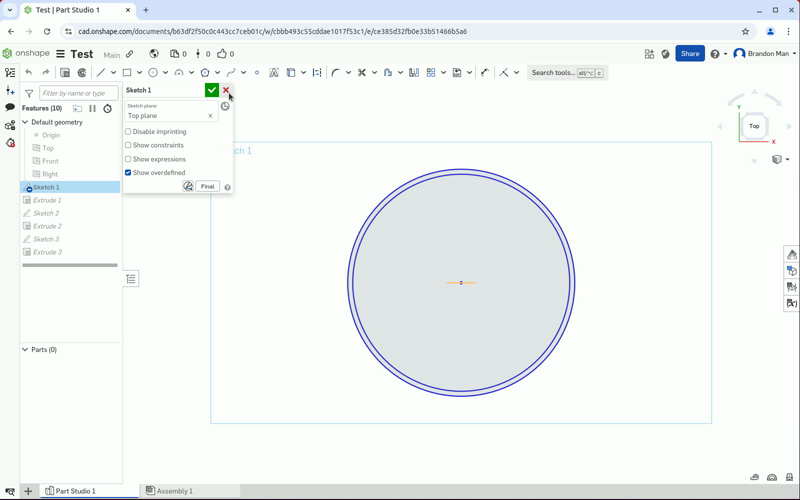
key(shift+s)
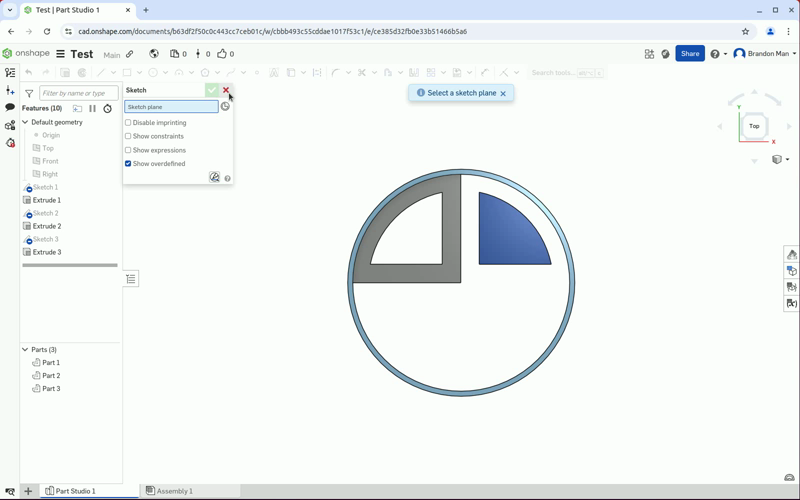
mouse_move(73, 150)
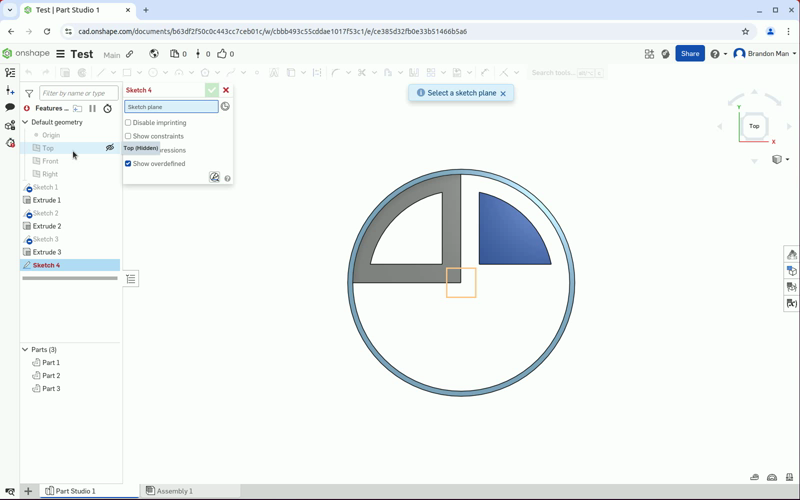
click(73, 150)
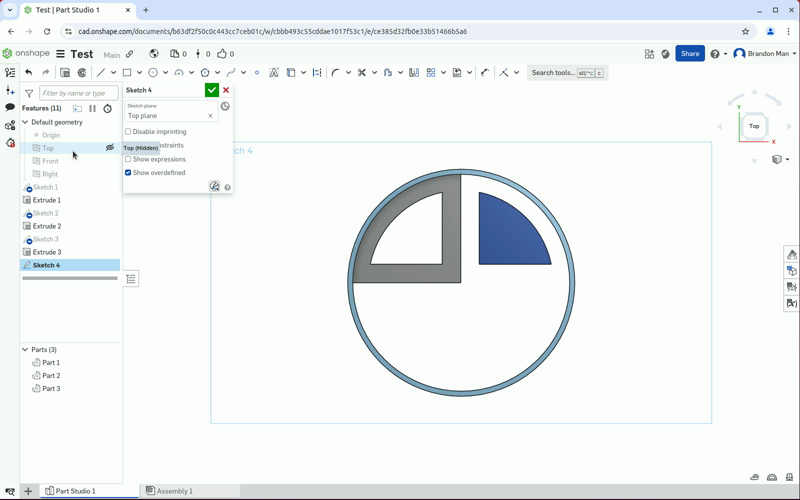
mouse_move(73, 352)
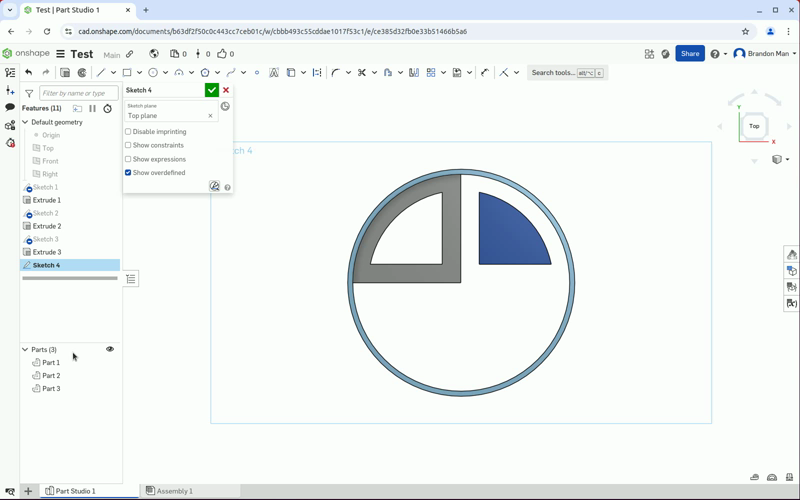
key(y)
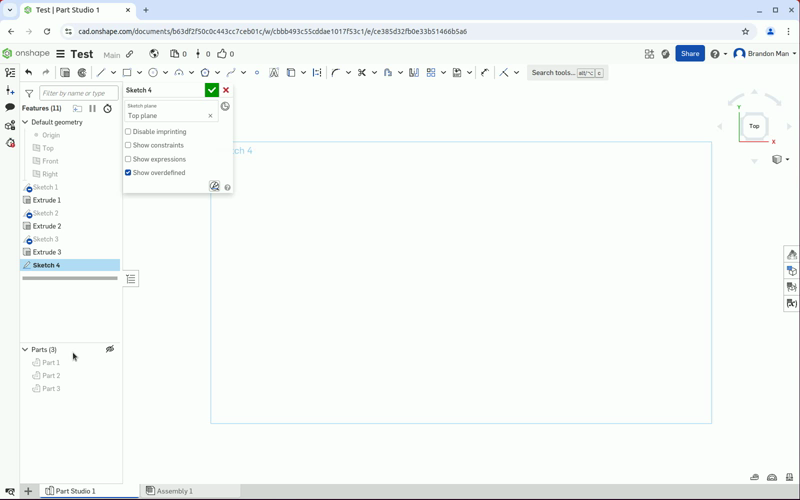
key(a)
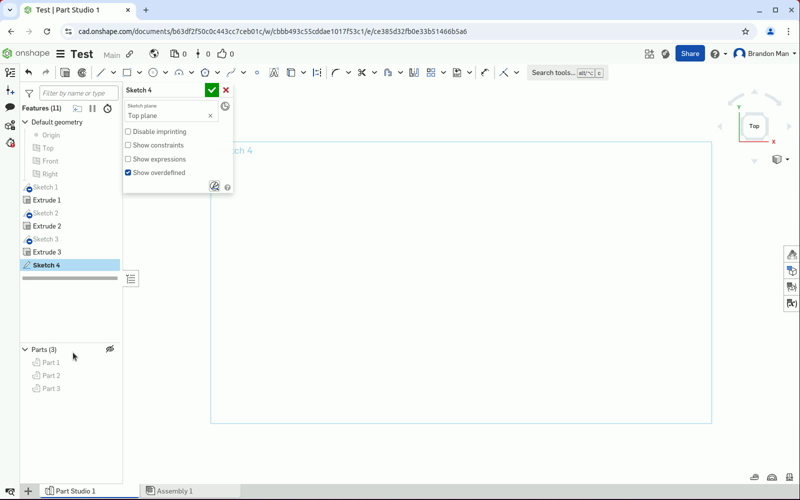
key_down(shift)
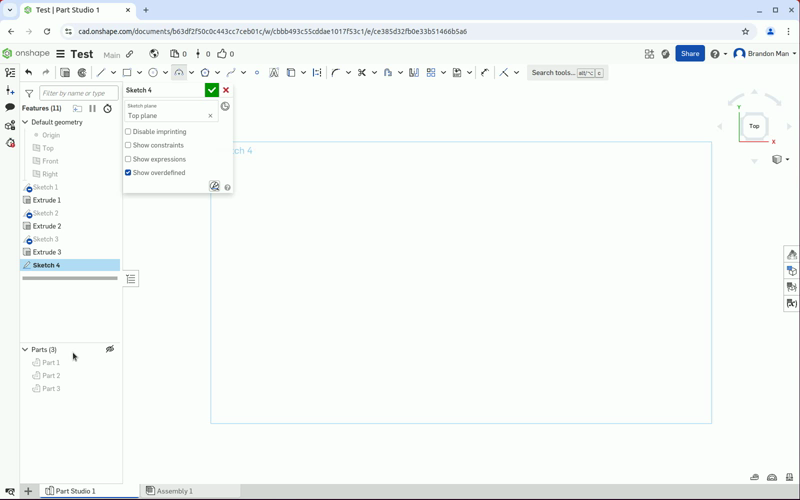
mouse_move(460, 393)
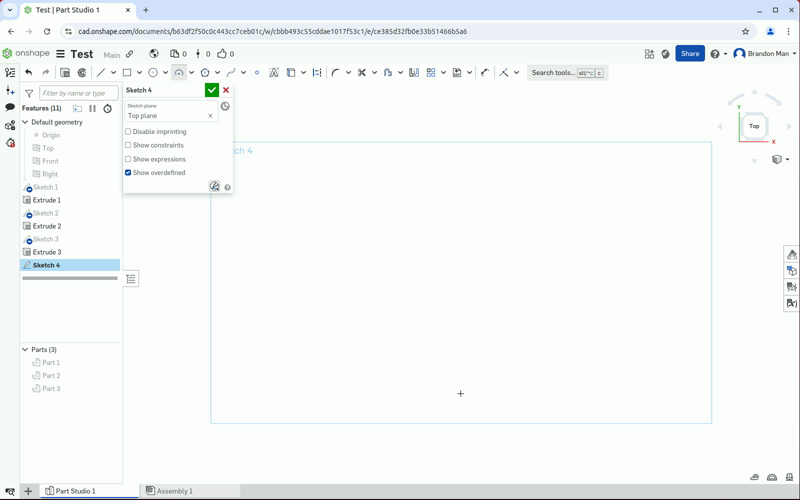
click(460, 393)
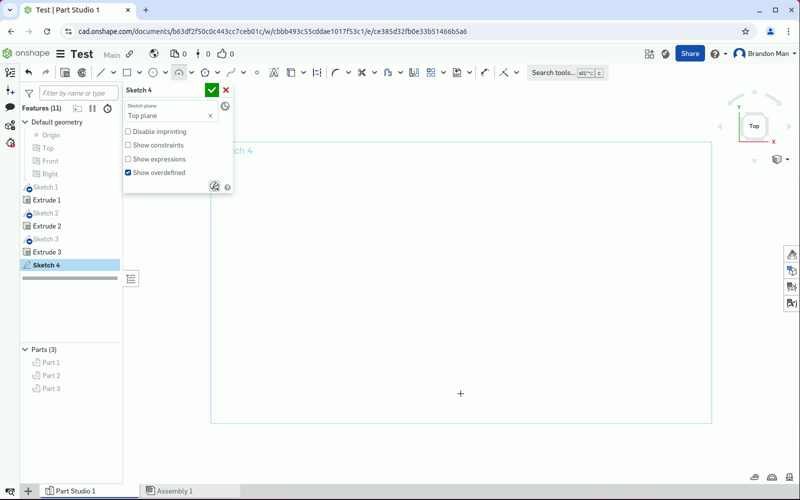
key_up(shift)
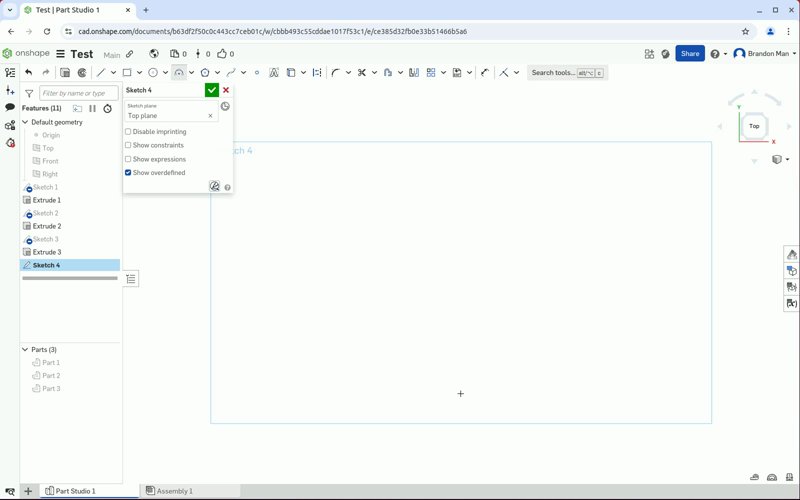
key_down(shift)
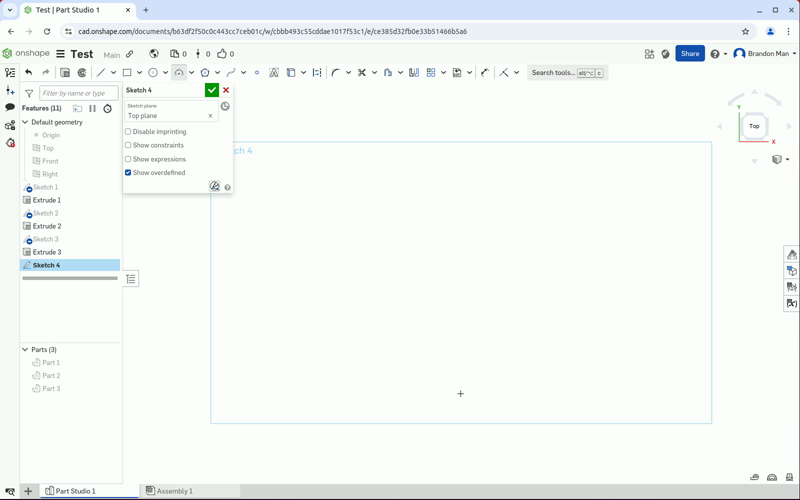
mouse_move(570, 282)
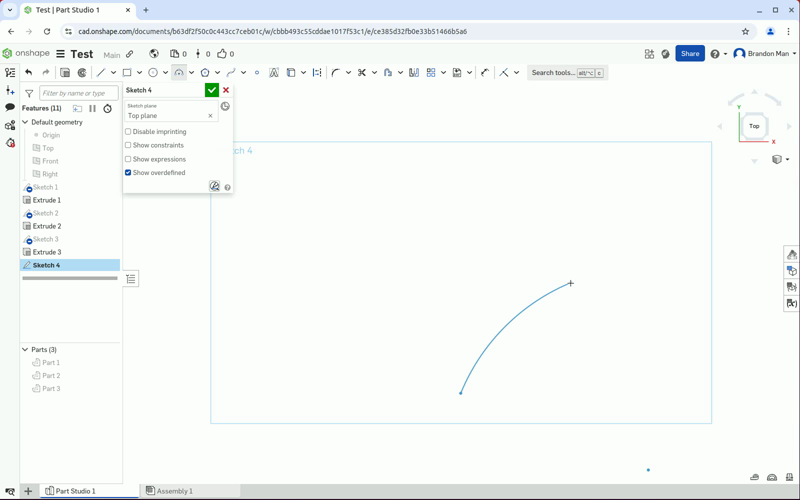
click(570, 282)
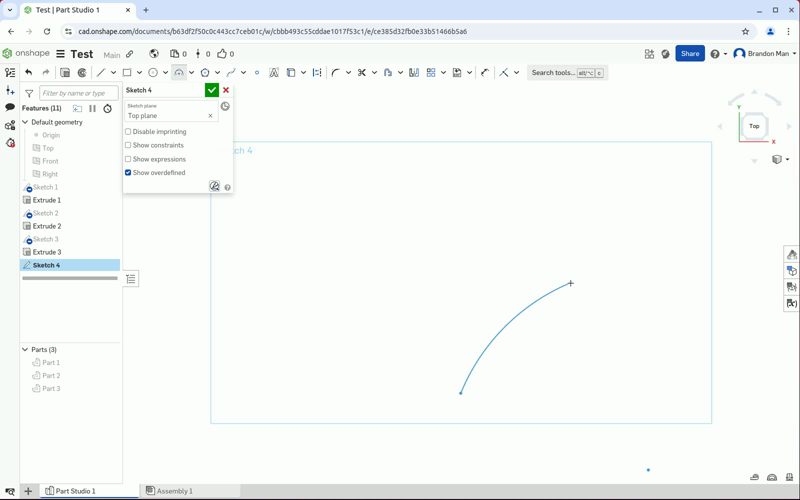
mouse_move(538, 360)
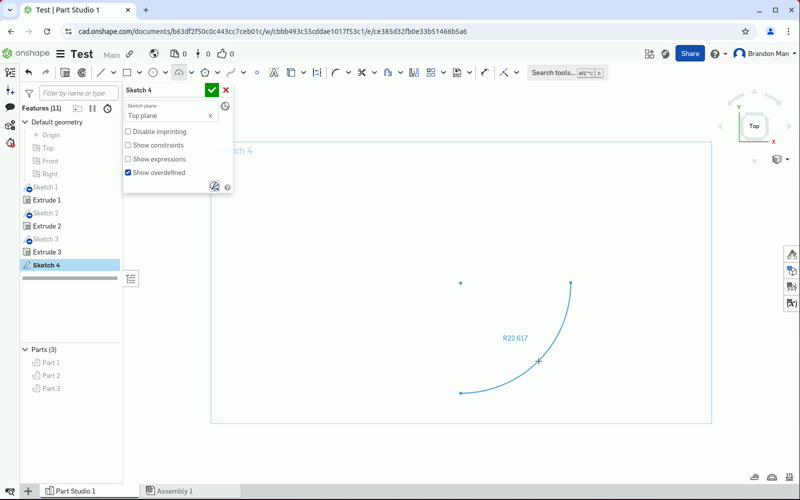
click(538, 360)
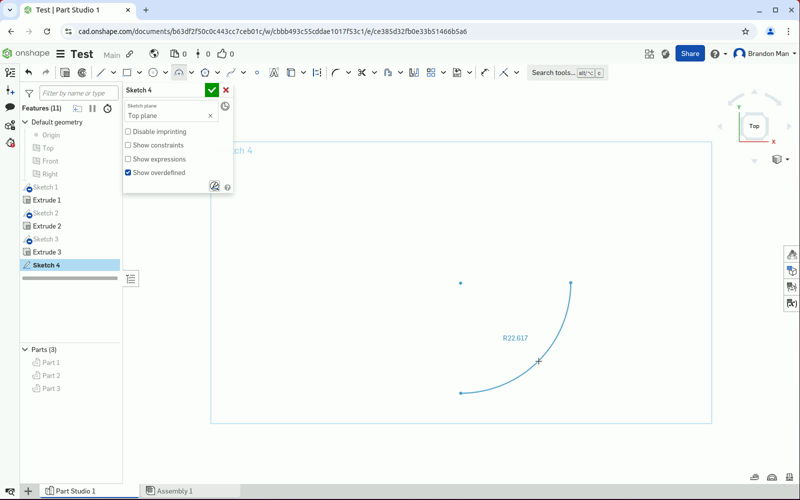
key_up(shift)
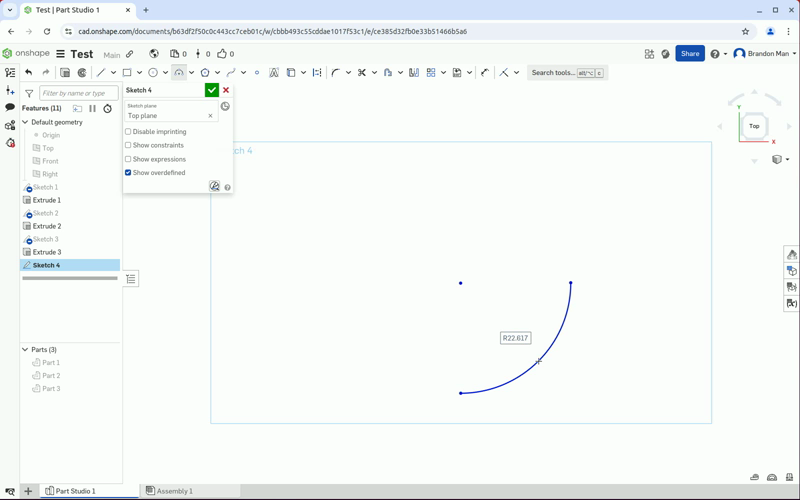
key(esc)
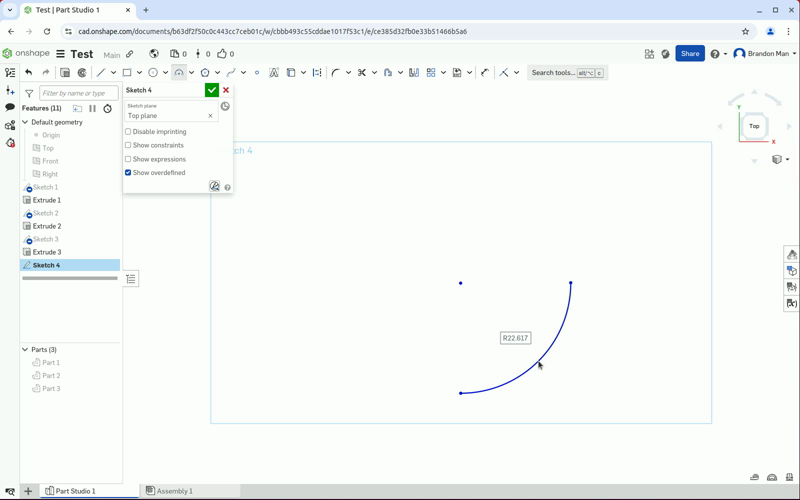
key(l)
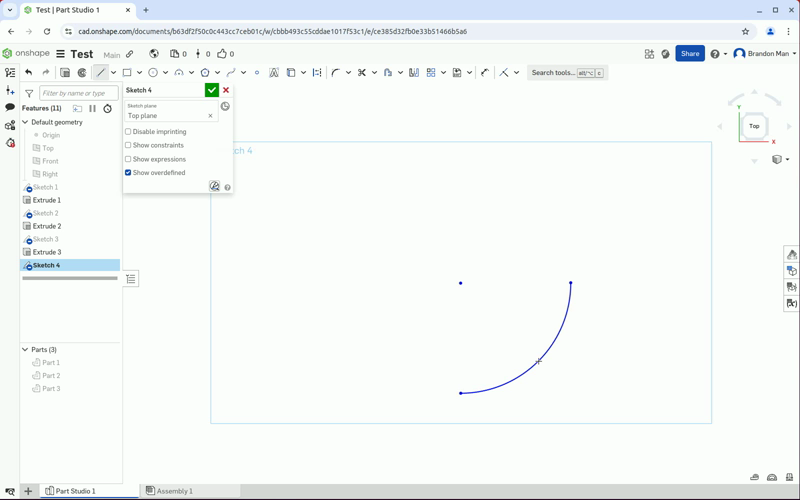
mouse_move(570, 282)
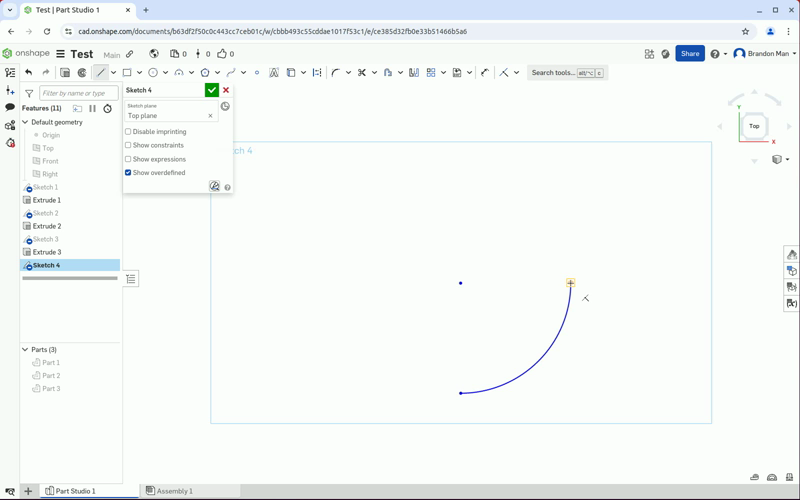
click(570, 282)
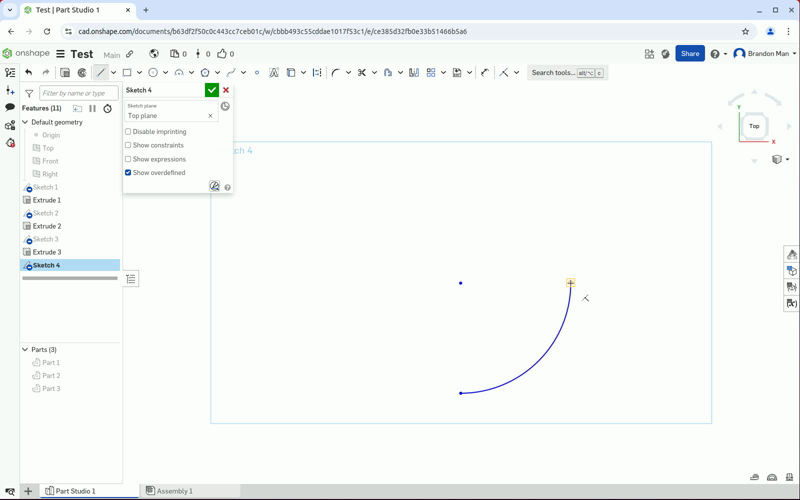
key_down(shift)
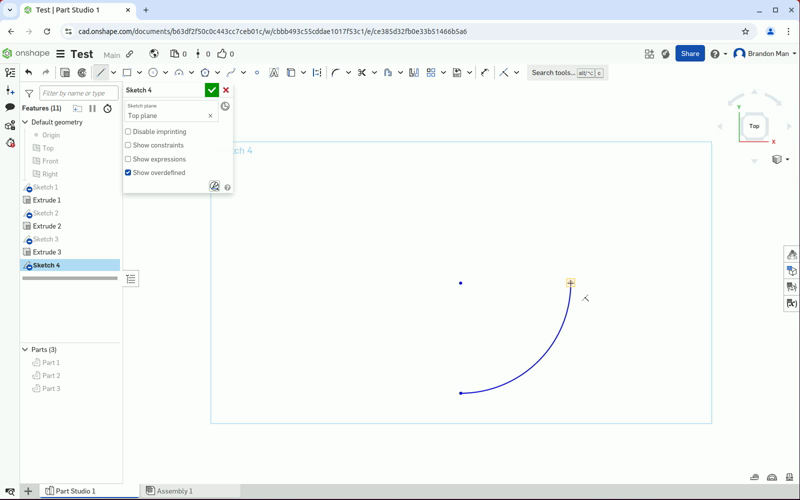
mouse_move(460, 282)
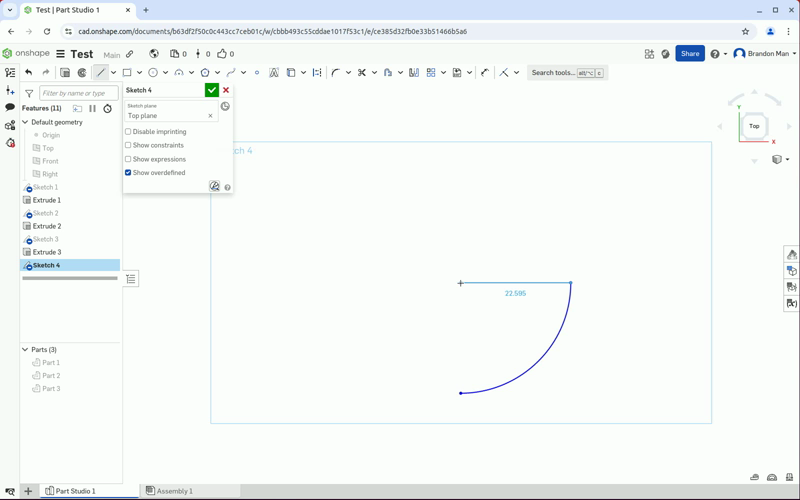
click(460, 282)
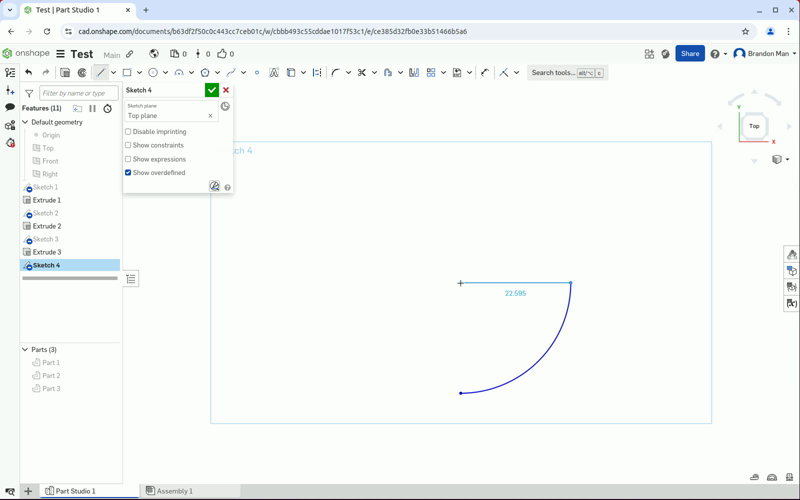
key_up(shift)
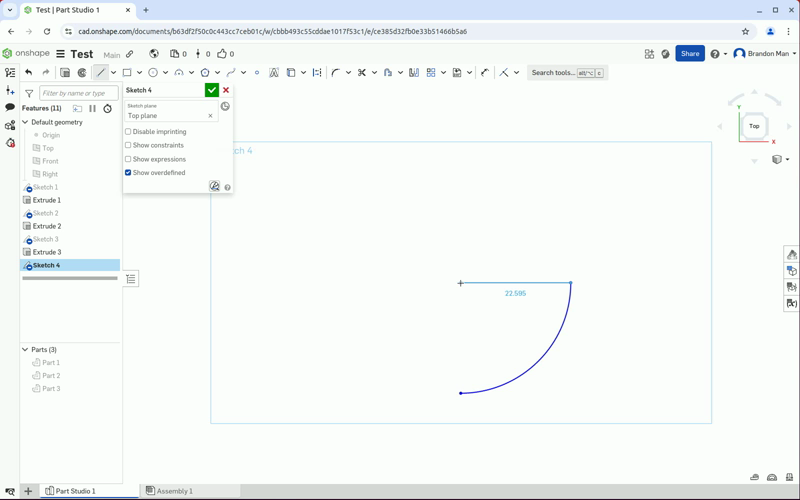
key_down(shift)
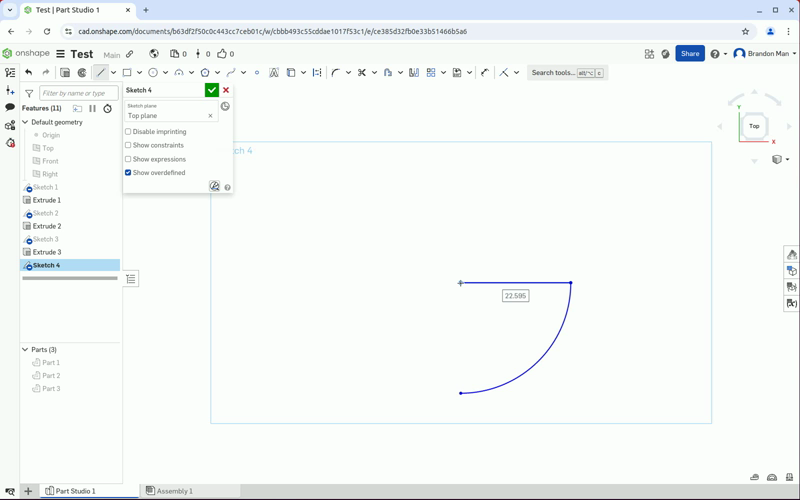
mouse_move(460, 393)
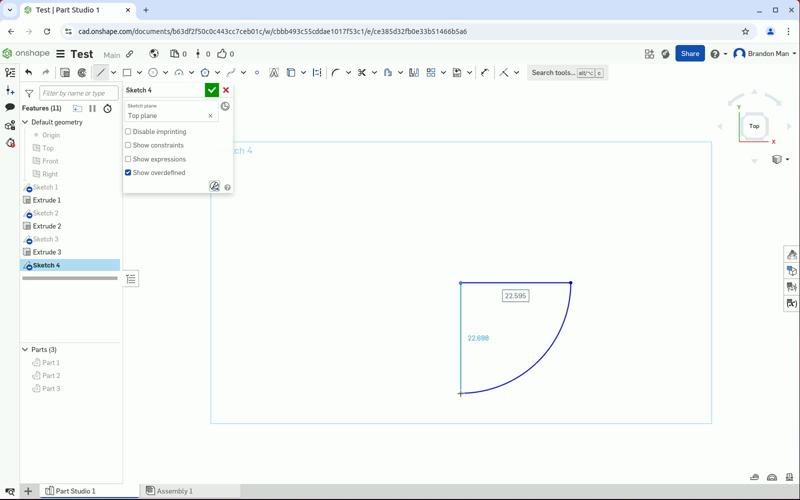
key_up(shift)
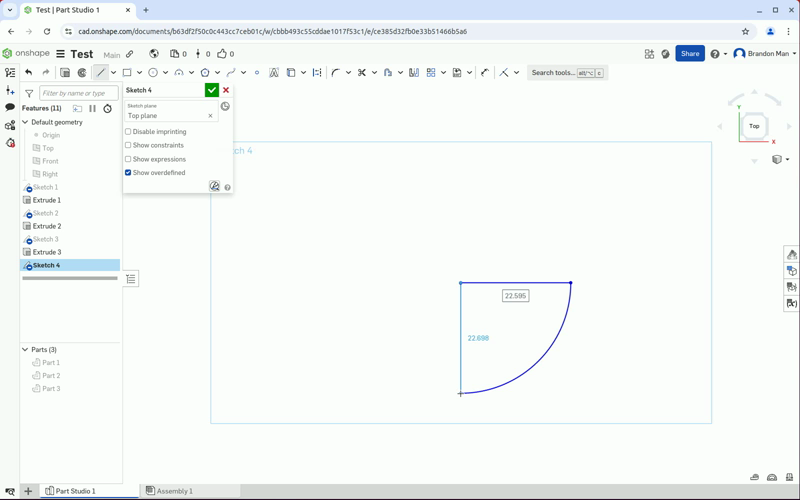
click(460, 393)
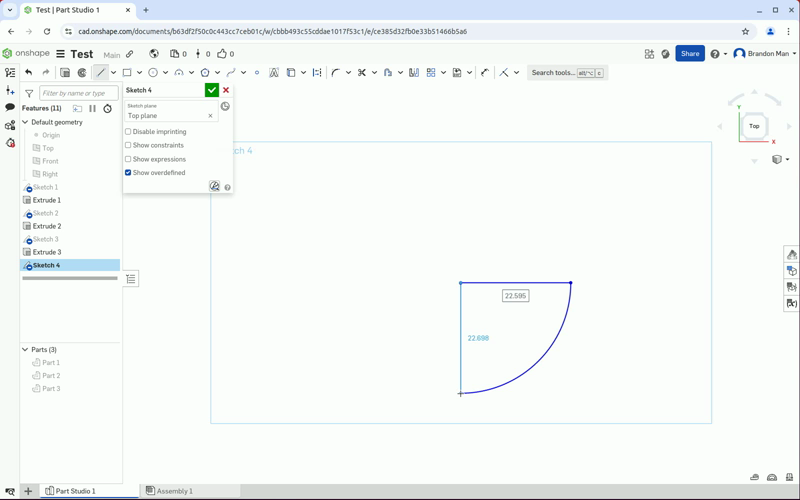
key(esc)
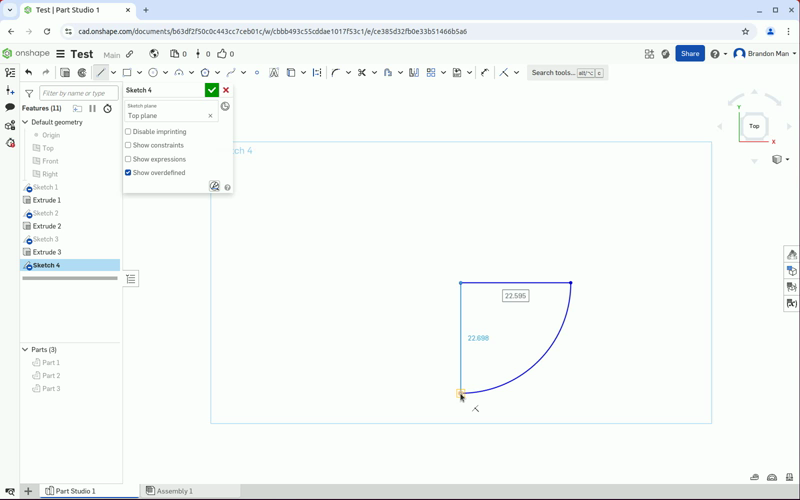
key(a)
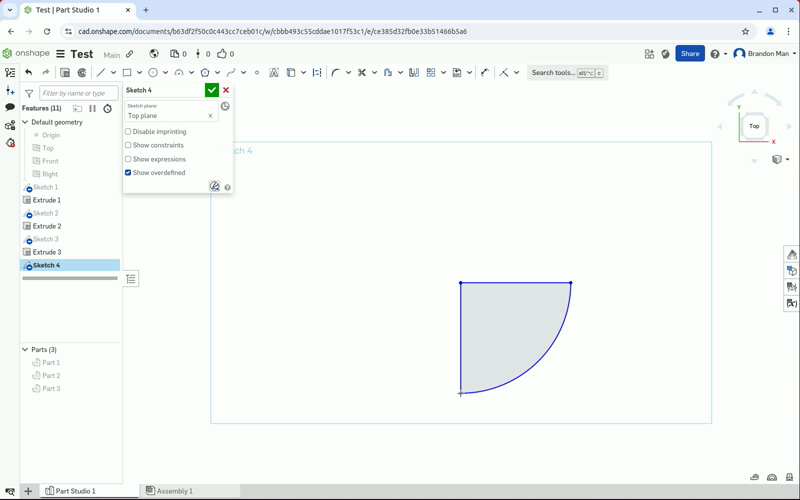
key_down(shift)
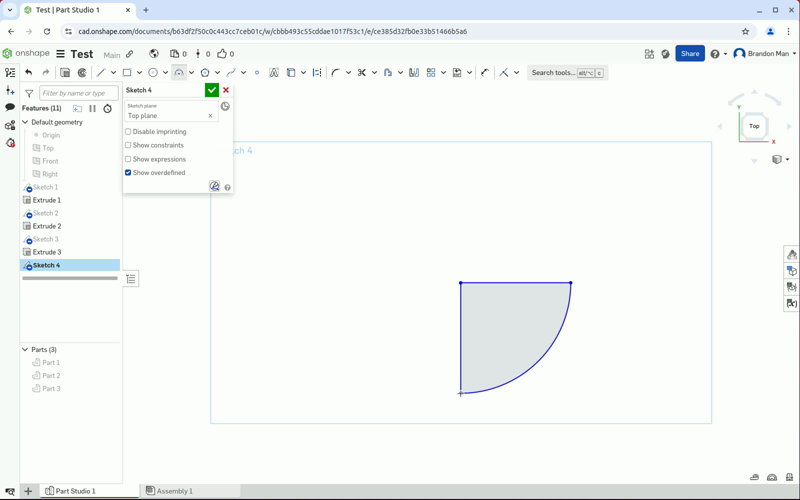
mouse_move(479, 373)
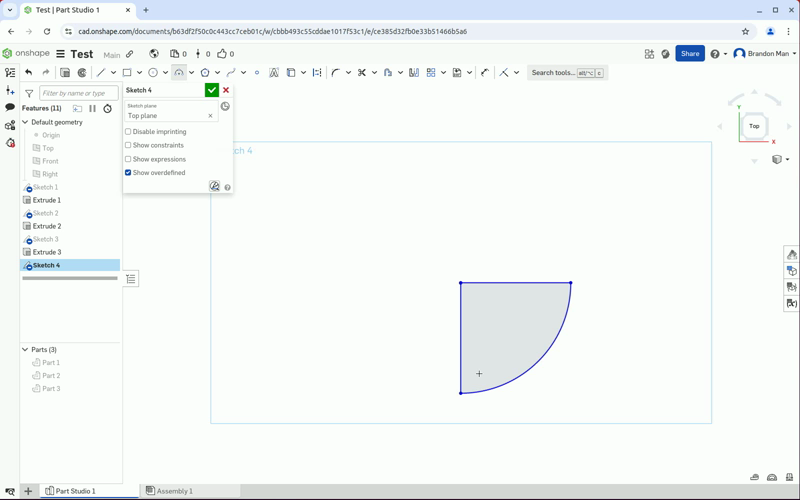
click(479, 373)
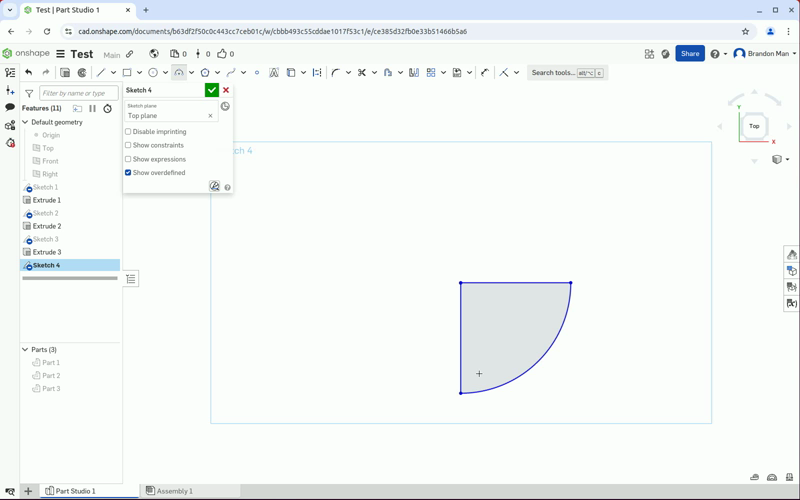
key_up(shift)
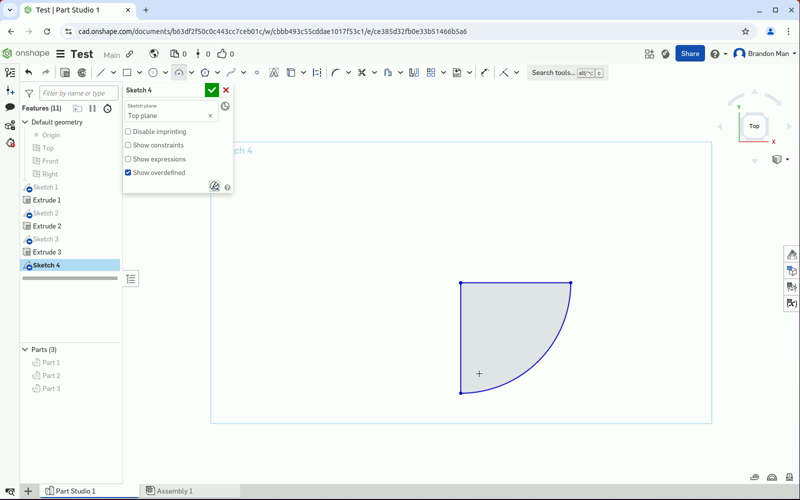
key_down(shift)
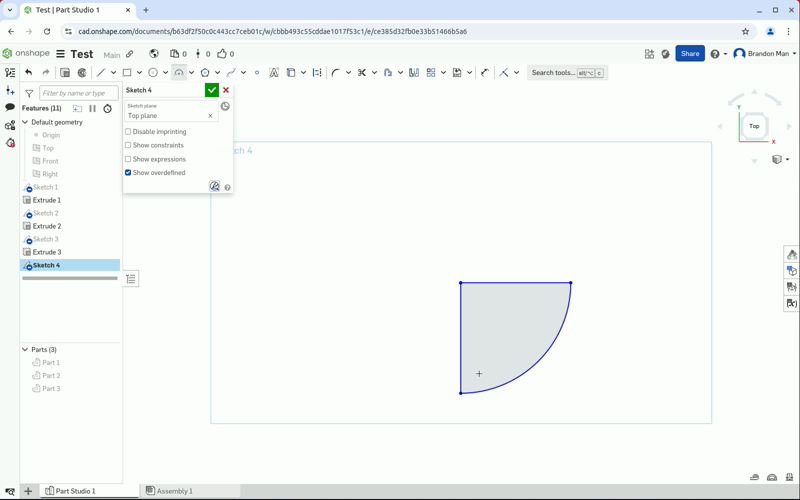
mouse_move(551, 301)
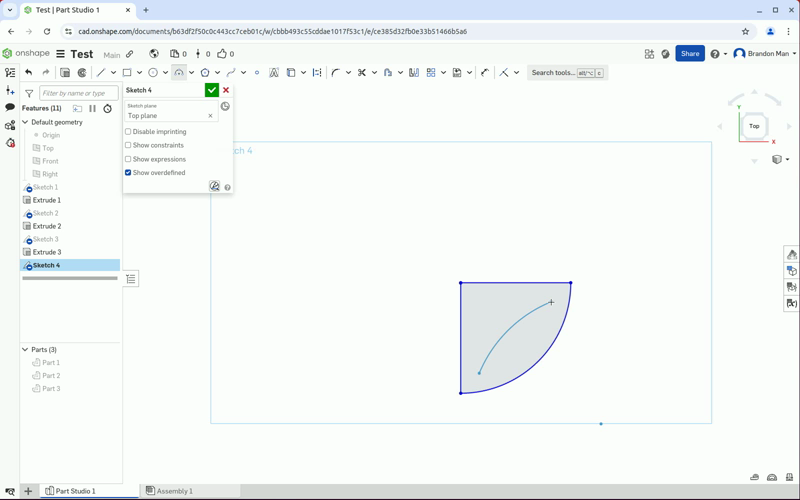
click(551, 301)
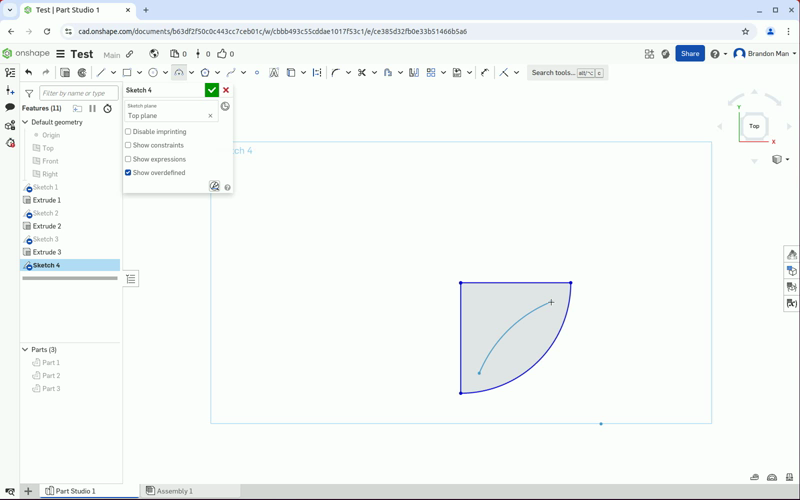
mouse_move(526, 348)
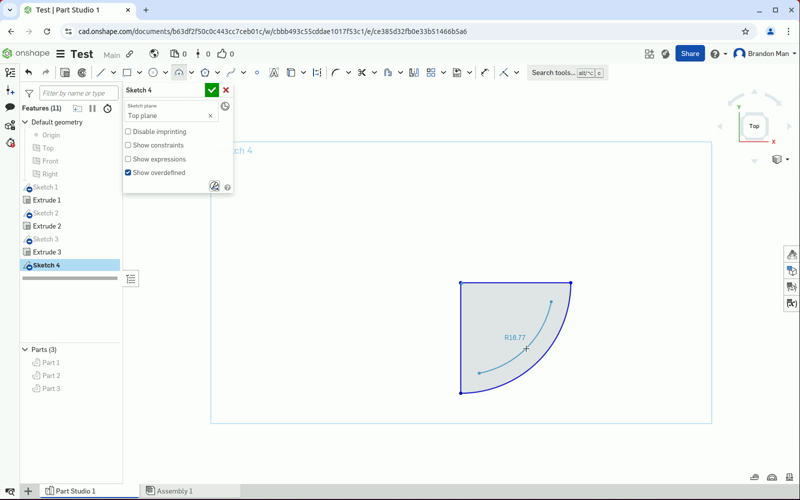
click(526, 348)
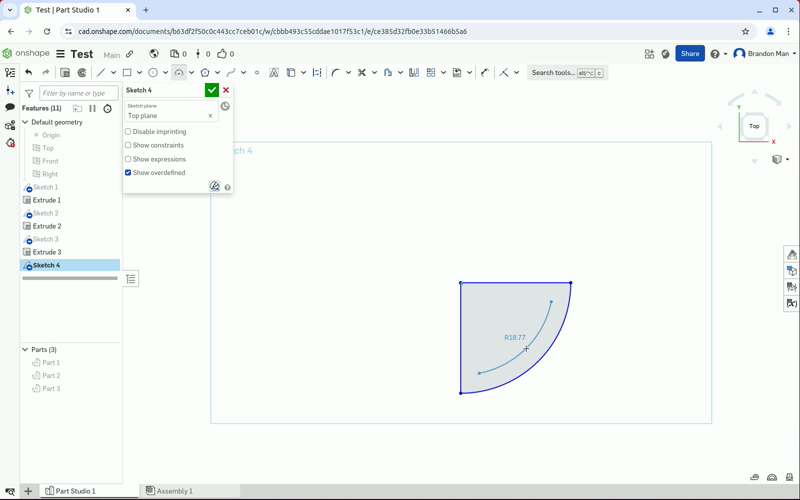
key_up(shift)
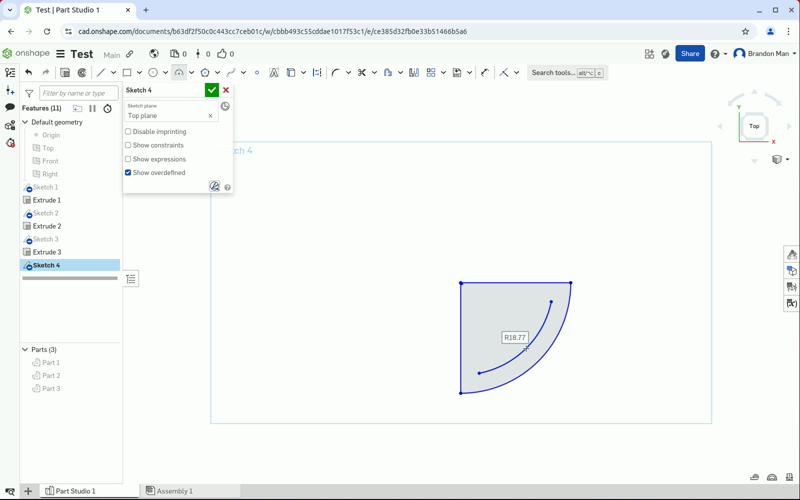
key(esc)
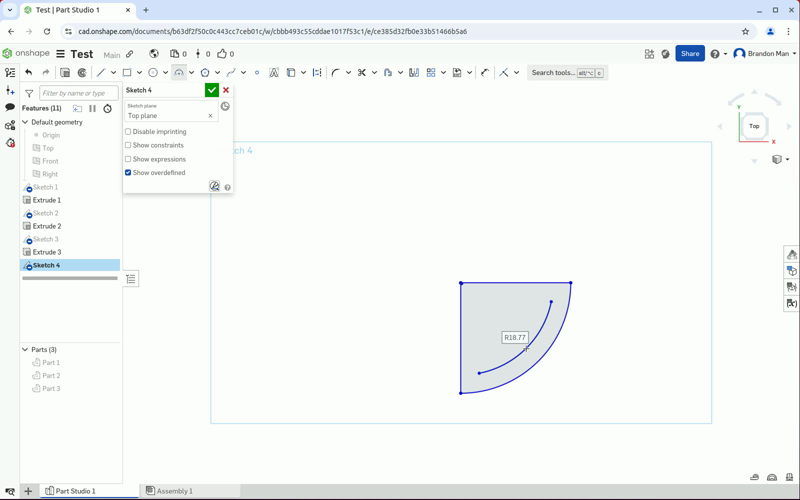
key(l)
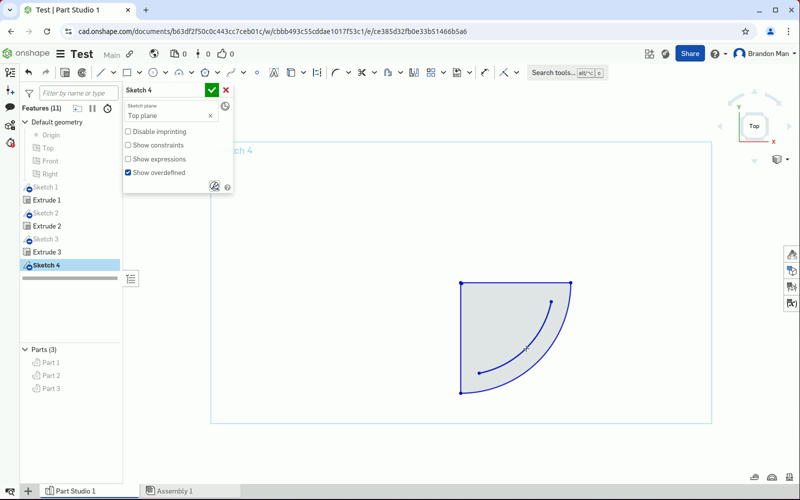
mouse_move(551, 301)
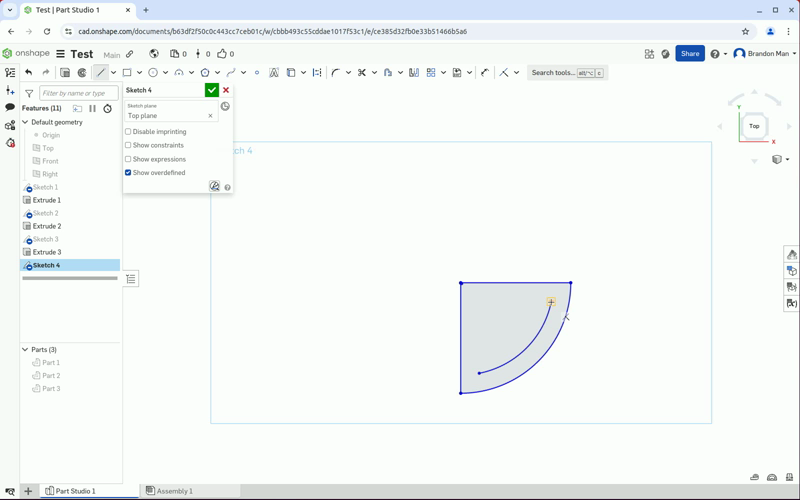
click(551, 301)
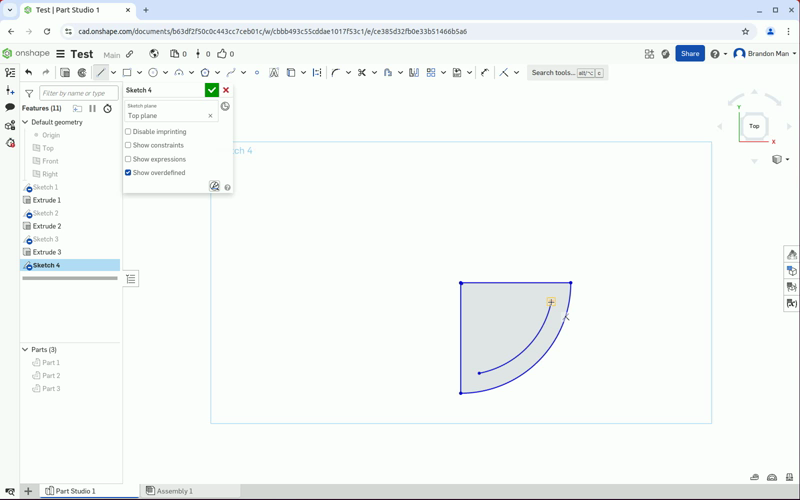
key_down(shift)
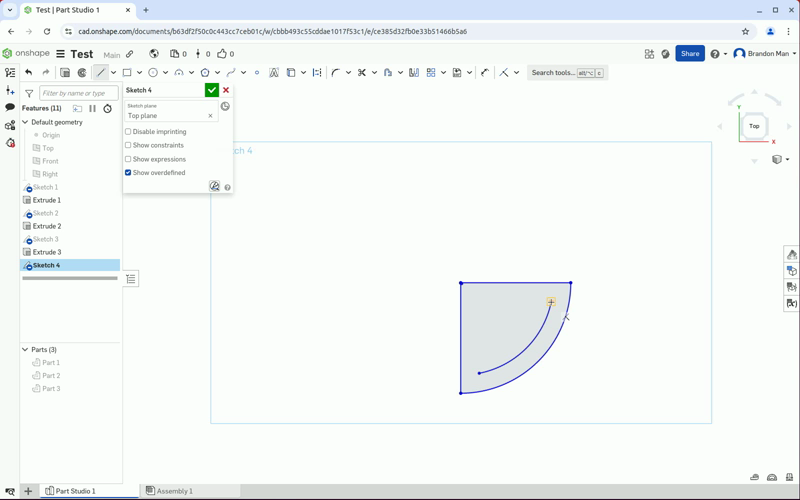
mouse_move(479, 301)
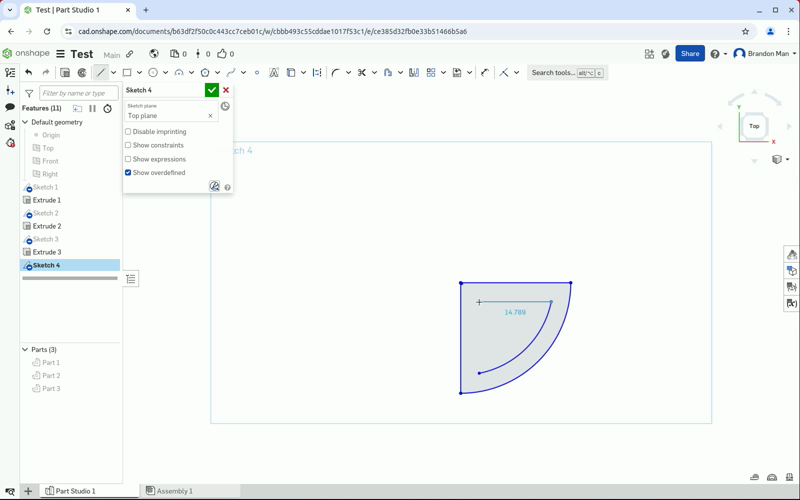
click(479, 301)
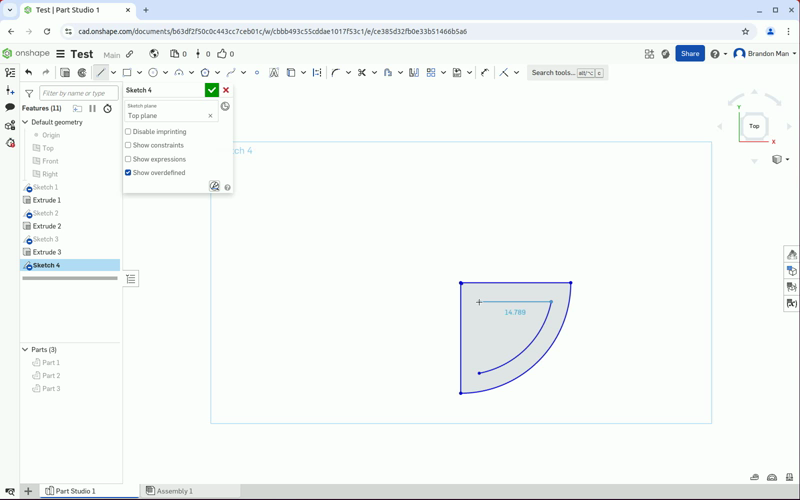
key_up(shift)
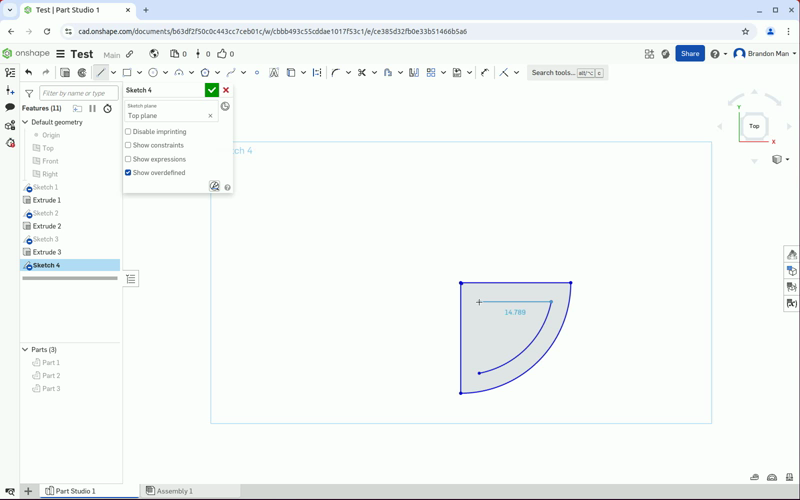
key_down(shift)
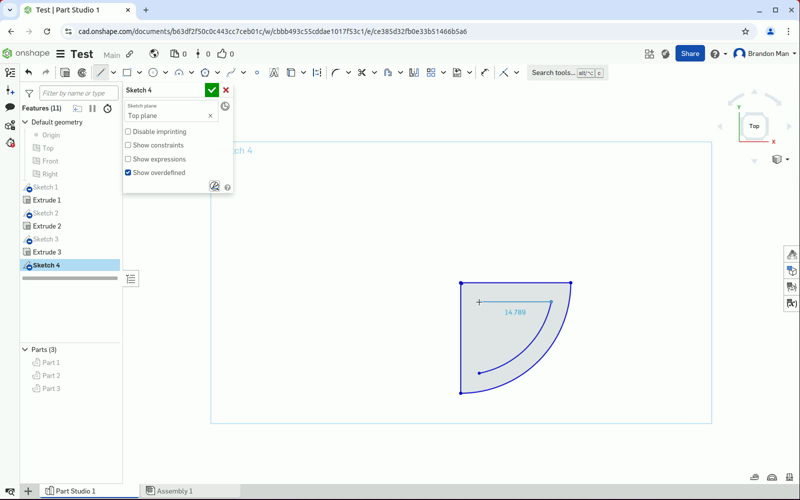
mouse_move(479, 373)
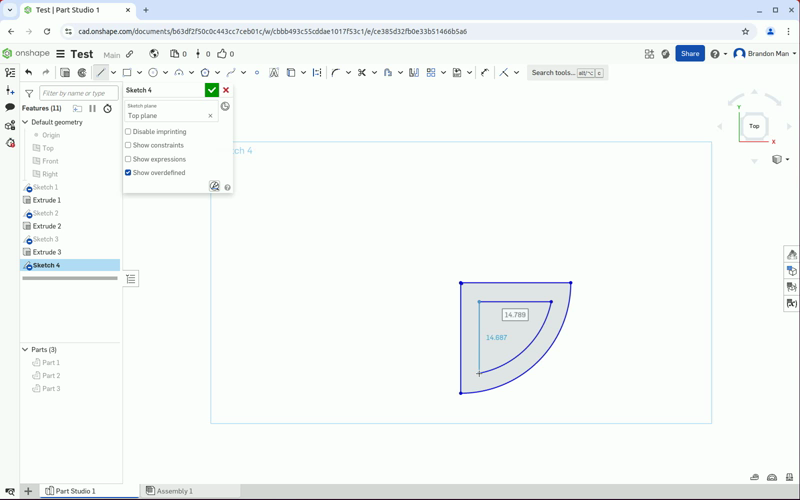
key_up(shift)
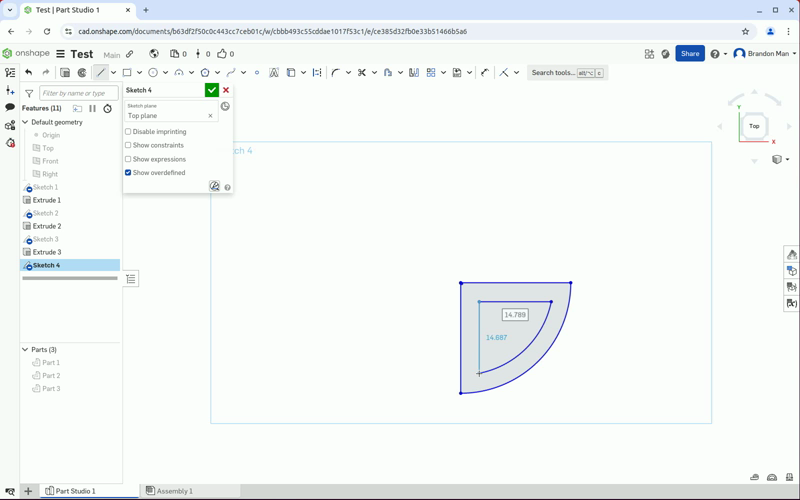
click(479, 373)
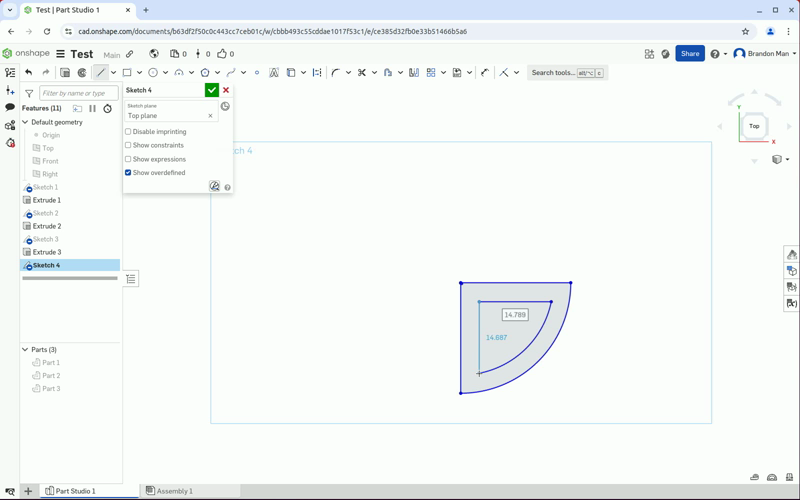
key(esc)
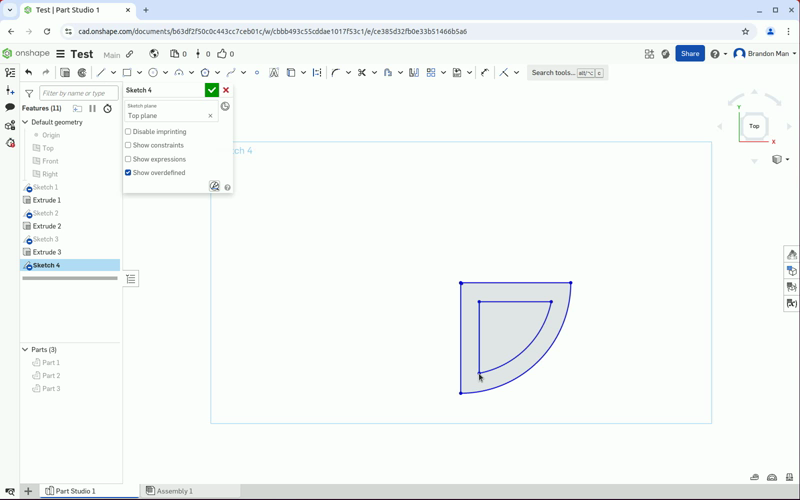
mouse_move(505, 290)
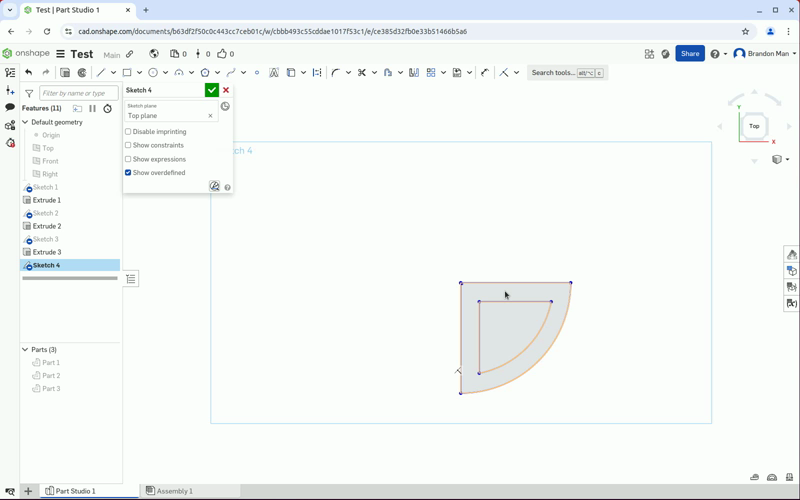
click(505, 290)
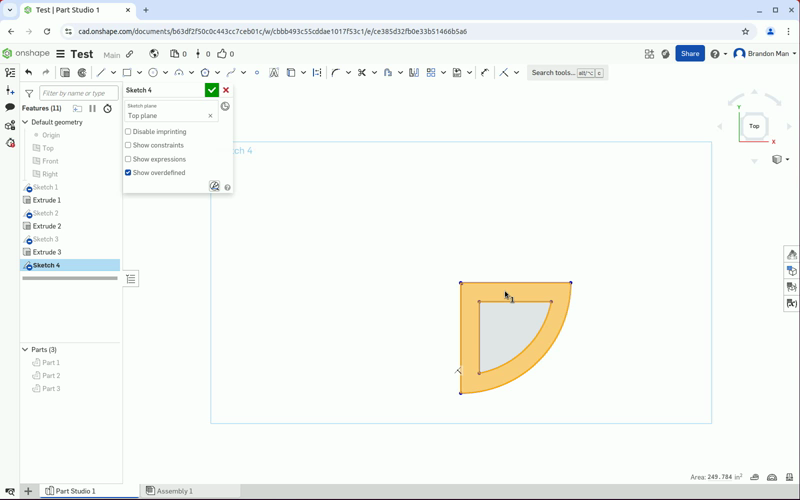
mouse_move(73, 352)
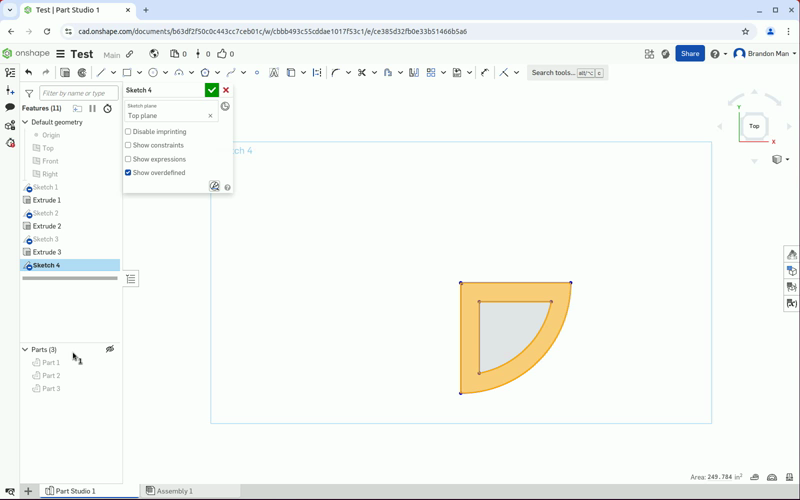
key(shift+y)
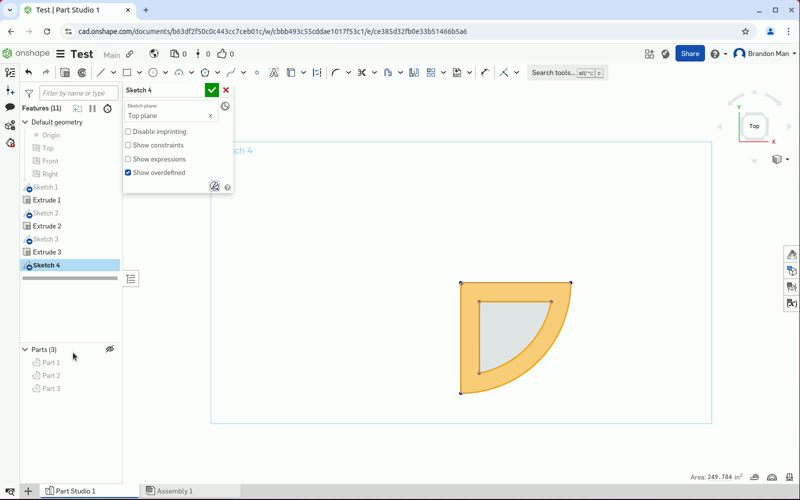
key(shift+e)
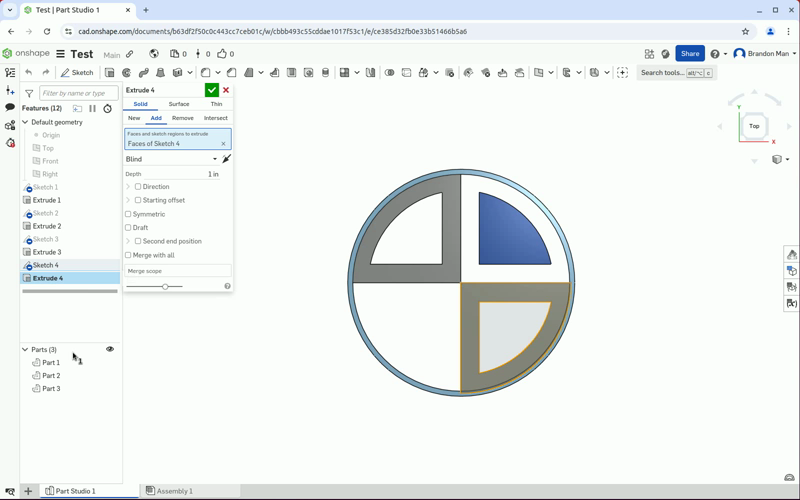
mouse_move(143, 106)
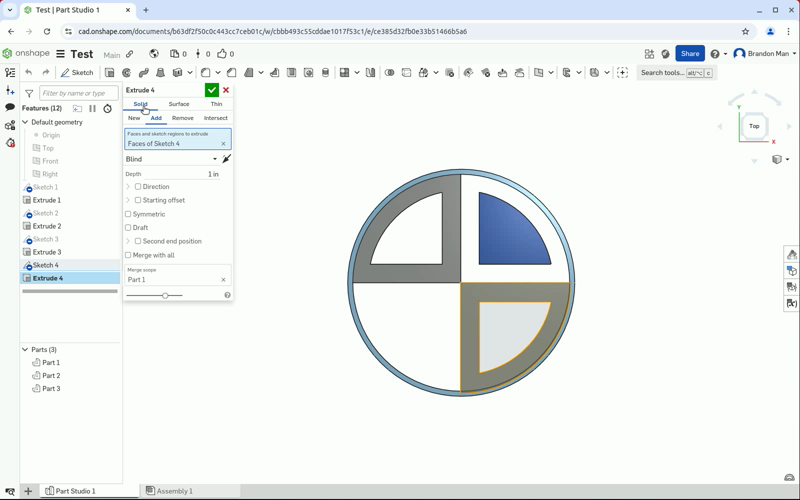
click(143, 106)
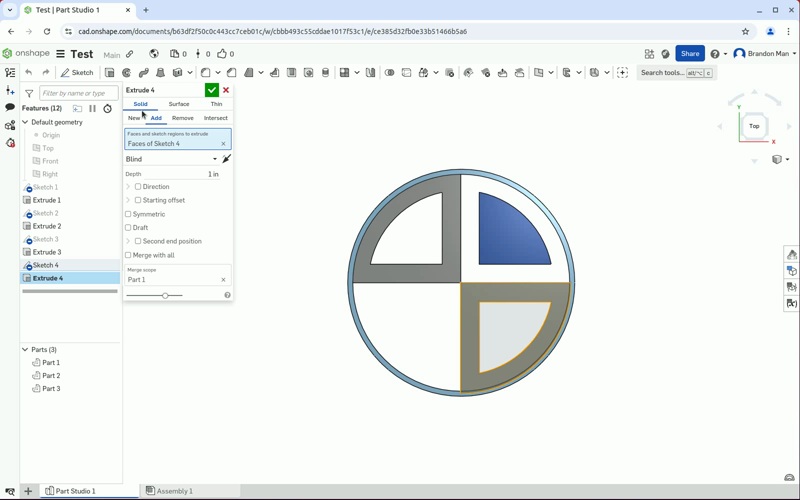
mouse_move(137, 120)
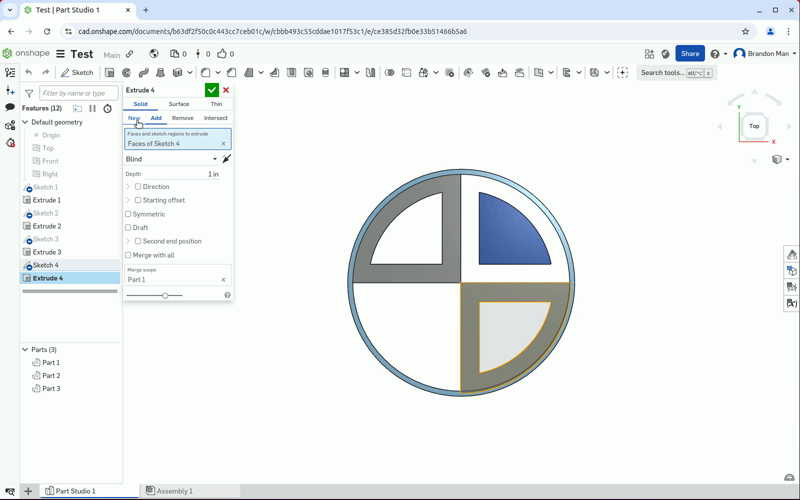
click(137, 120)
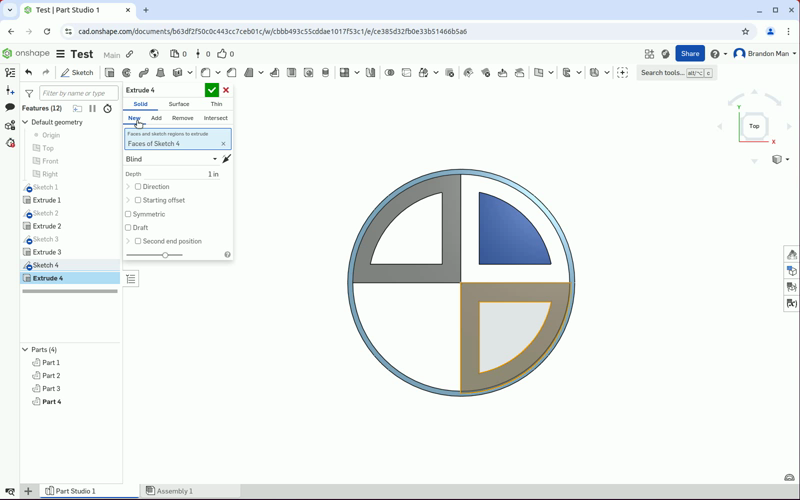
key(tab, 4)
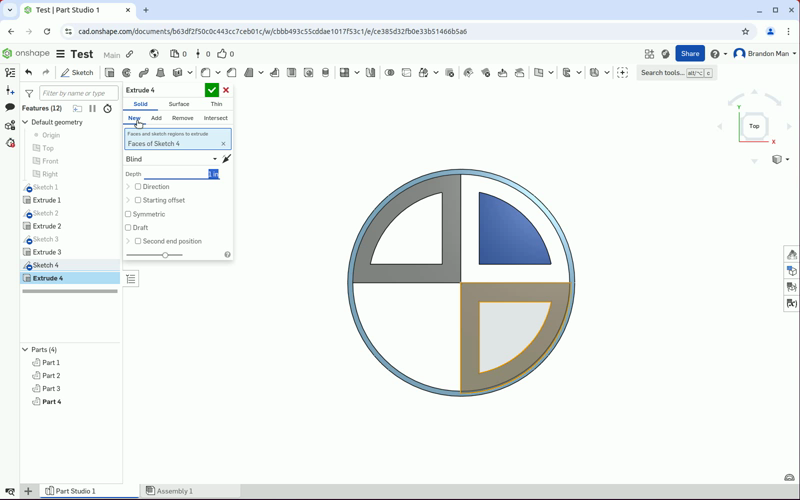
text(1.444)
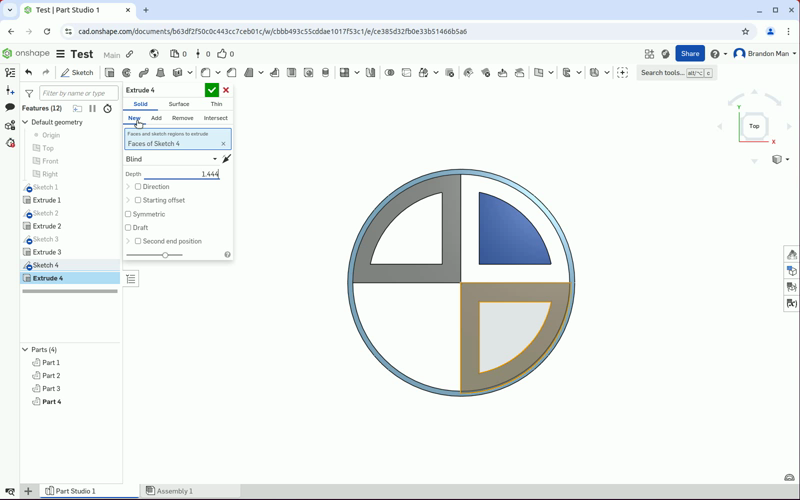
key(enter)
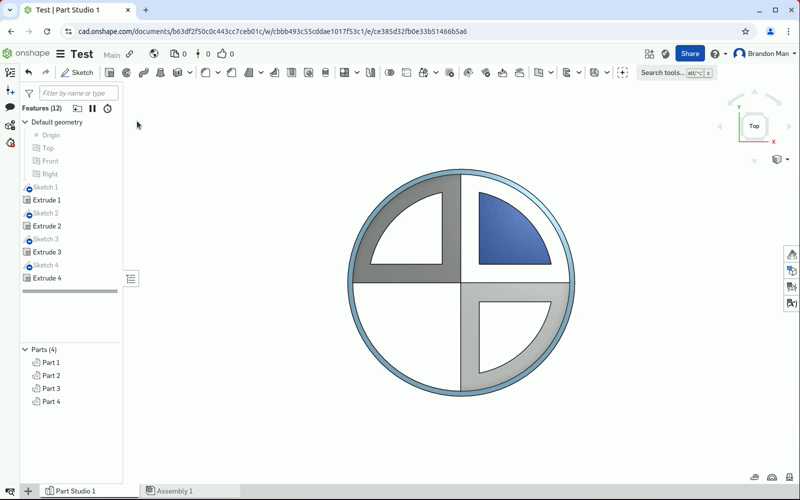
key(shift+h)
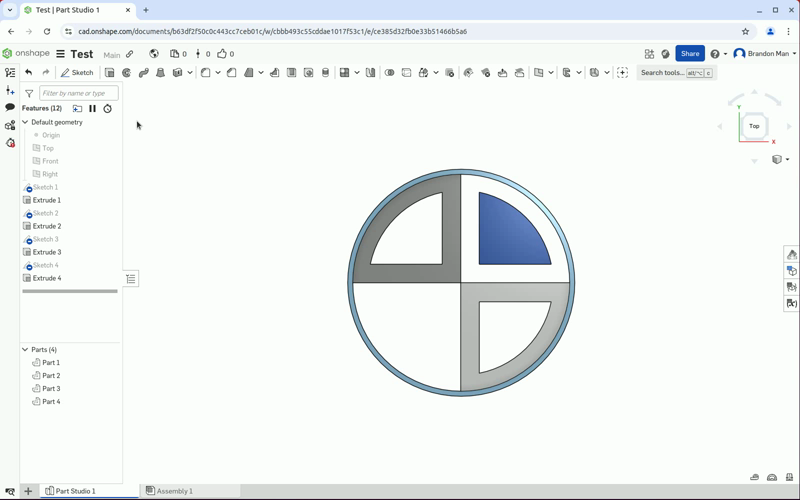
key(shift+h)
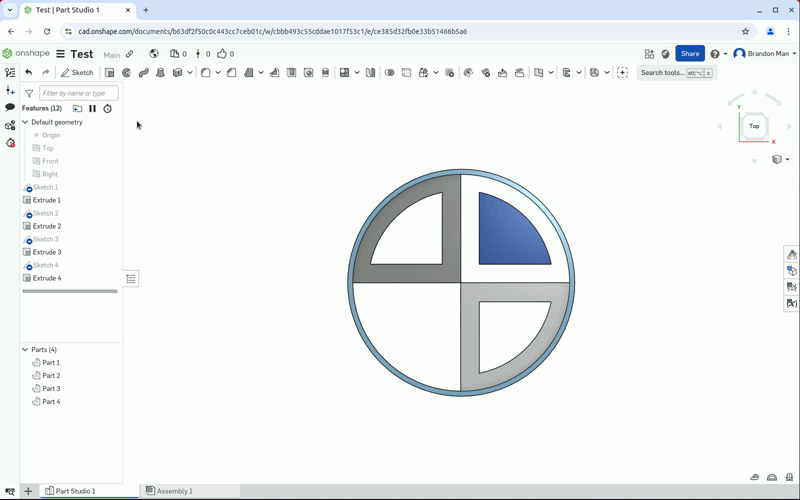
mouse_move(73, 189)
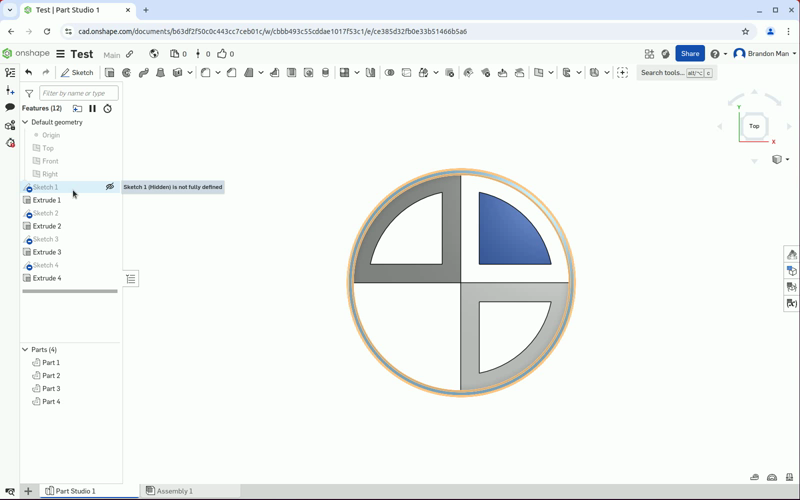
click(73, 189)
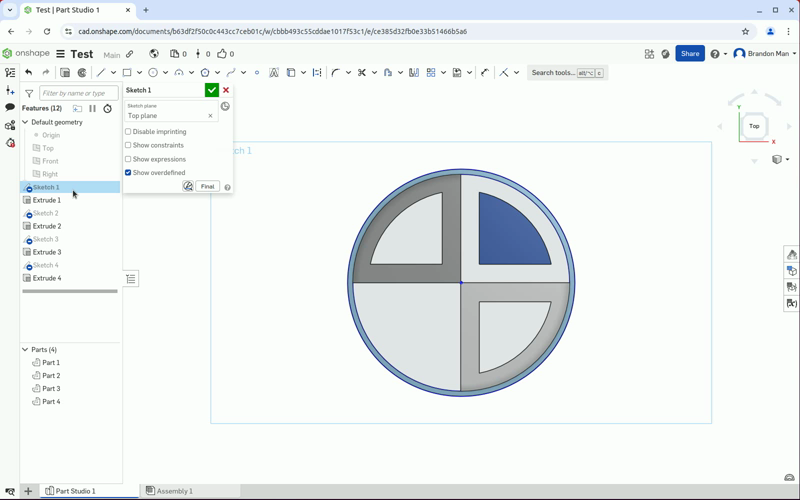
mouse_move(229, 92)
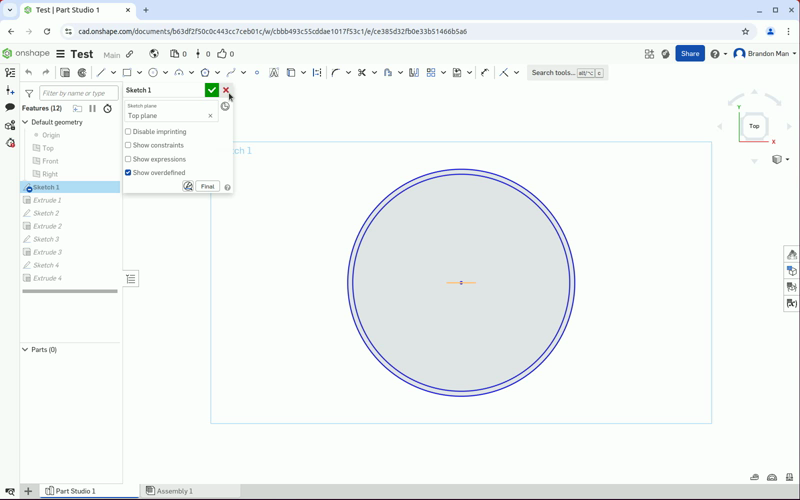
click(229, 92)
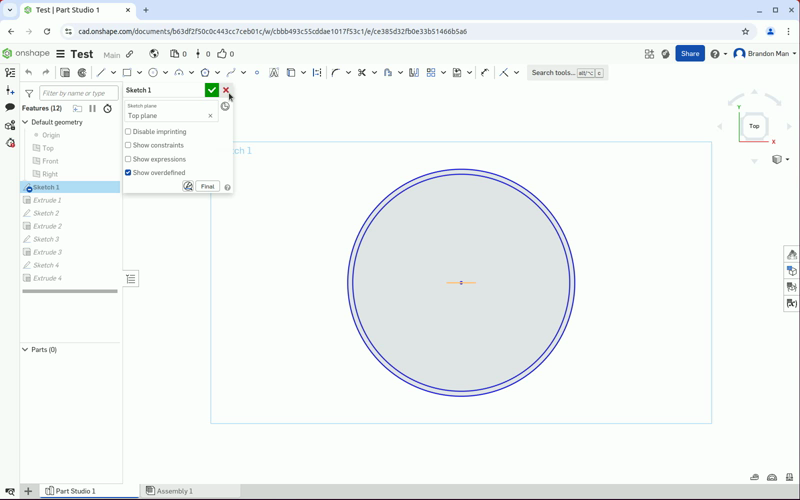
key(shift+s)
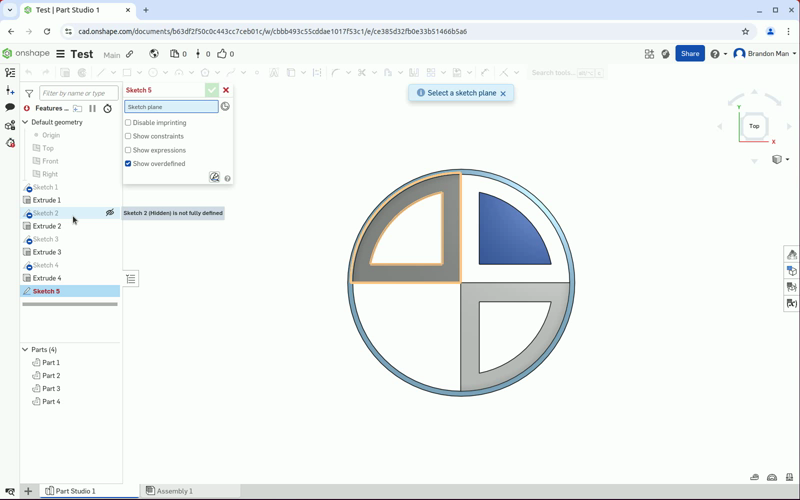
scroll(3)
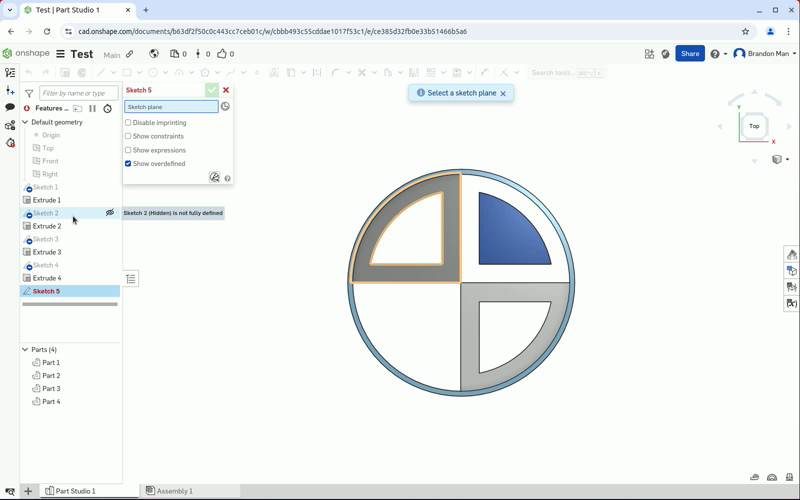
mouse_move(73, 150)
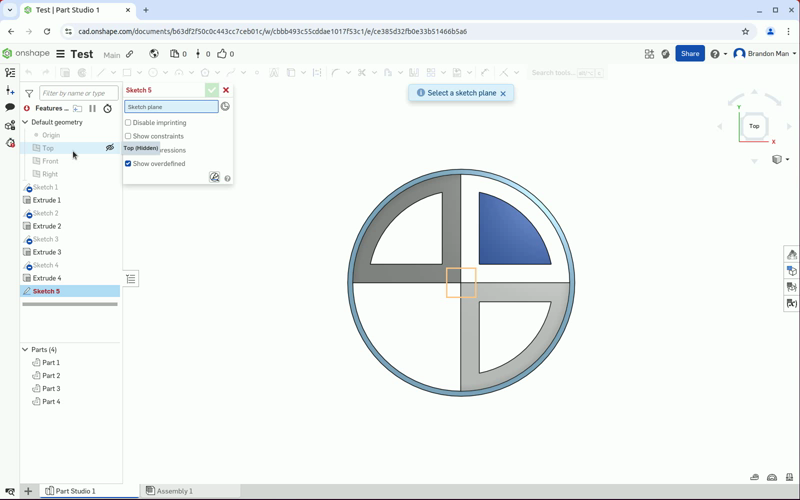
click(73, 150)
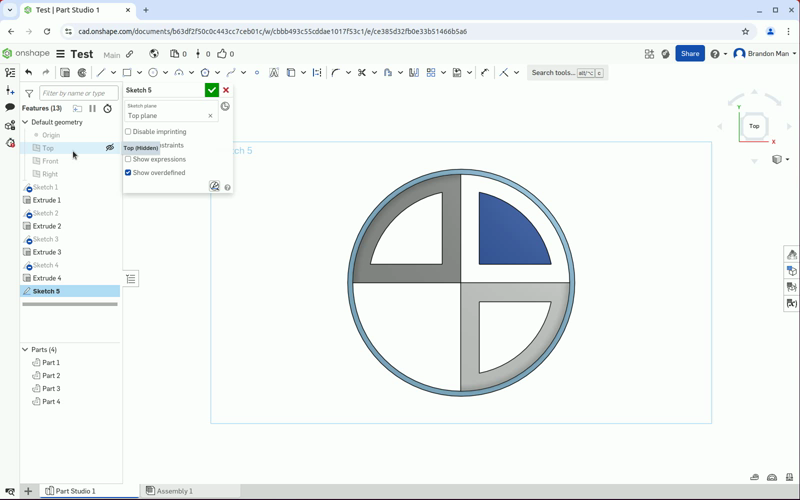
mouse_move(73, 352)
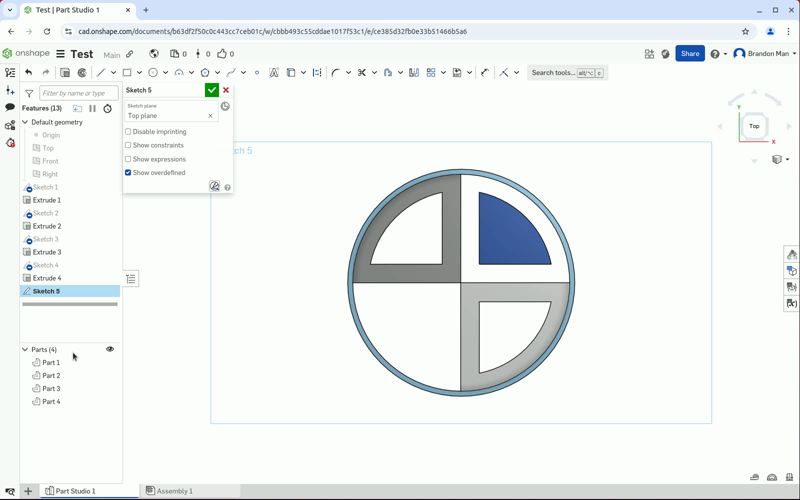
key(y)
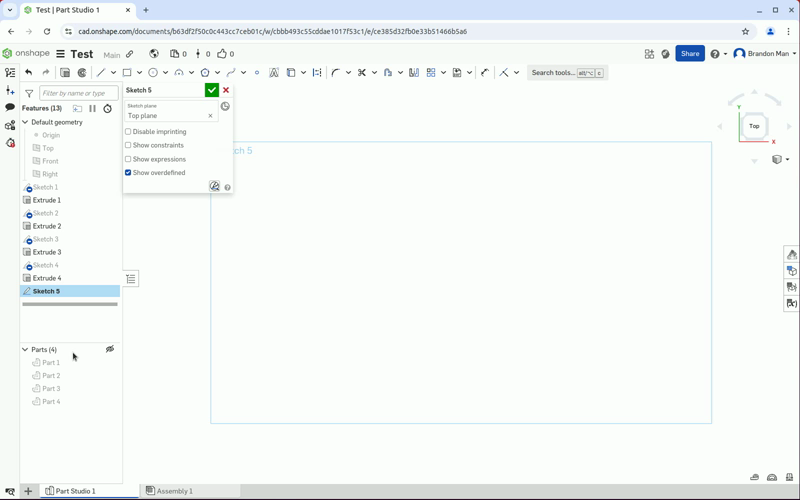
key(a)
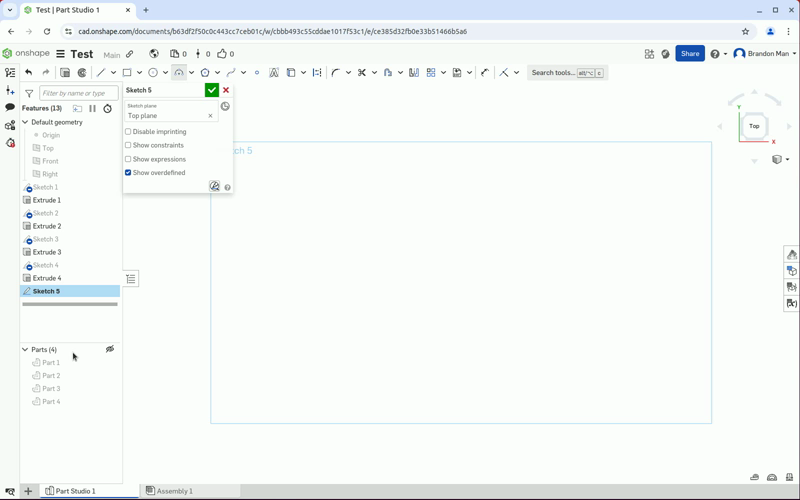
key_down(shift)
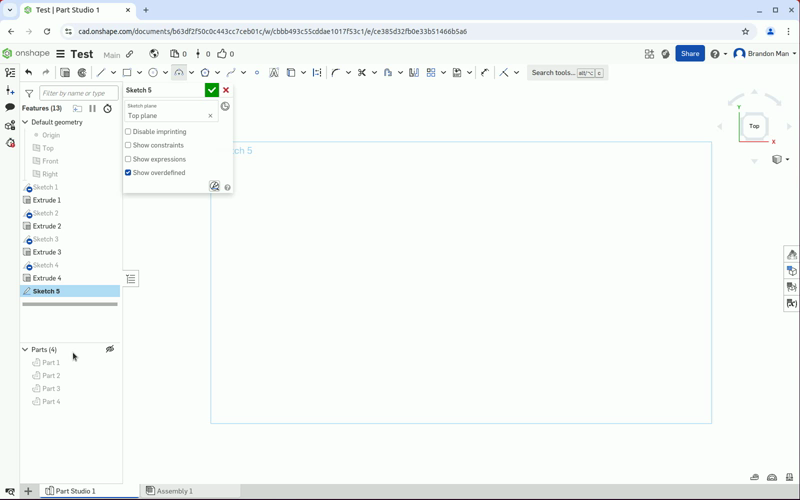
mouse_move(350, 282)
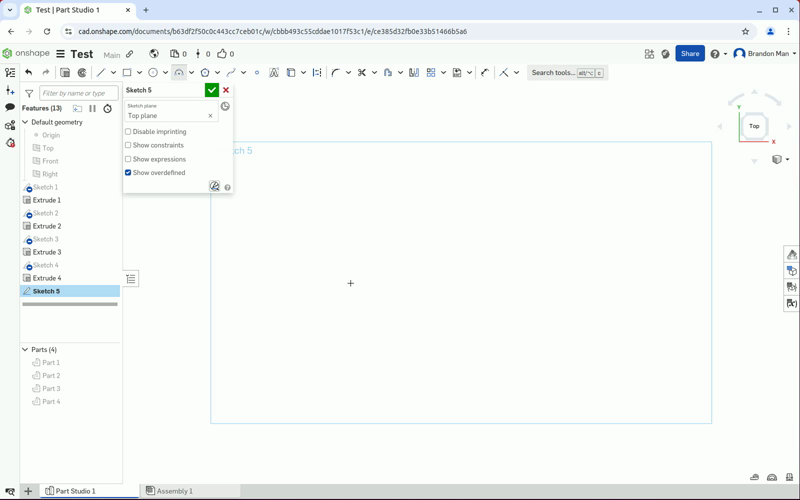
click(350, 282)
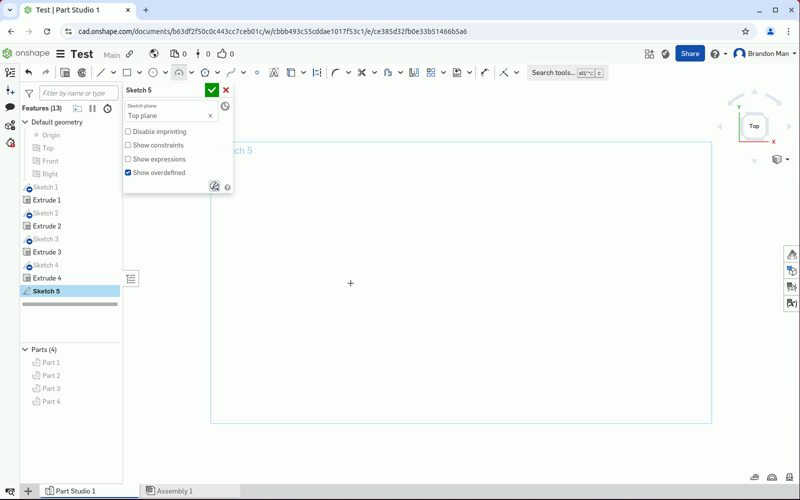
key_up(shift)
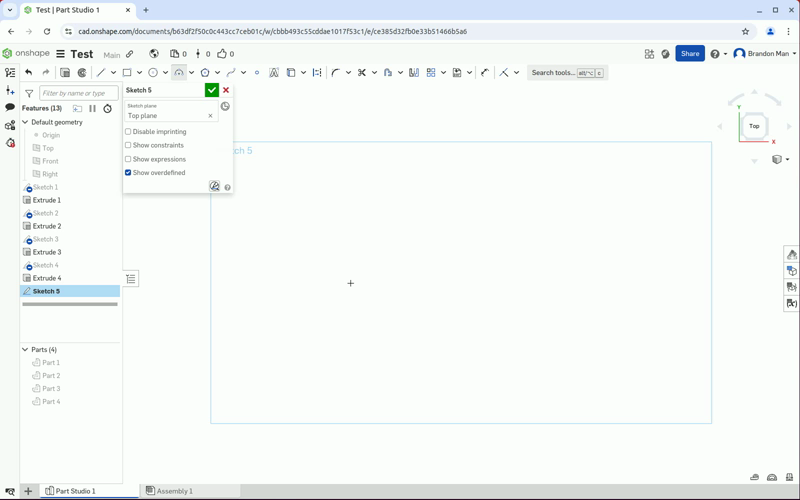
key_down(shift)
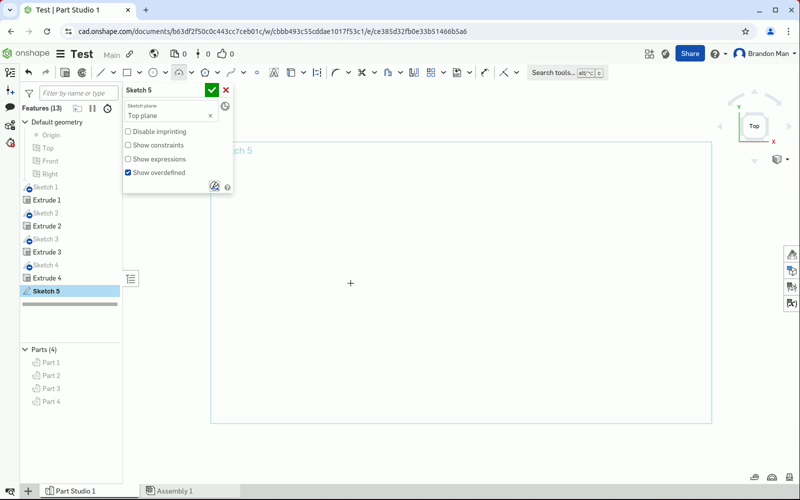
mouse_move(460, 393)
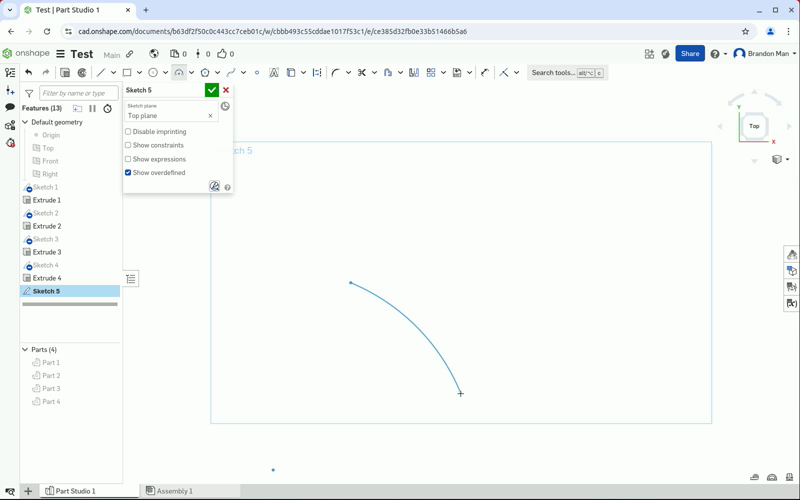
click(460, 393)
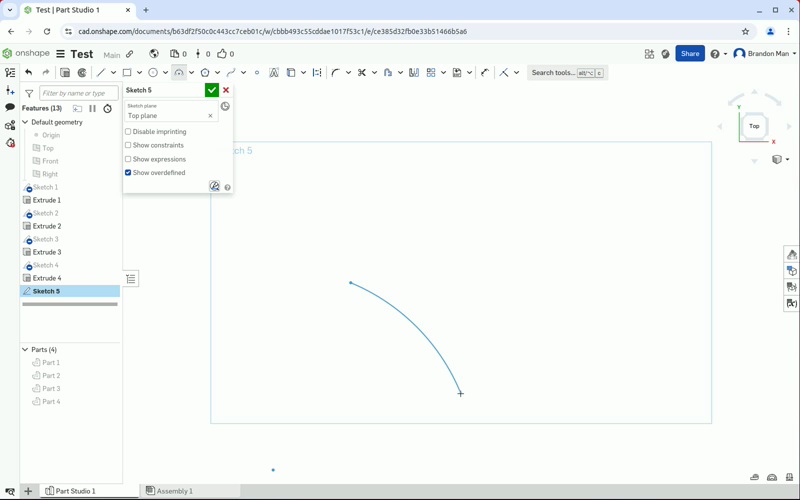
mouse_move(383, 360)
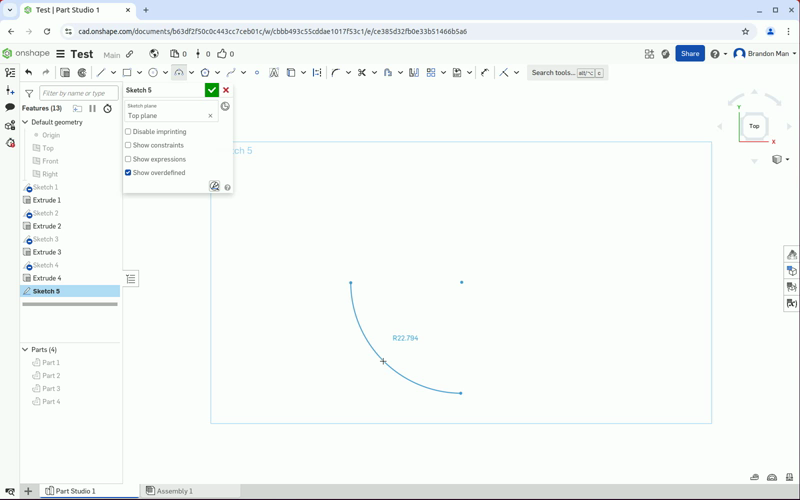
click(383, 360)
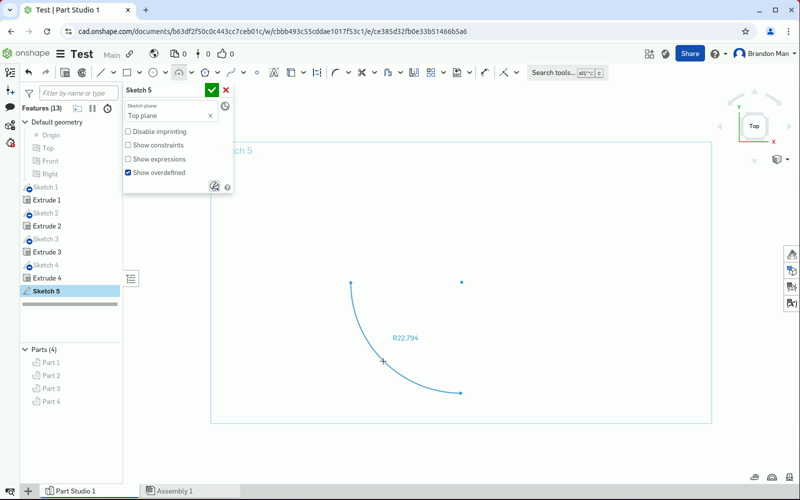
key_up(shift)
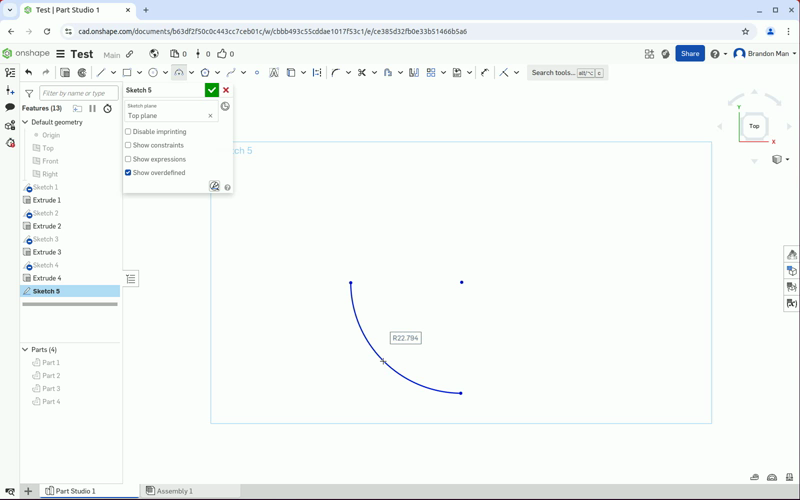
key(esc)
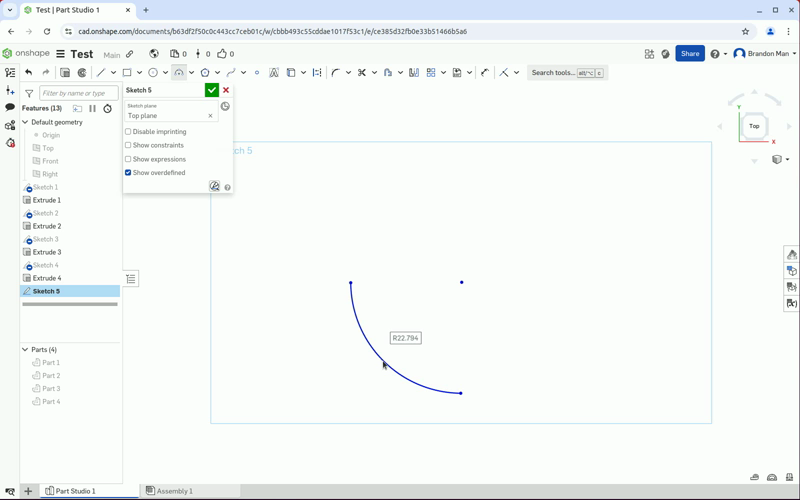
key(l)
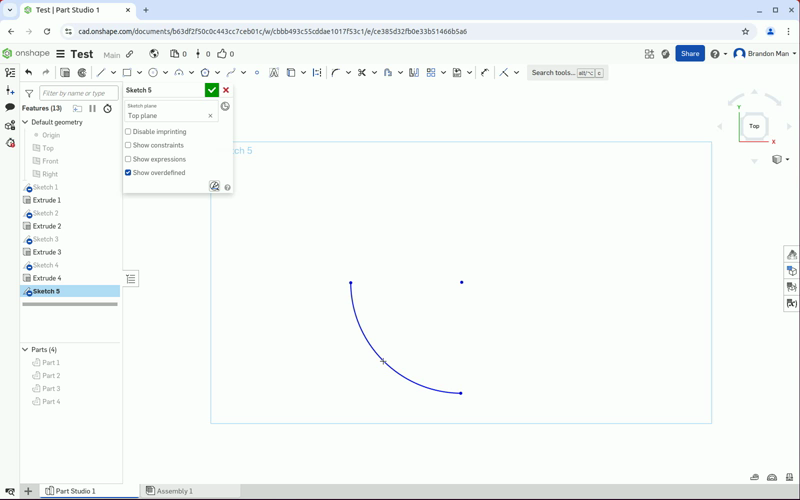
mouse_move(460, 393)
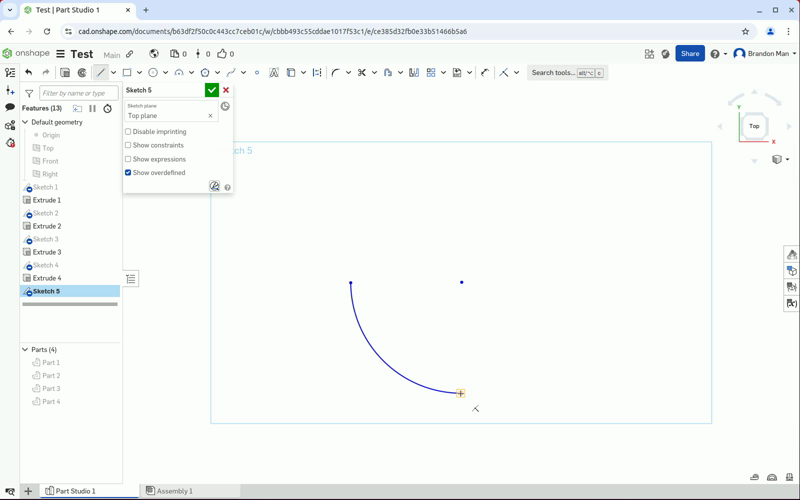
click(460, 393)
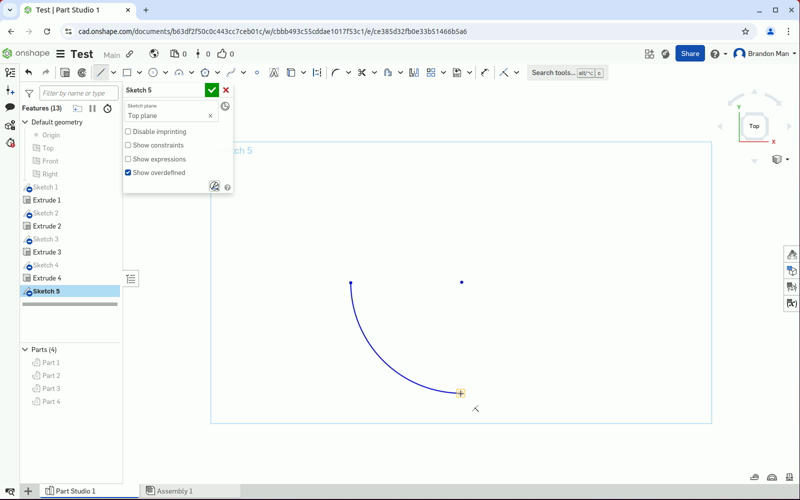
key_down(shift)
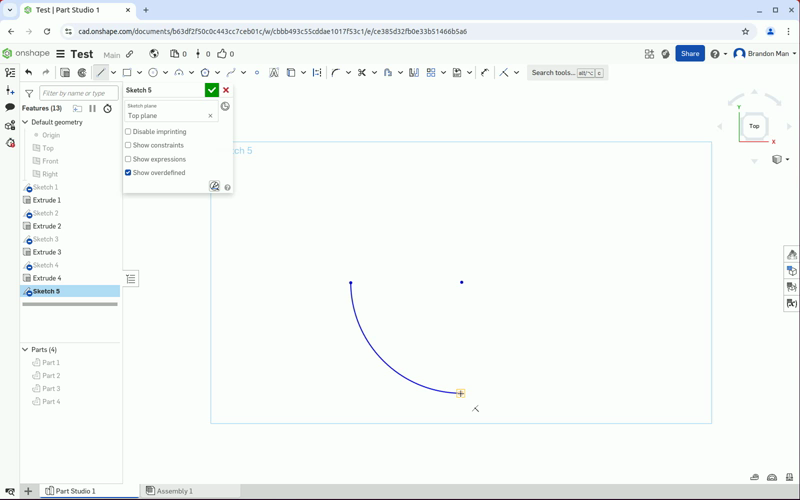
mouse_move(460, 282)
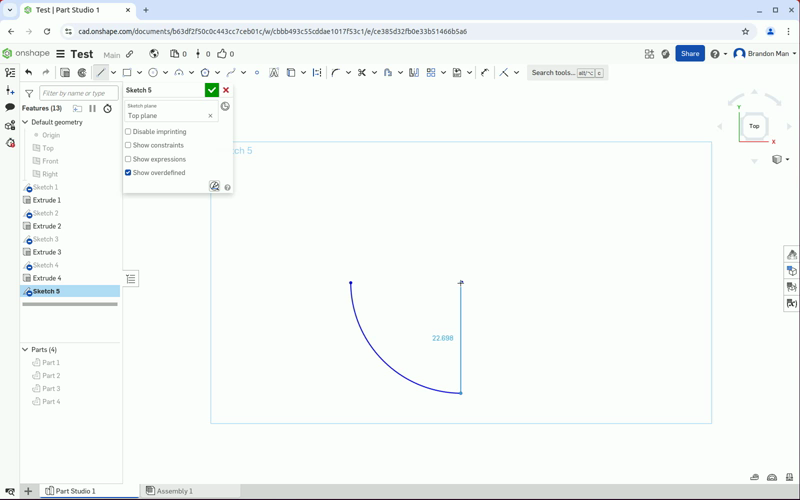
click(460, 282)
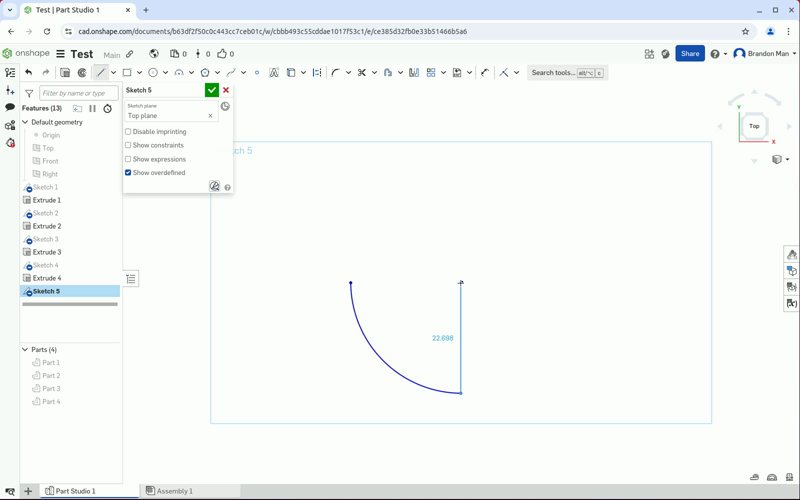
key_up(shift)
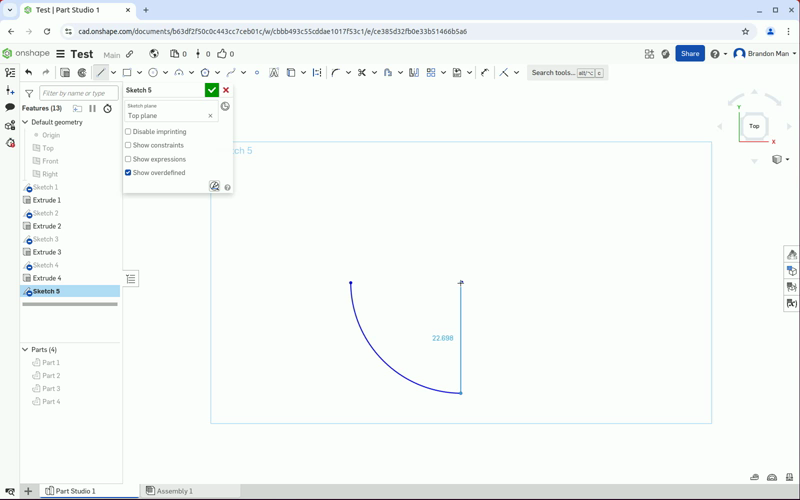
key_down(shift)
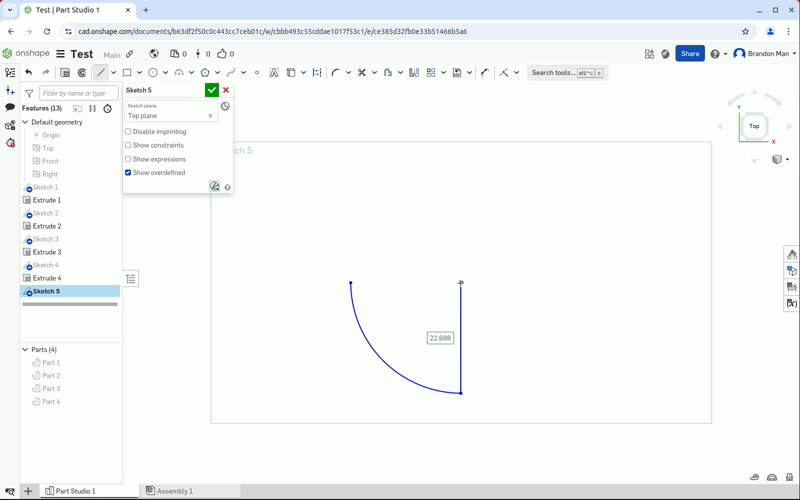
mouse_move(350, 282)
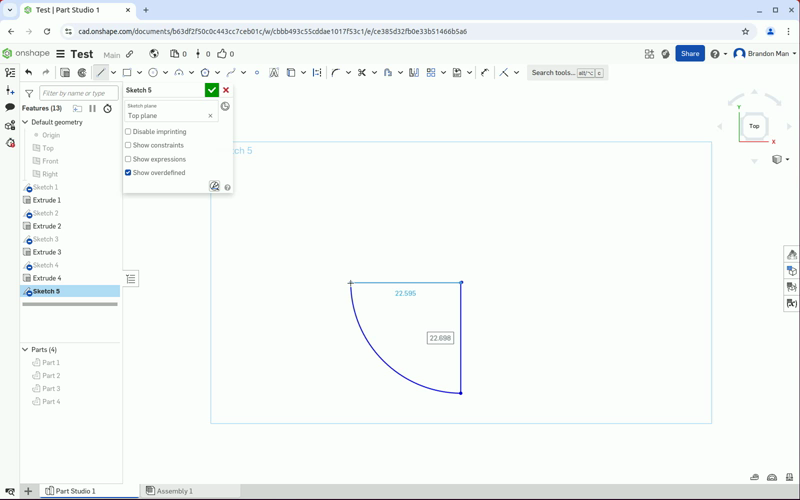
key_up(shift)
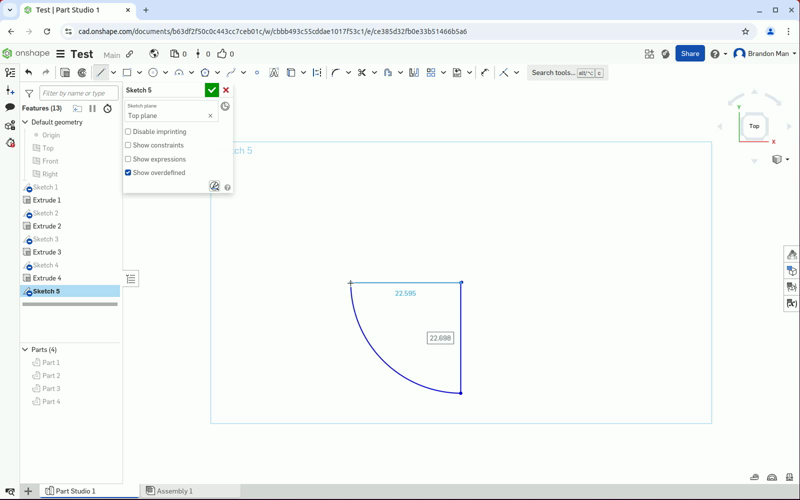
click(350, 282)
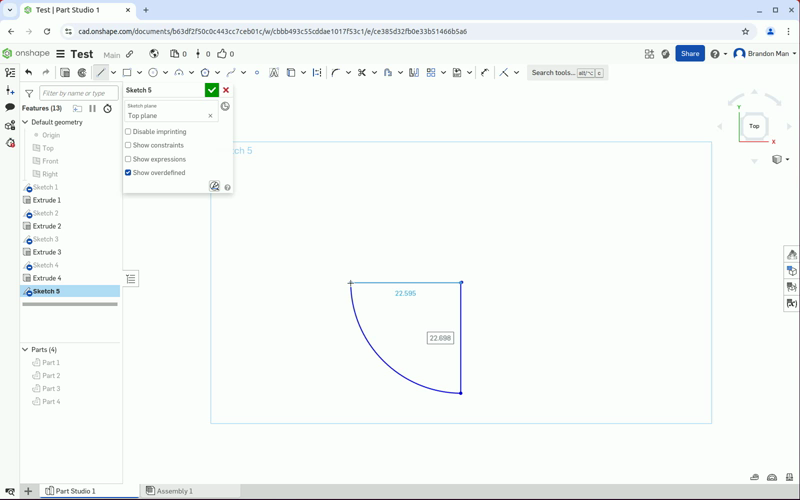
key(esc)
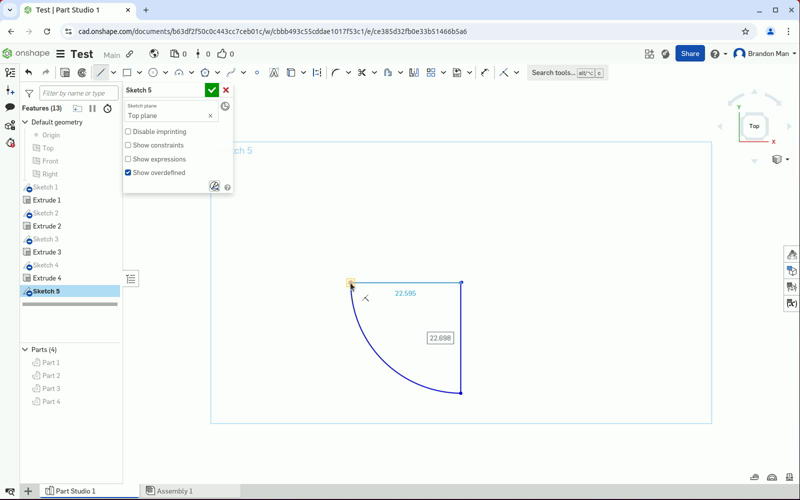
key(a)
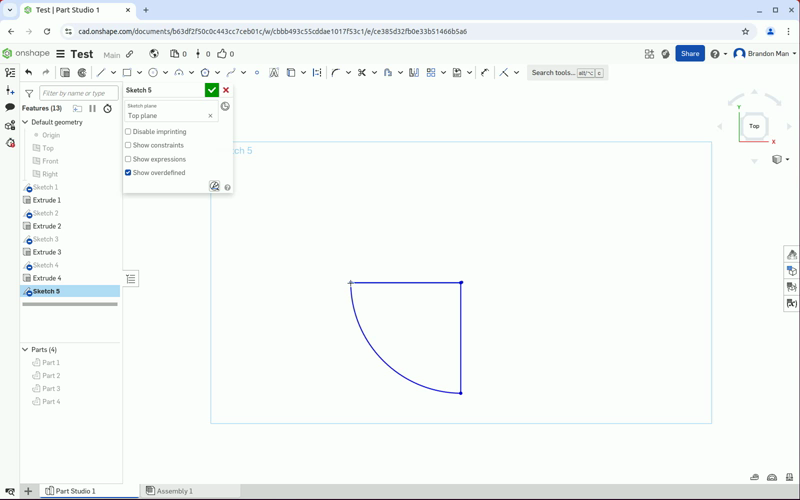
key_down(shift)
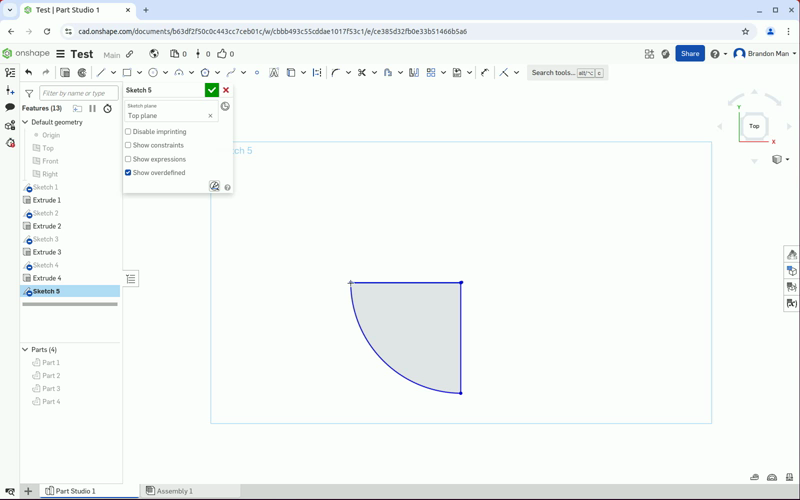
mouse_move(370, 301)
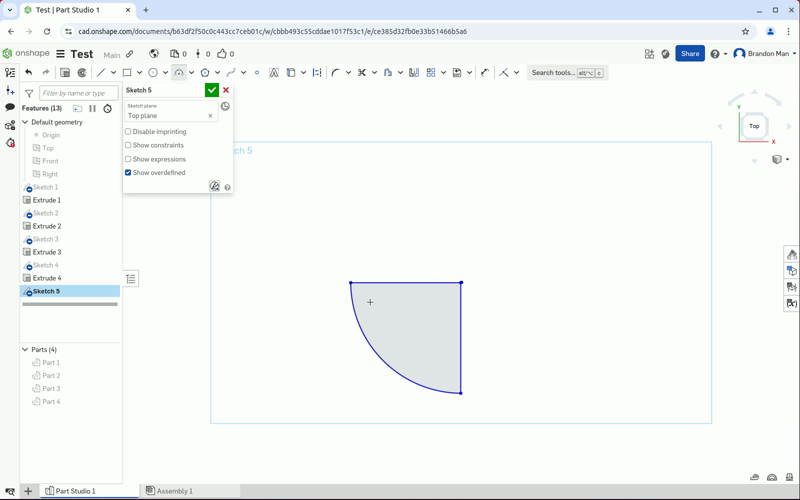
click(370, 301)
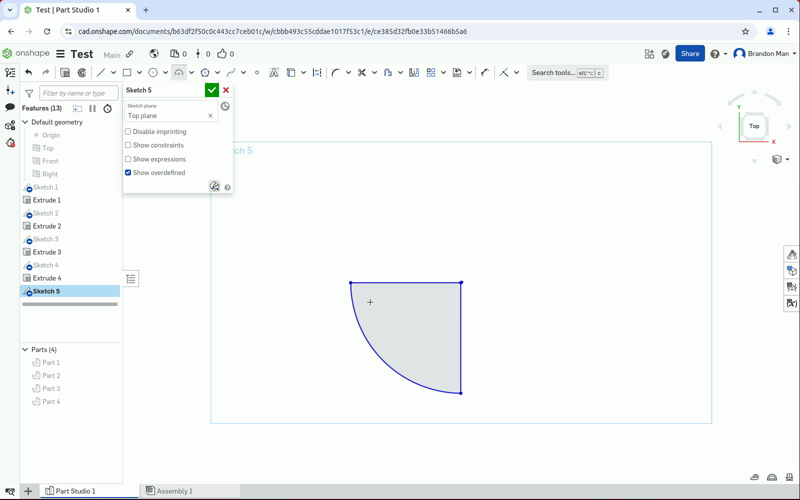
key_up(shift)
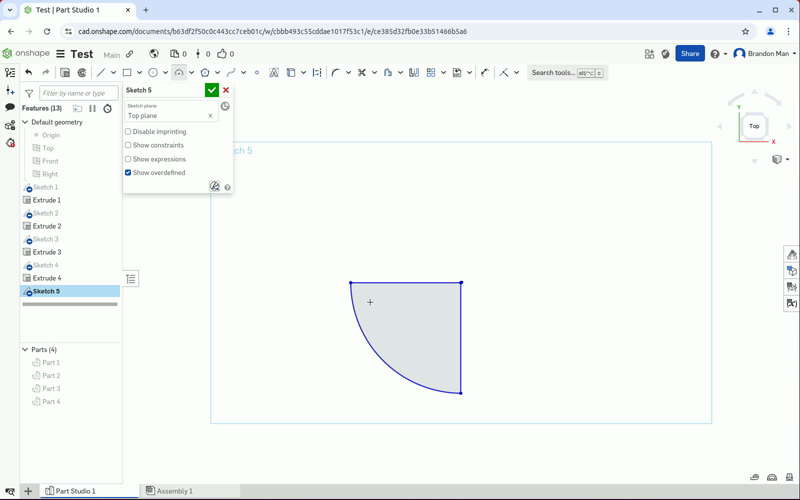
key_down(shift)
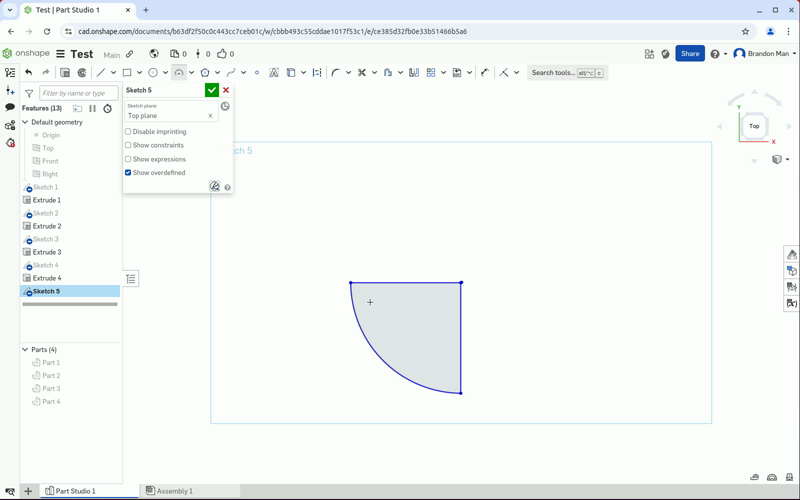
mouse_move(442, 373)
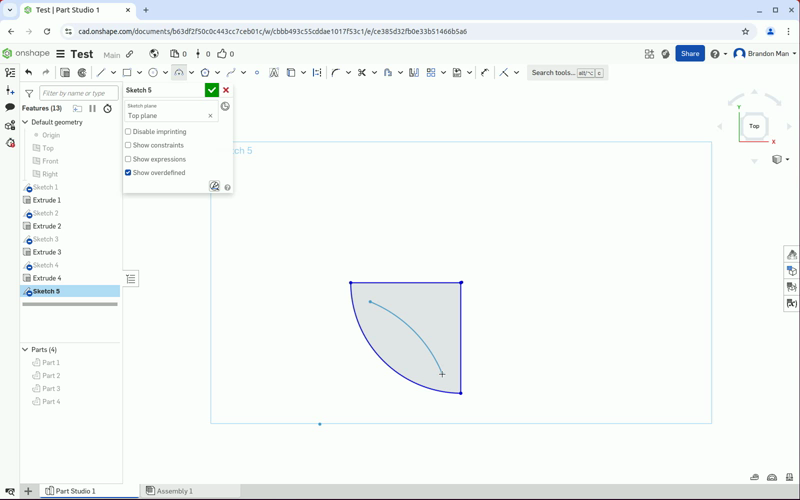
click(442, 373)
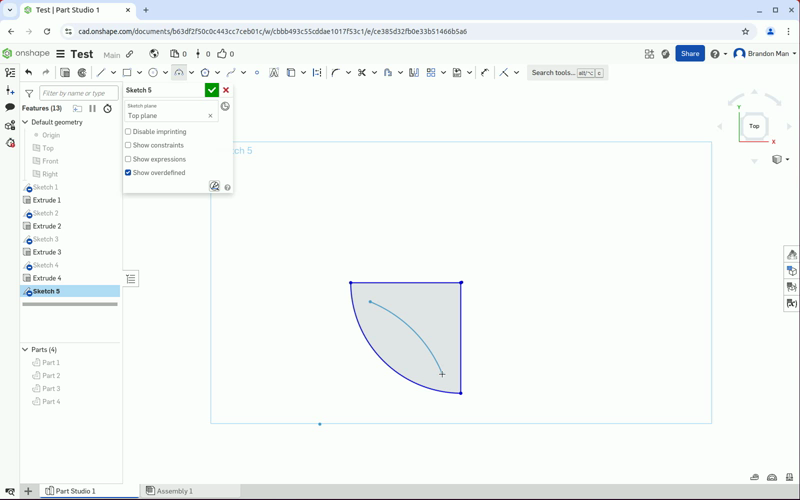
mouse_move(395, 348)
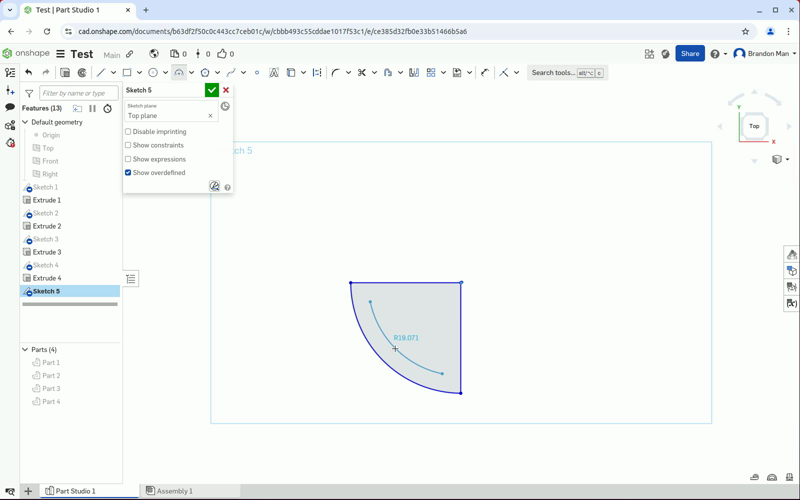
click(395, 348)
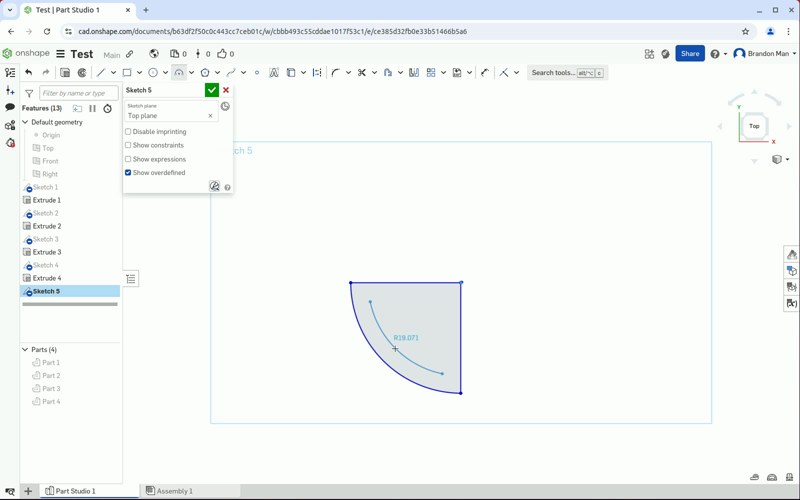
key_up(shift)
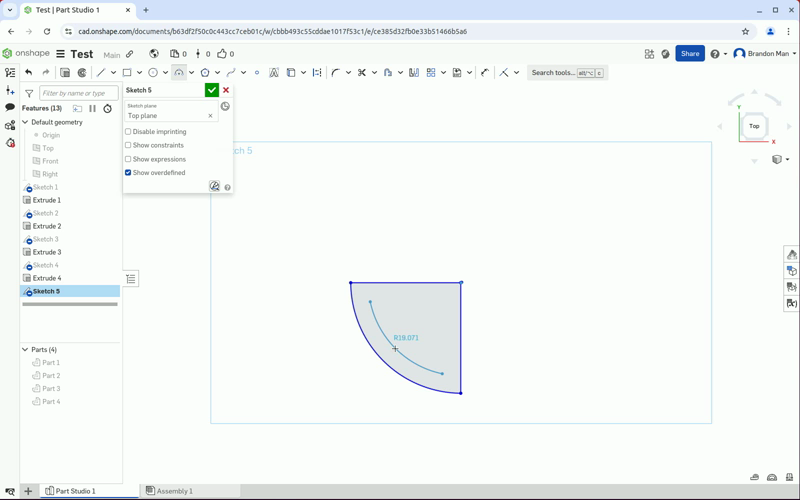
key(esc)
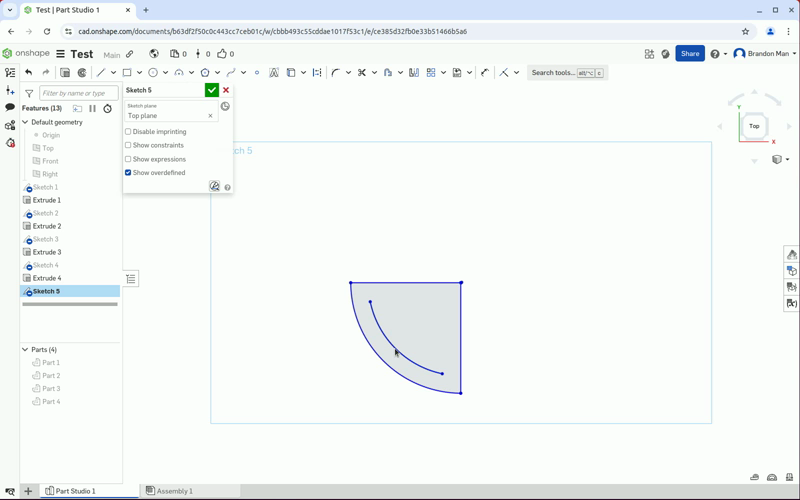
key(l)
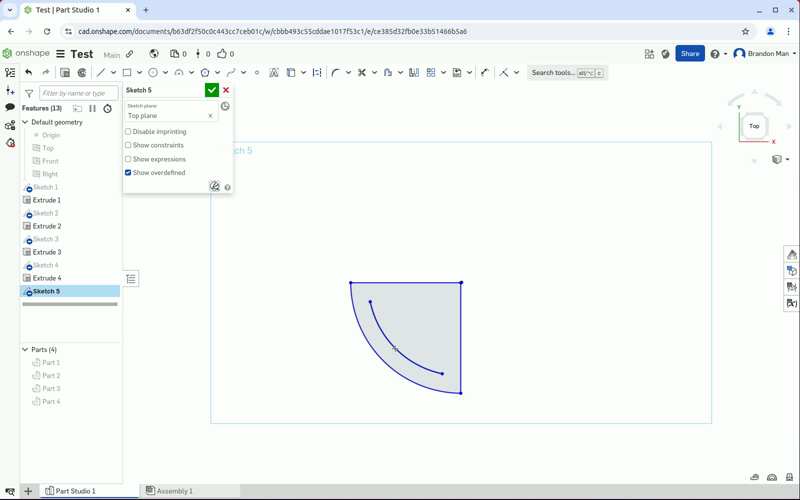
mouse_move(442, 373)
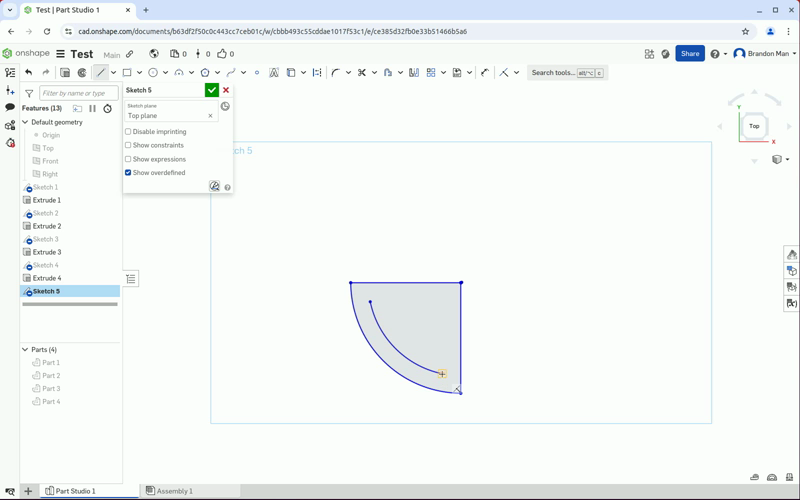
click(442, 373)
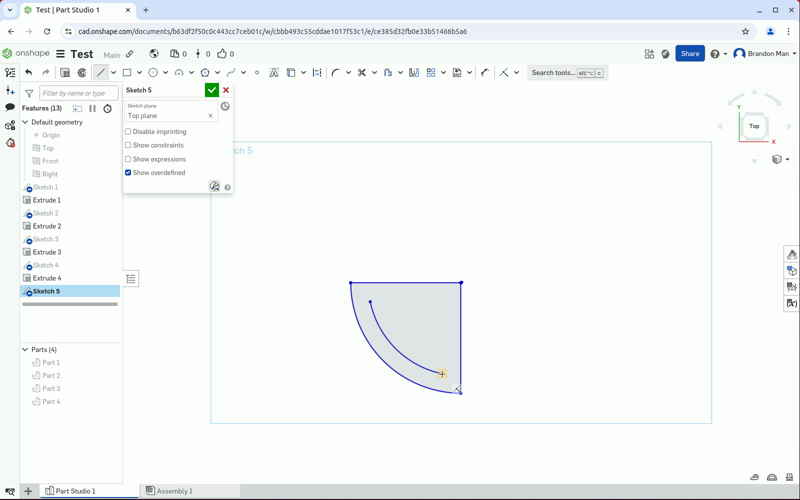
key_down(shift)
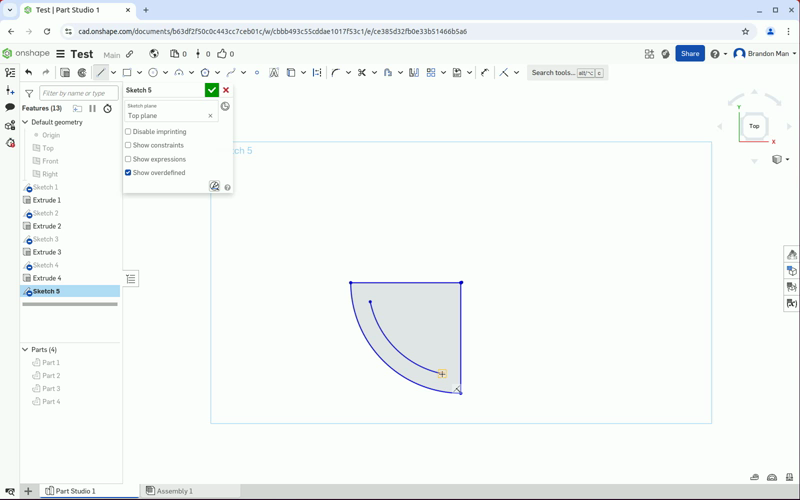
mouse_move(442, 301)
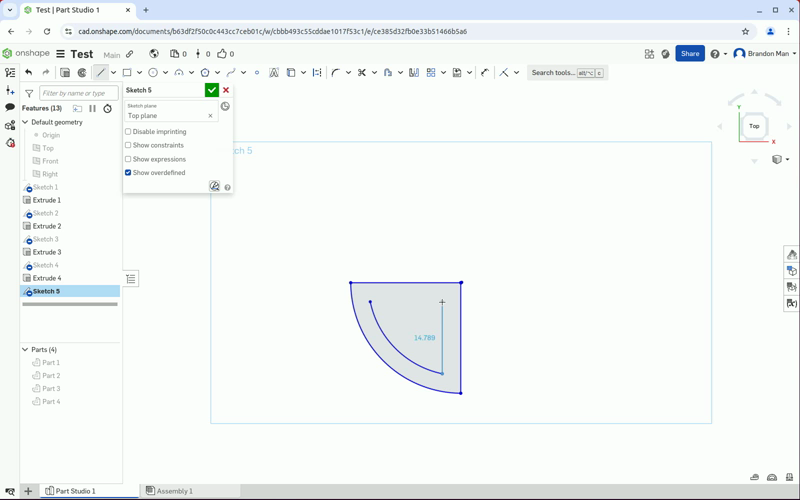
click(442, 301)
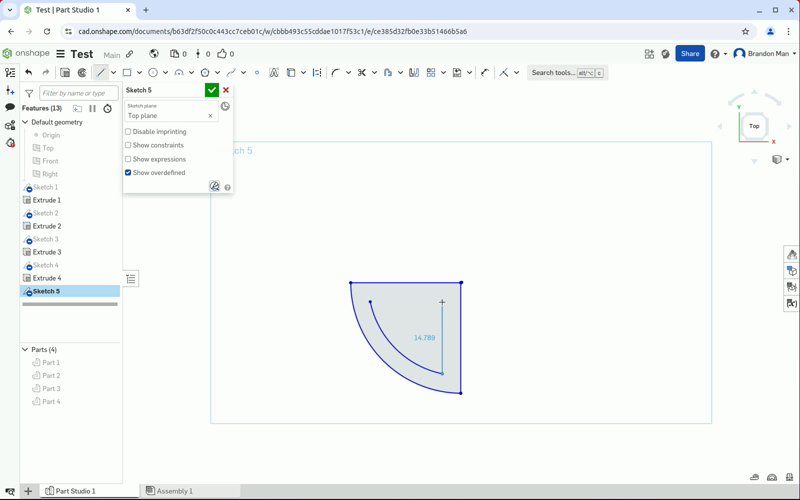
key_up(shift)
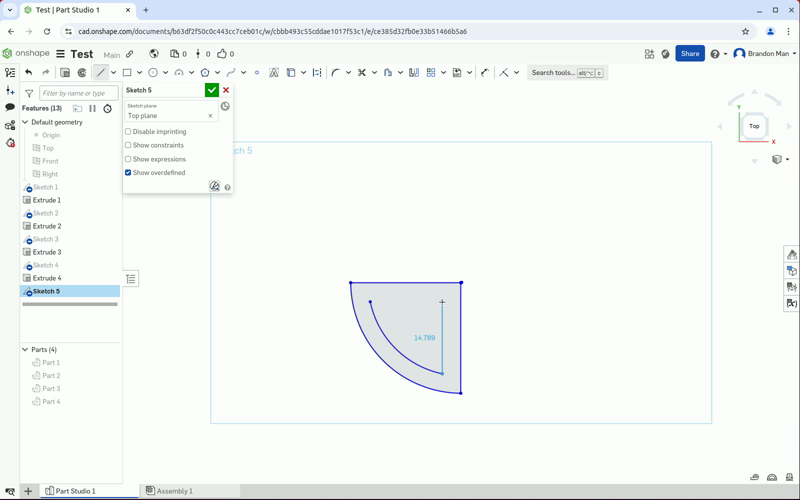
key_down(shift)
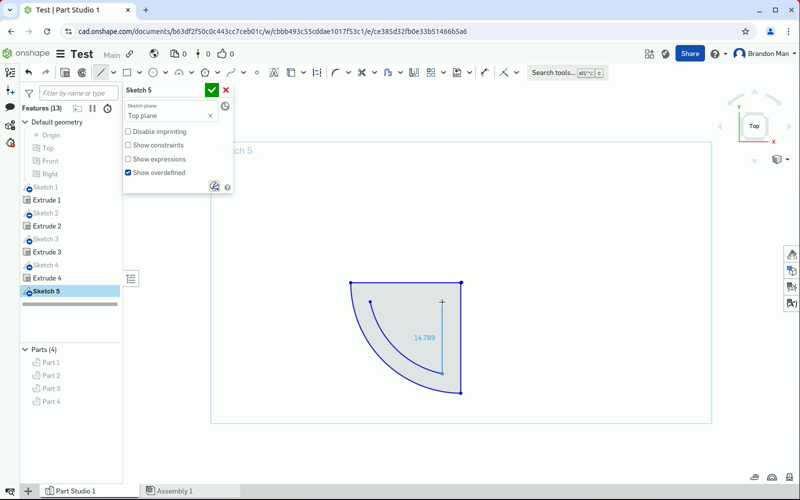
mouse_move(370, 301)
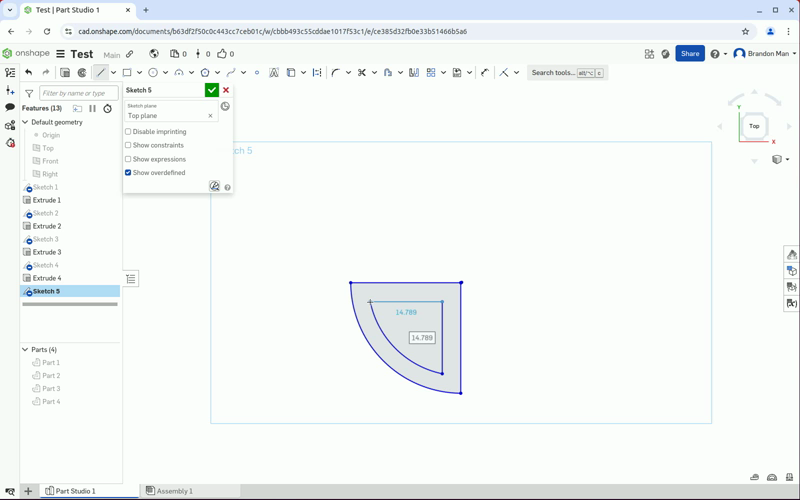
key_up(shift)
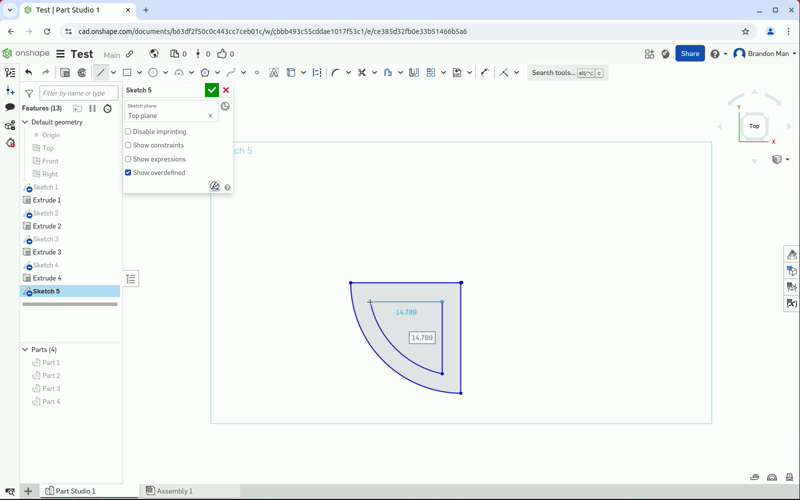
click(370, 301)
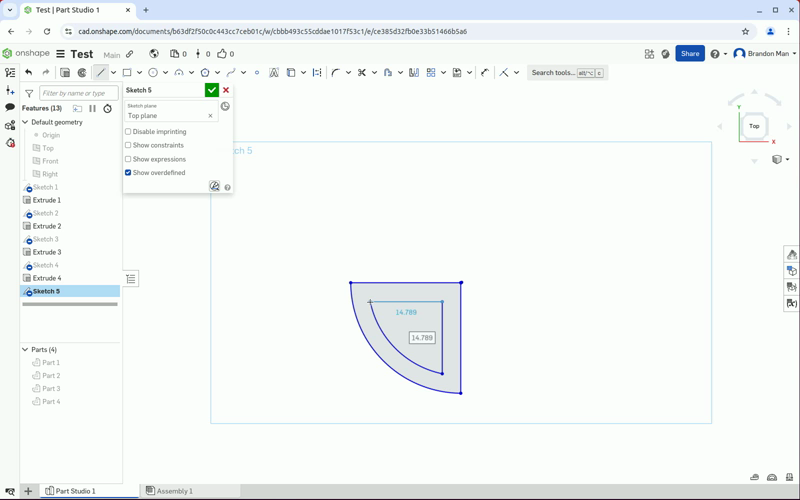
key(esc)
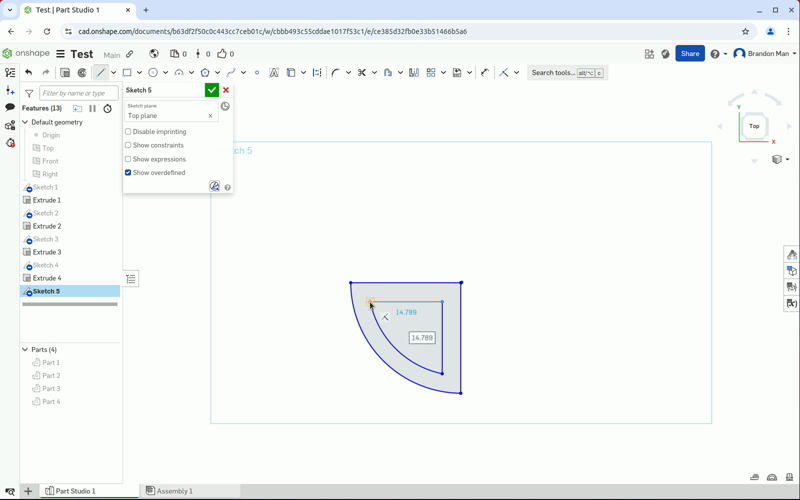
mouse_move(403, 365)
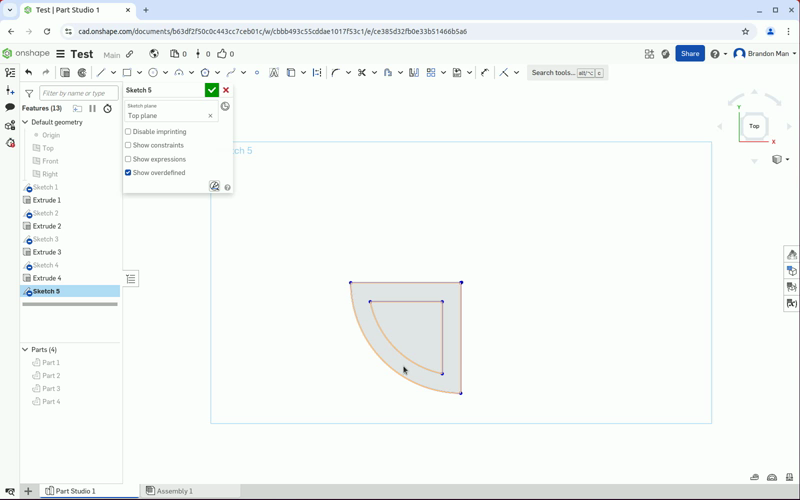
click(403, 365)
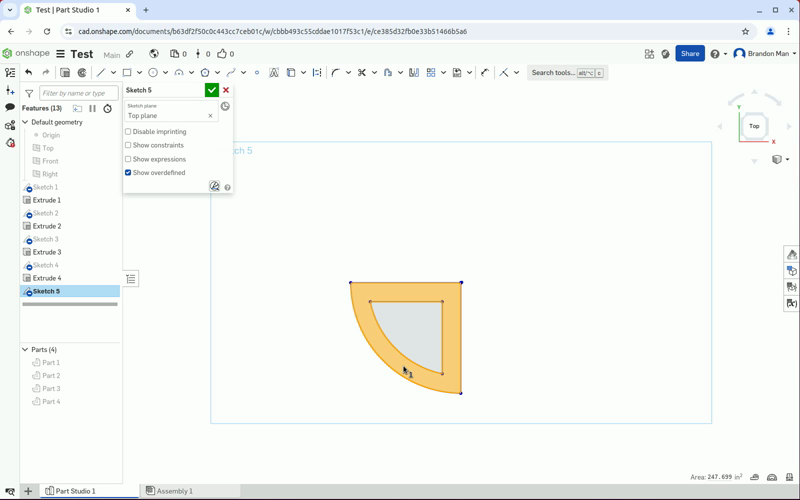
mouse_move(73, 352)
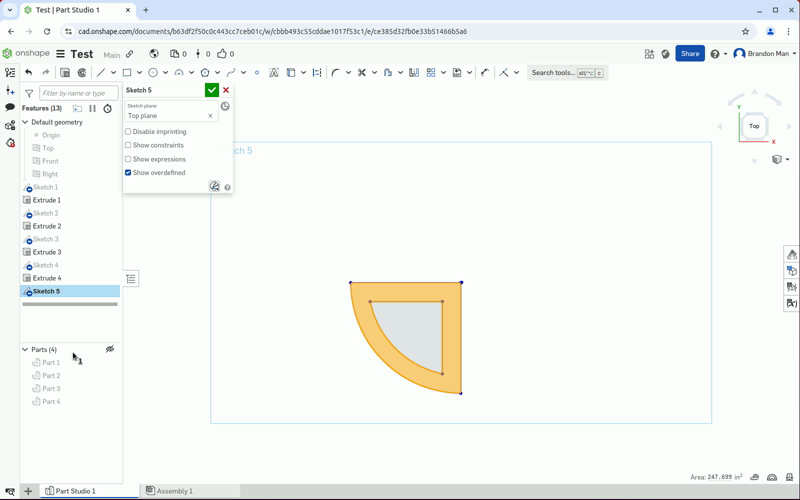
key(shift+y)
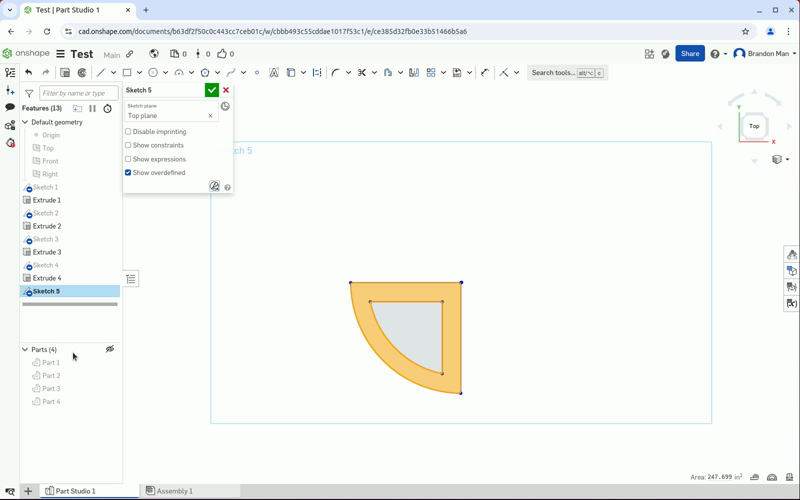
key(shift+e)
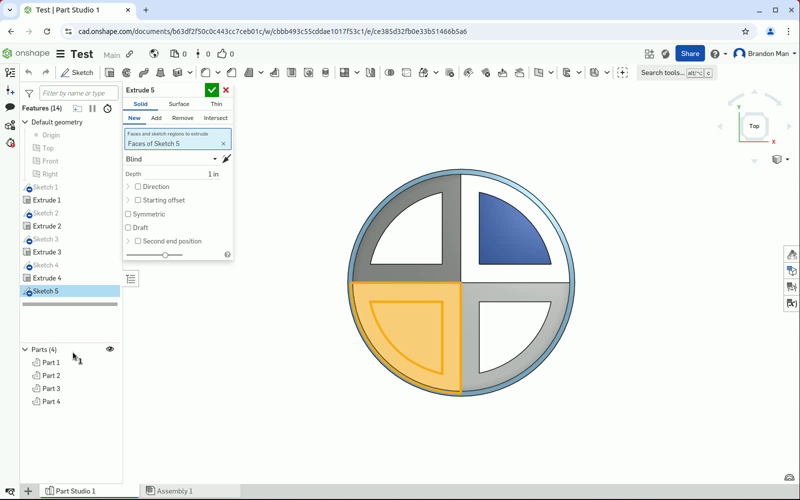
mouse_move(143, 106)
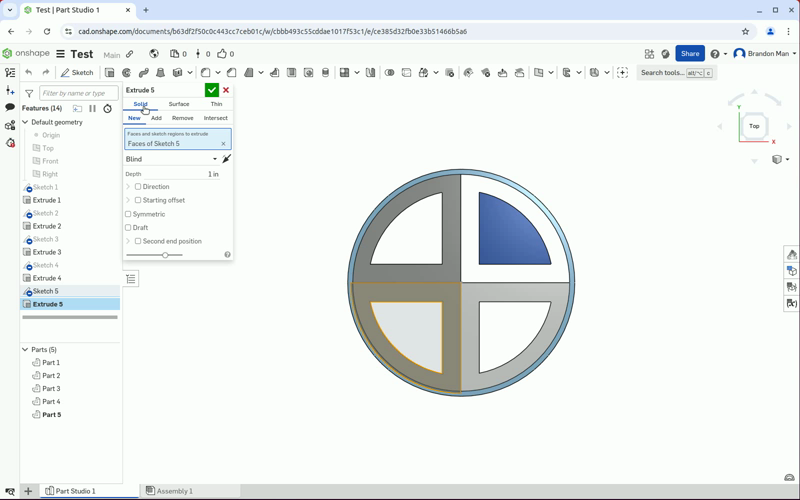
click(143, 106)
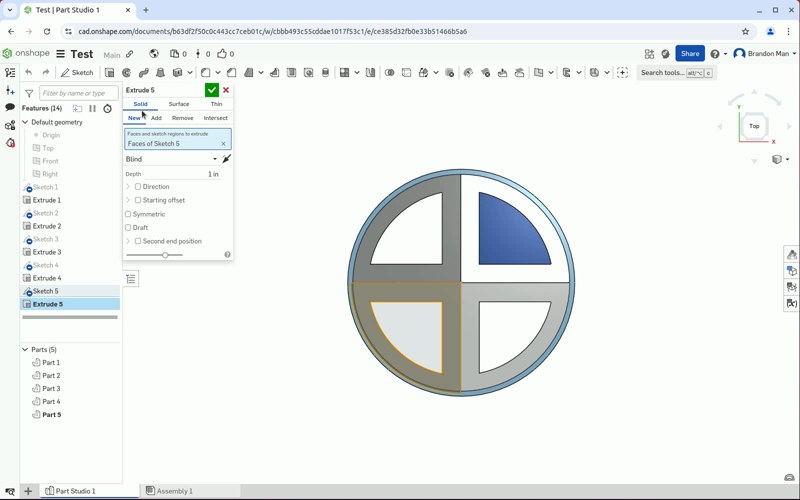
mouse_move(137, 120)
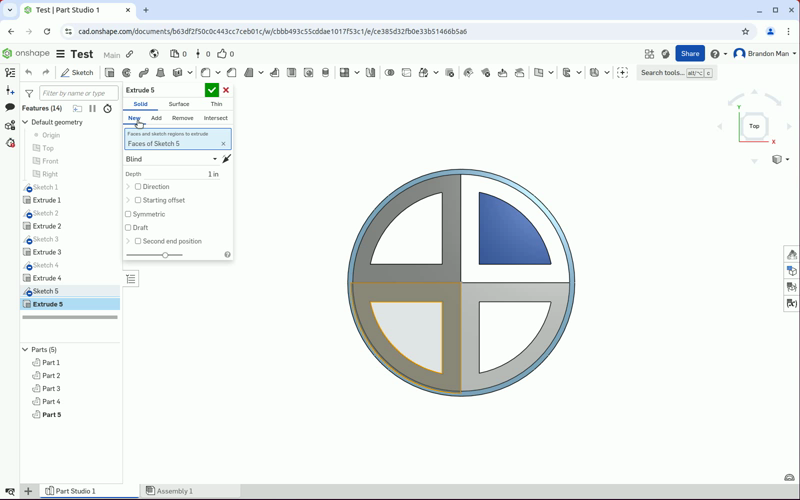
click(137, 120)
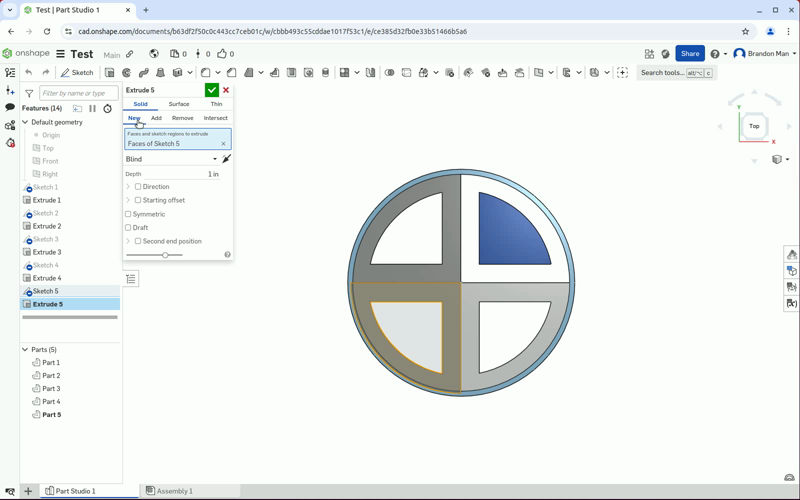
key(tab, 4)
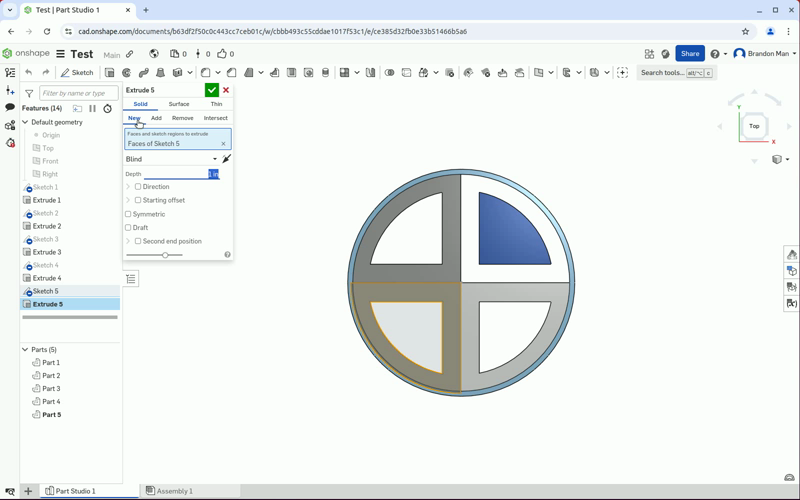
text(1.444)
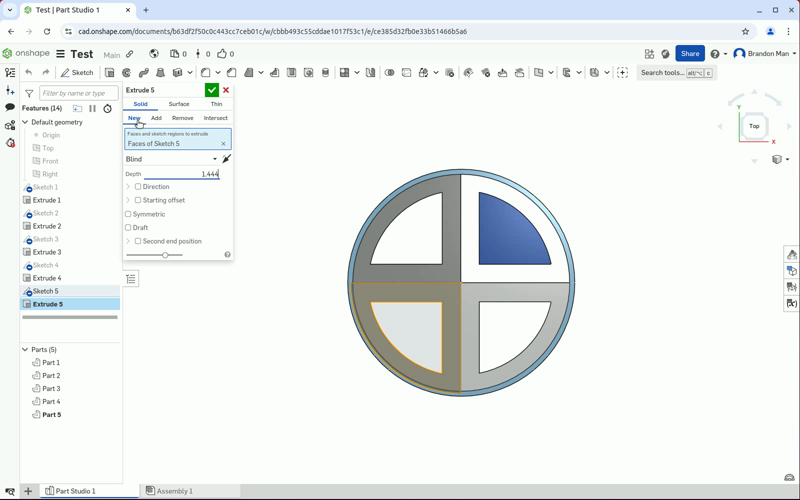
key(enter)
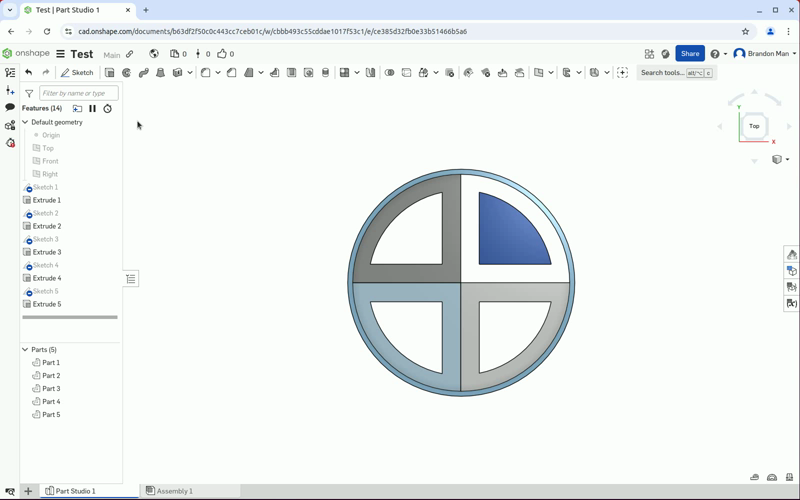
key(shift+h)
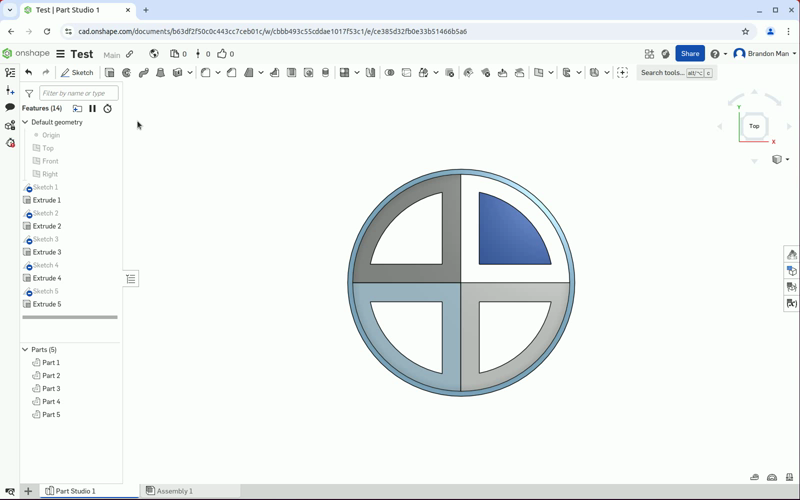
key(shift+h)
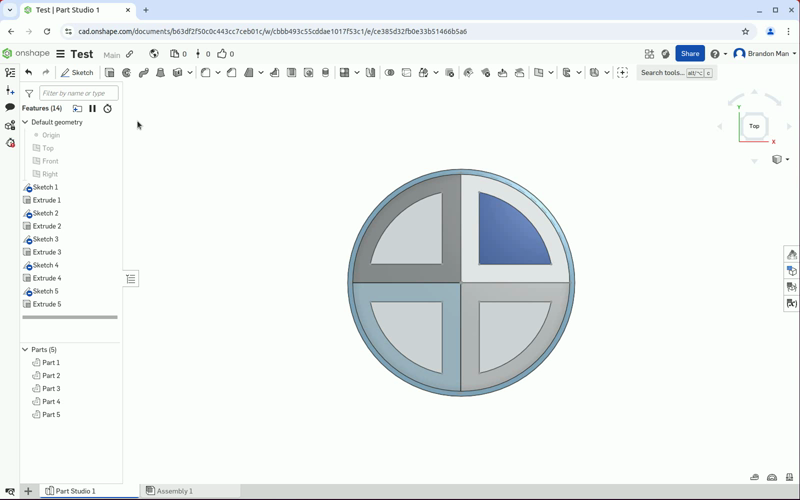
key(shift+7)
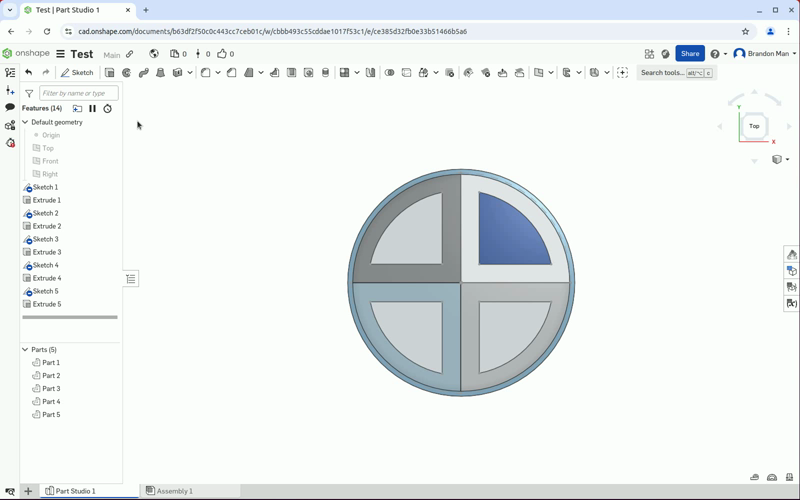
key(up, 3)
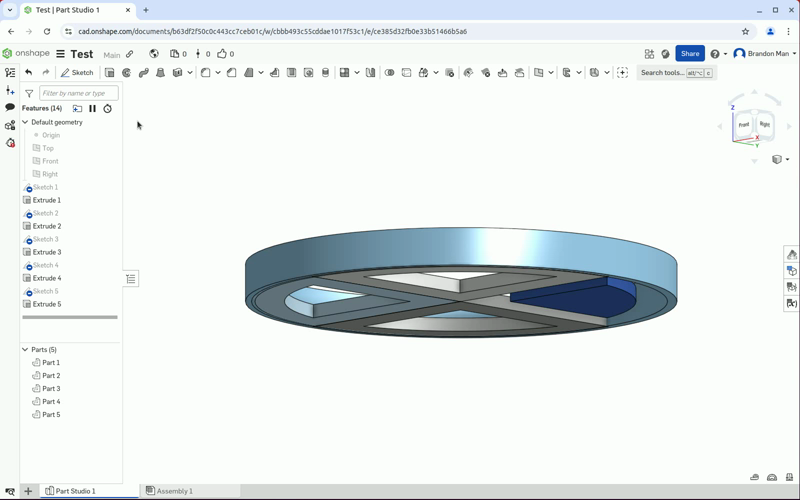
key(left, 3)
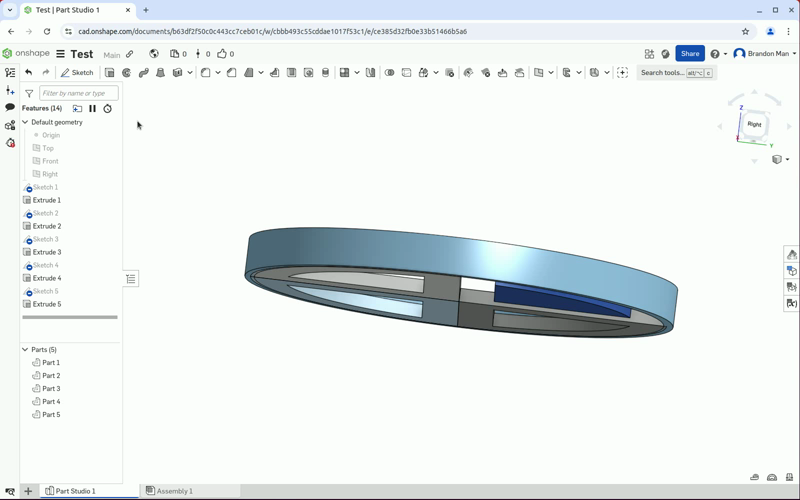
key(right, 3)
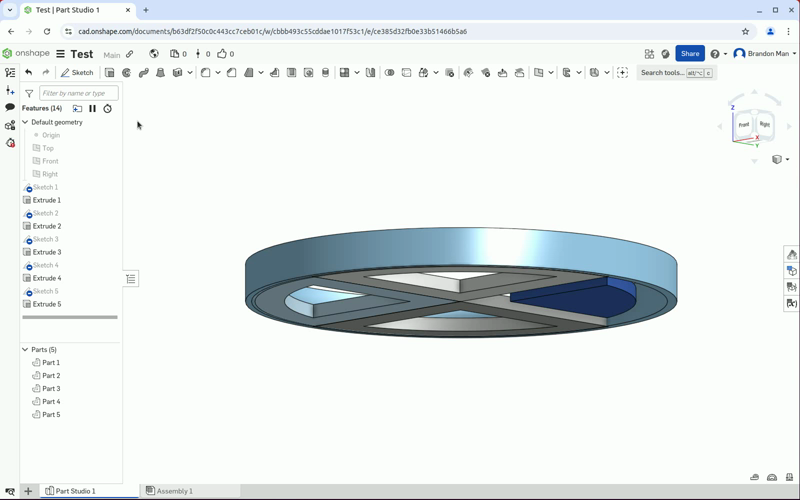
key(down, 3)
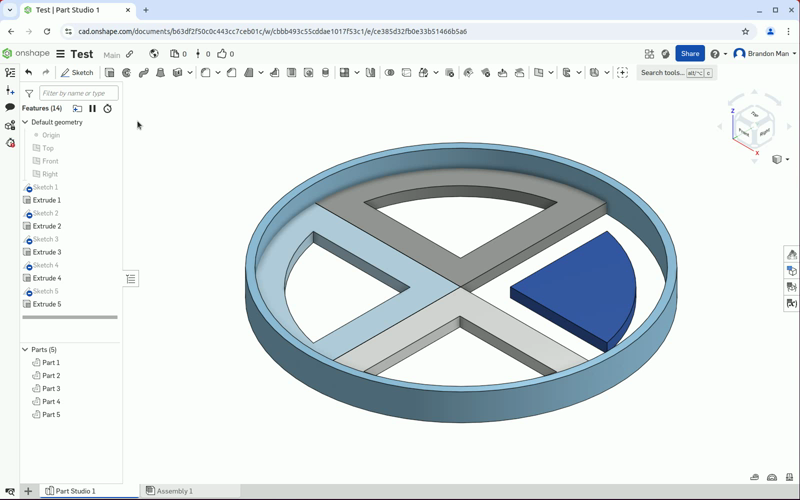
mouse_move(73, 189)
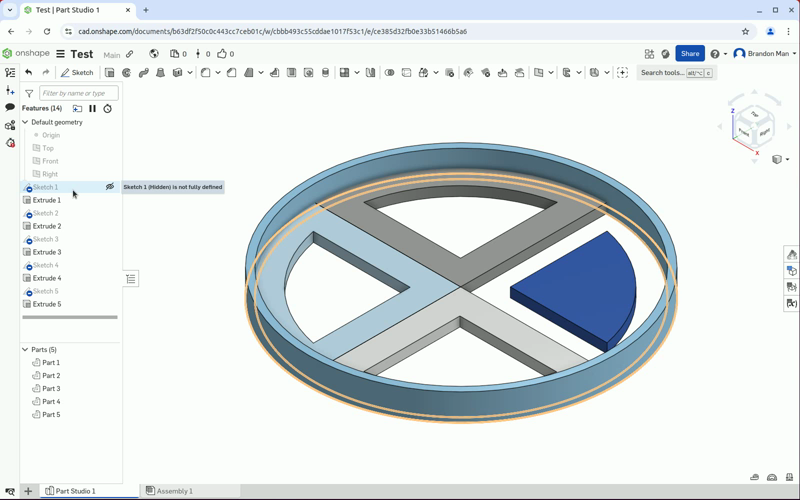
click(73, 189)